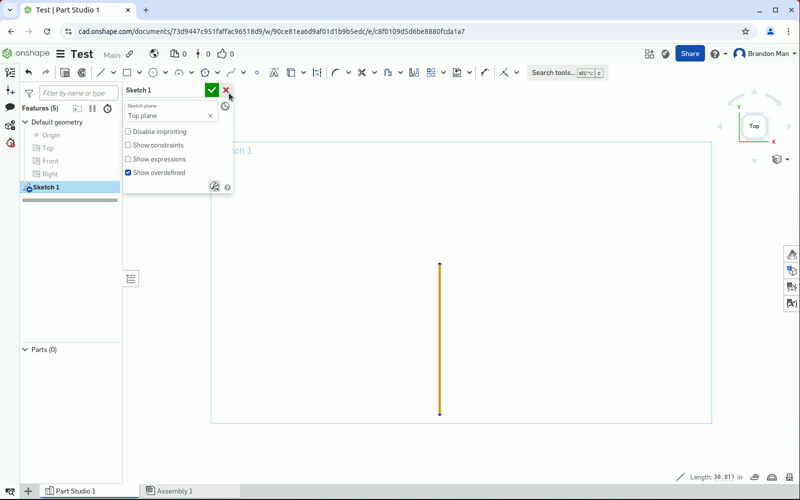
key(shift+h)
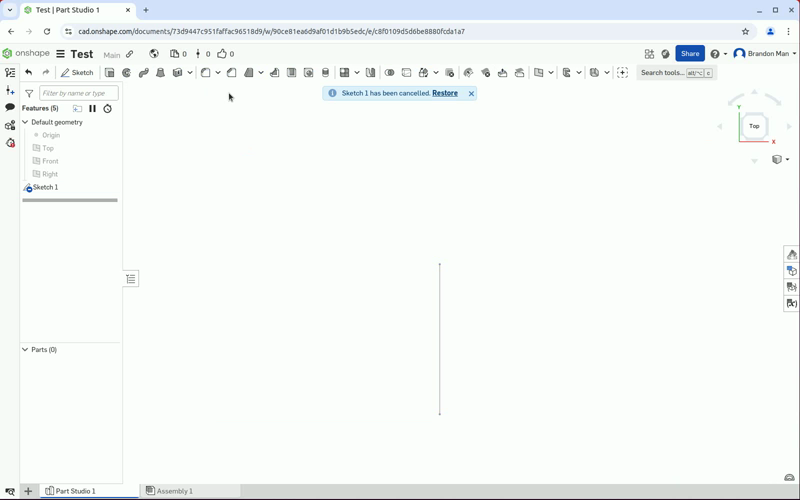
key(shift+s)
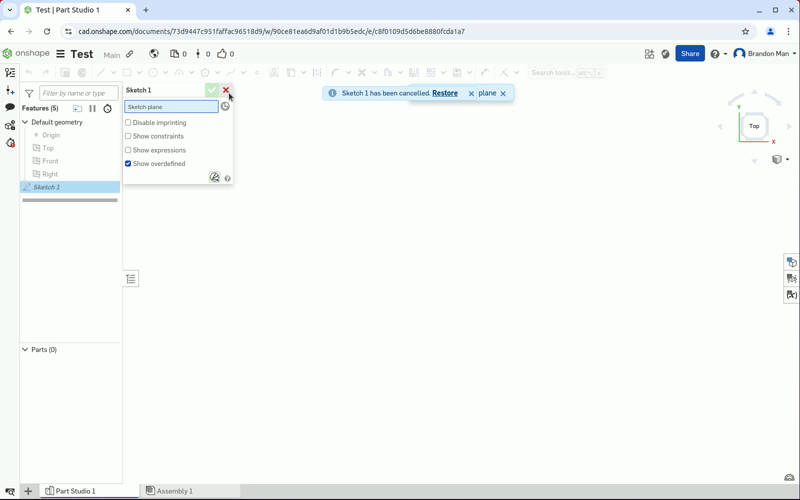
mouse_move(73, 150)
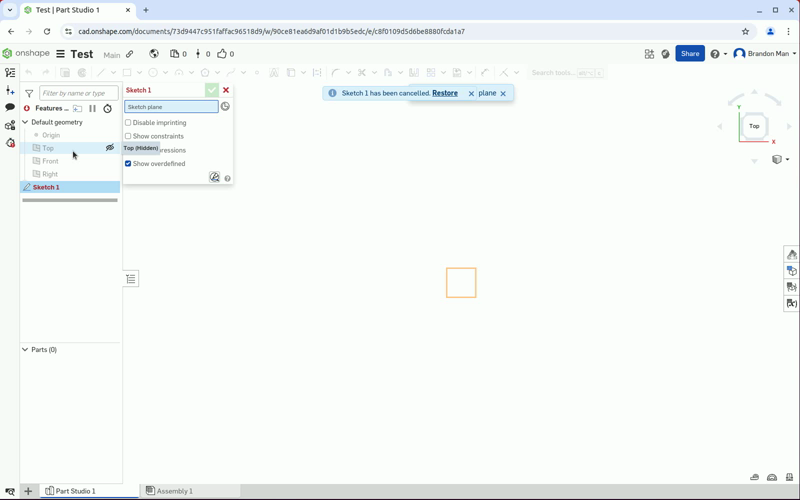
click(73, 150)
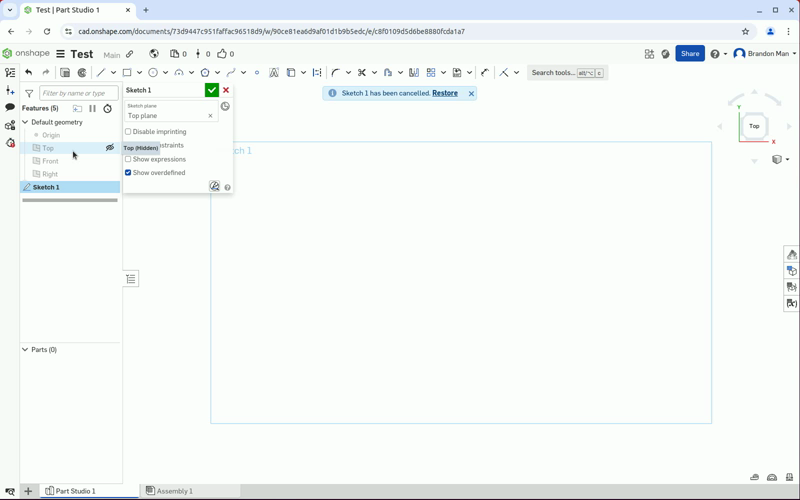
mouse_move(73, 352)
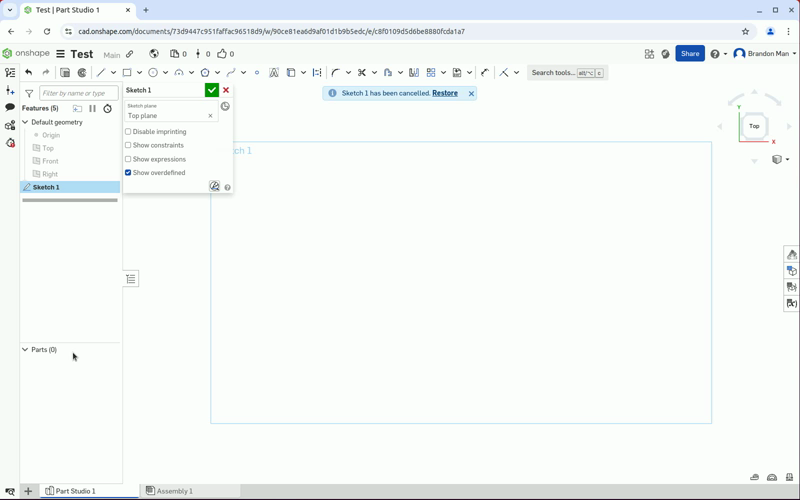
key(y)
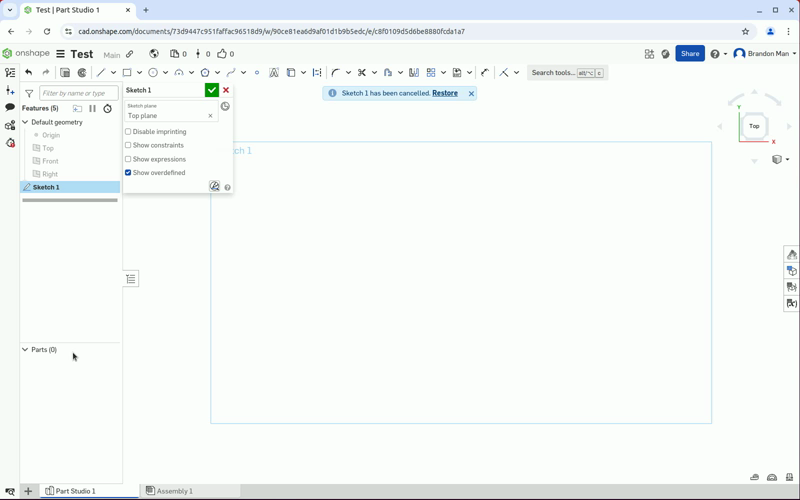
key(l)
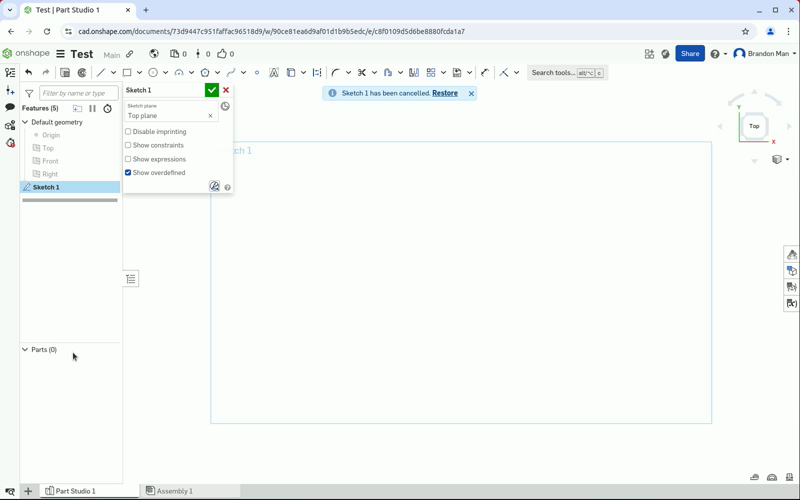
key_down(shift)
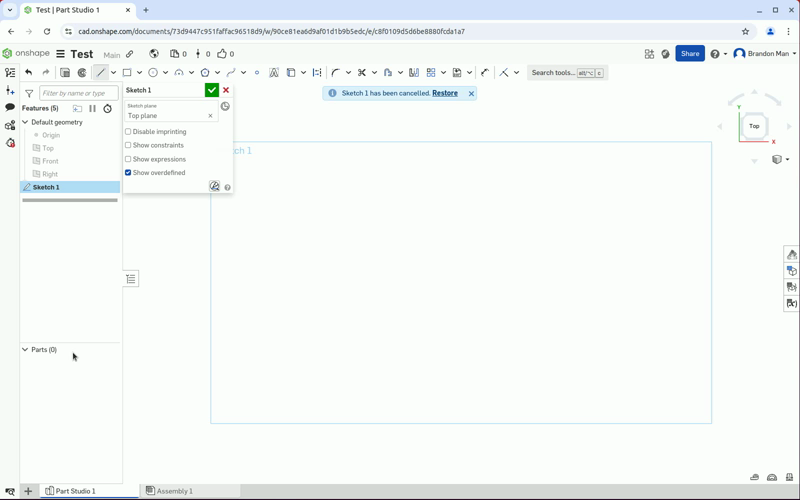
mouse_move(378, 325)
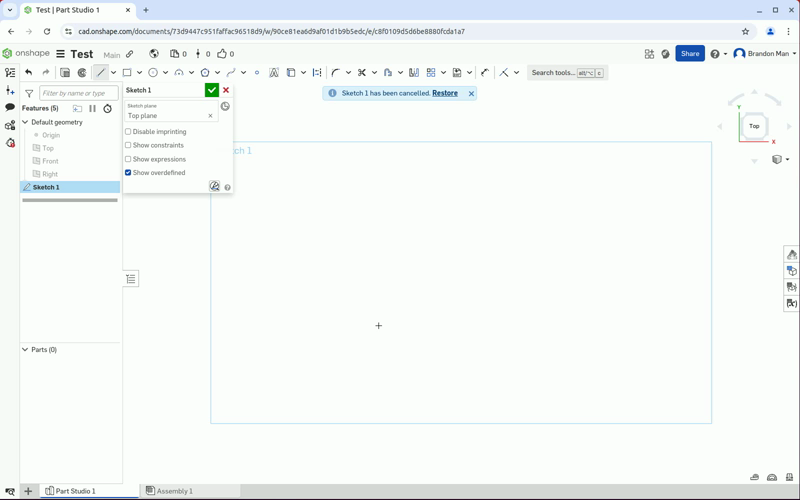
click(378, 325)
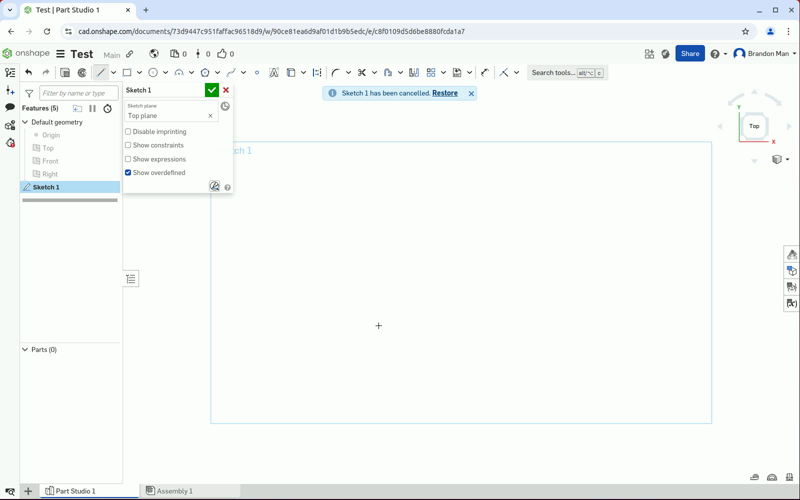
key_up(shift)
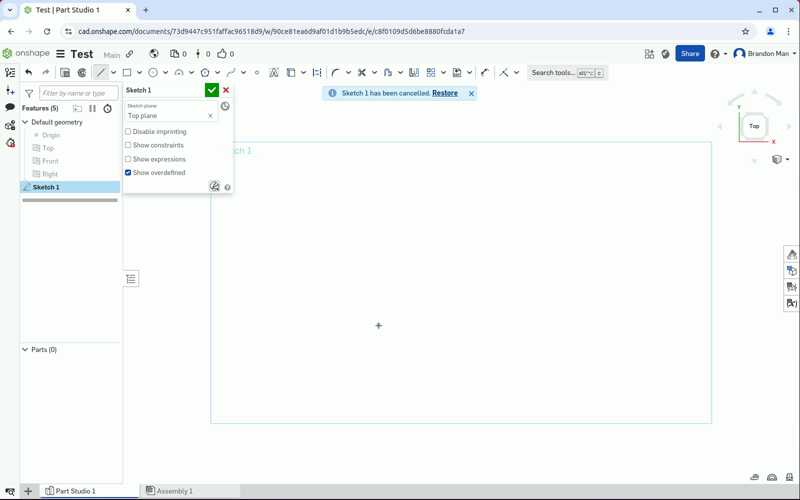
key_down(shift)
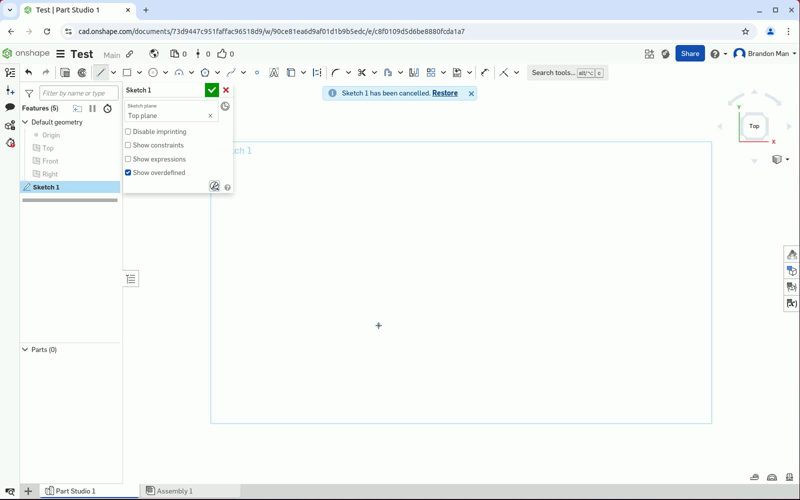
mouse_move(543, 325)
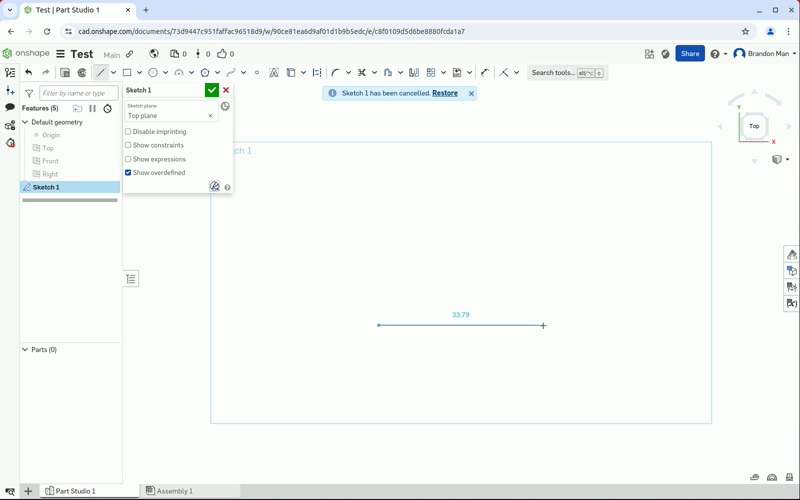
click(543, 325)
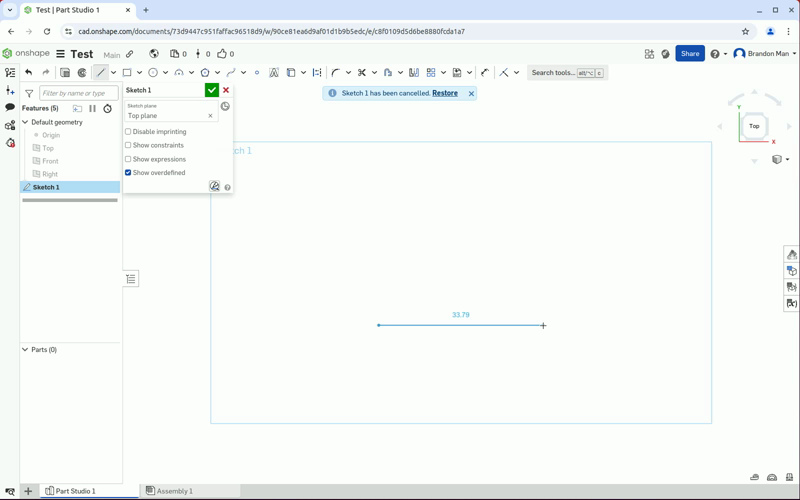
key_up(shift)
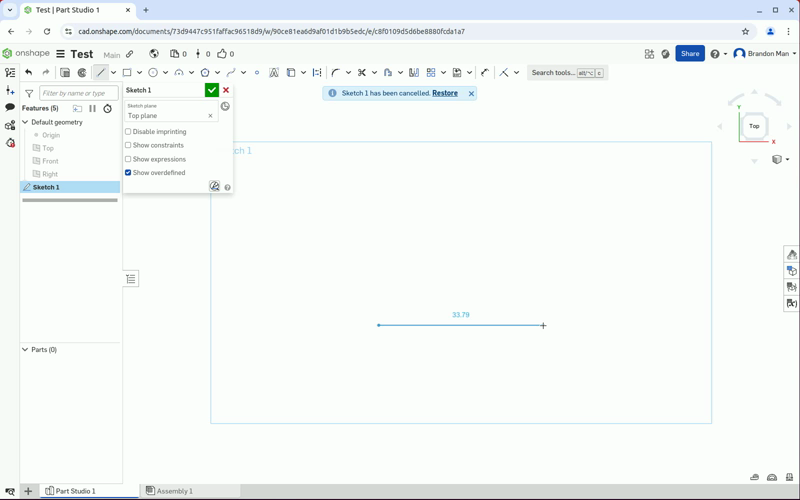
key_down(shift)
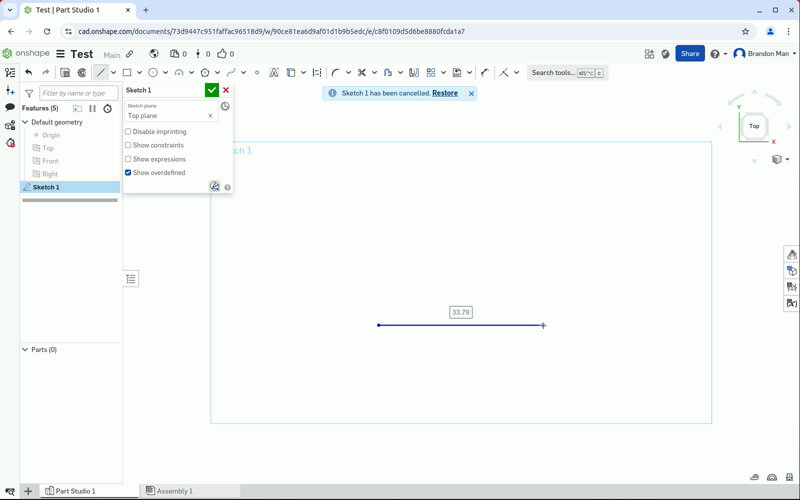
mouse_move(543, 241)
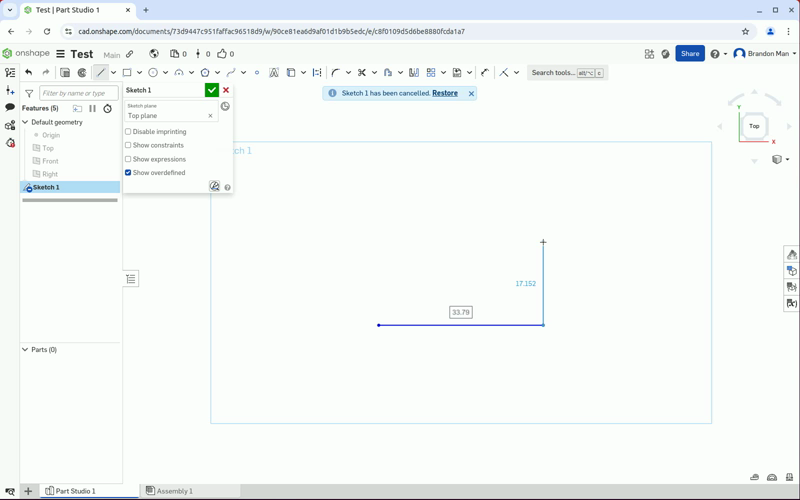
click(543, 241)
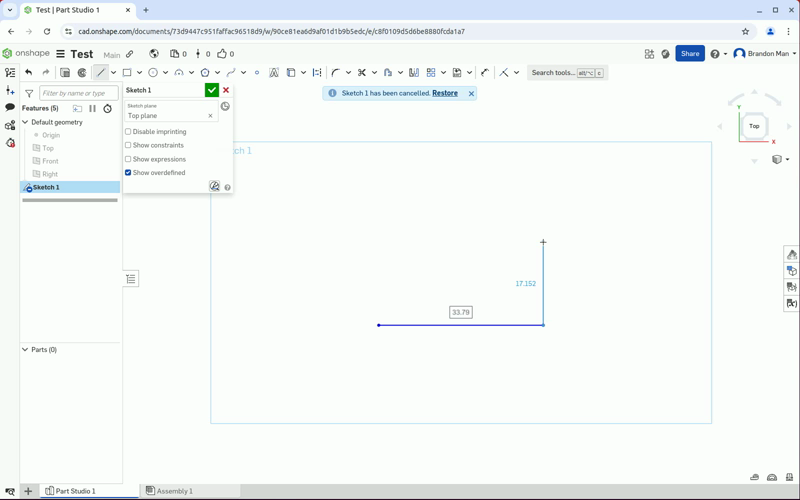
key_up(shift)
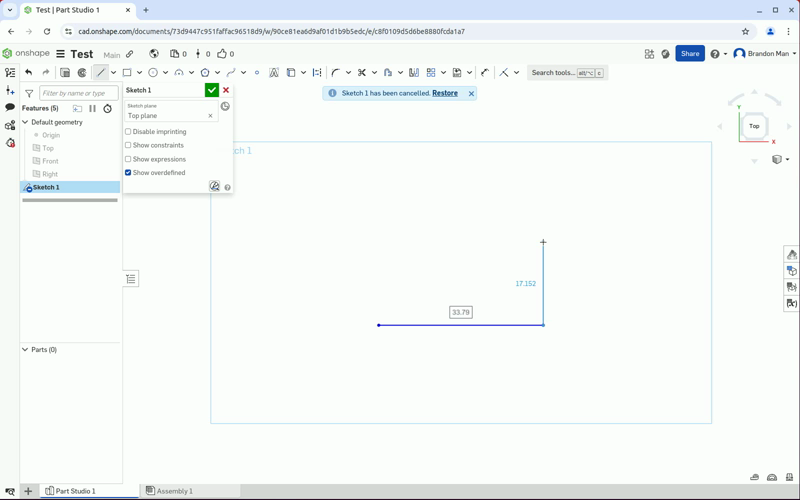
key_down(shift)
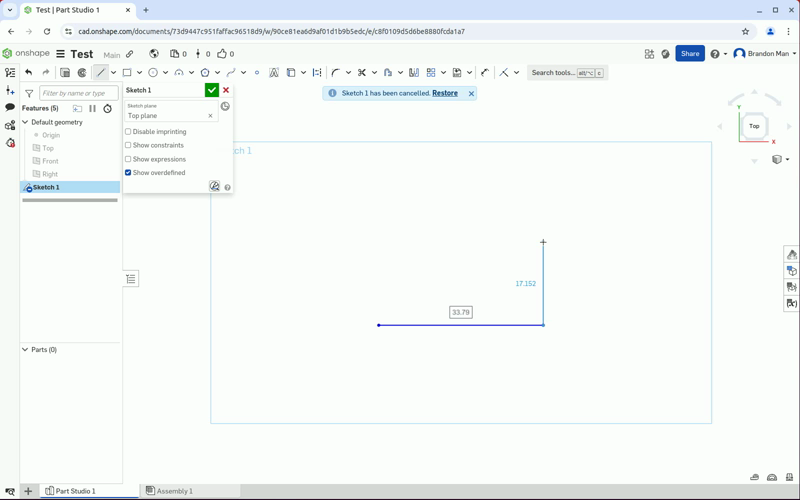
mouse_move(378, 241)
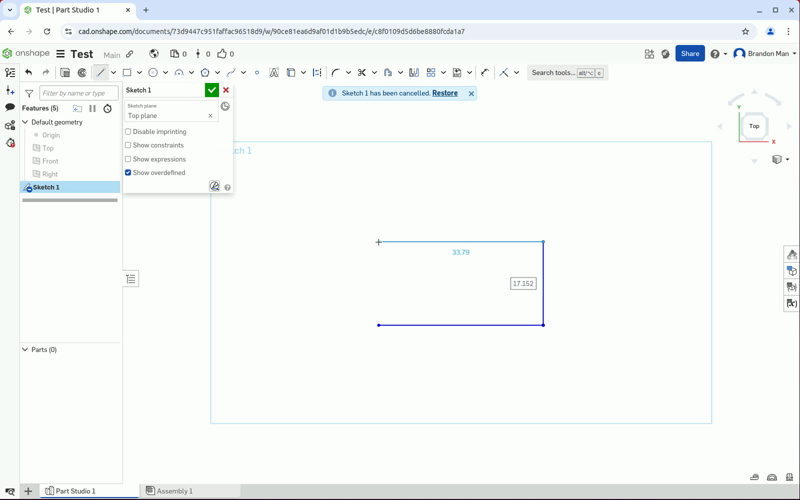
click(378, 241)
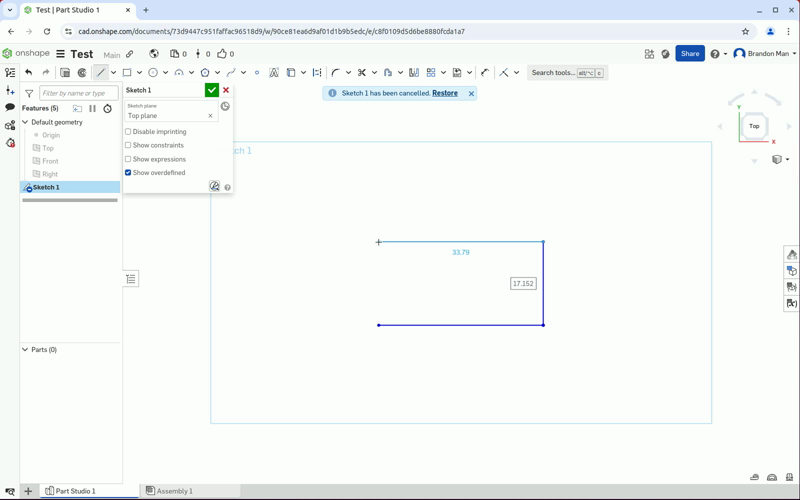
key_up(shift)
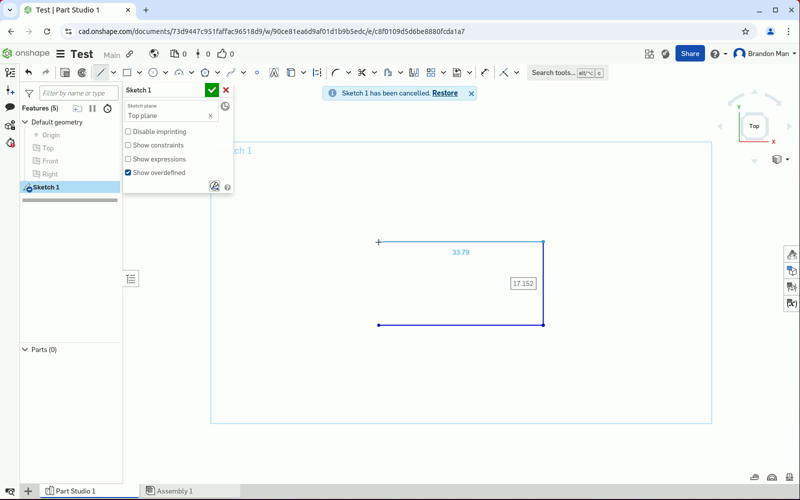
key_down(shift)
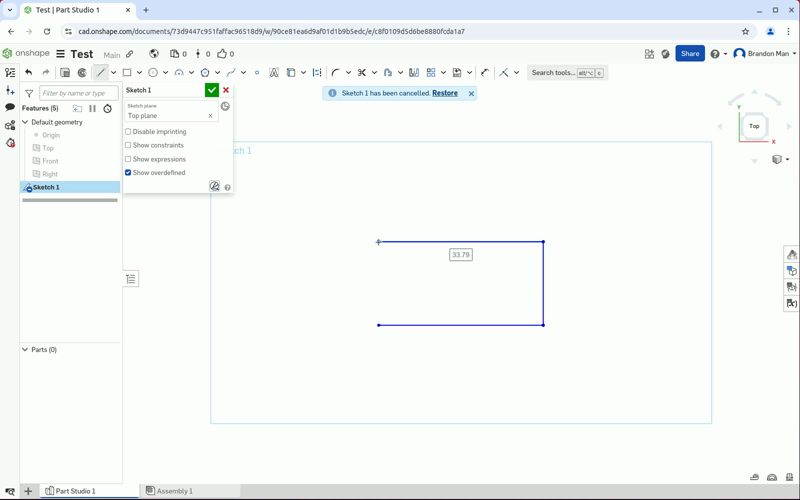
mouse_move(378, 325)
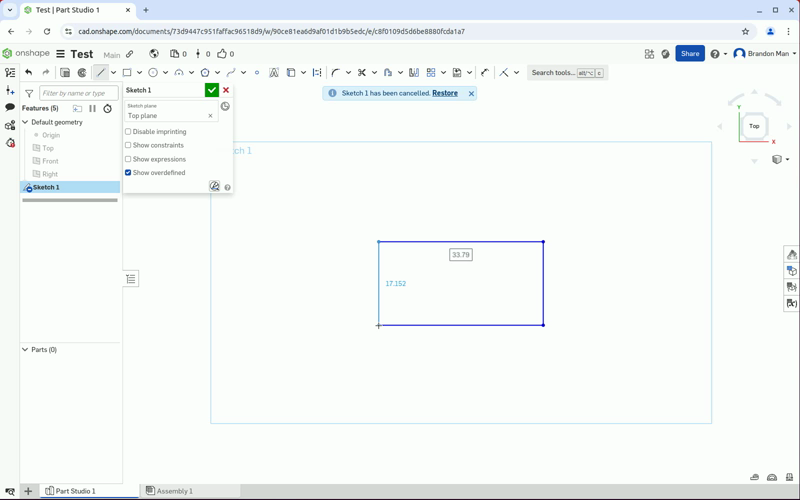
key_up(shift)
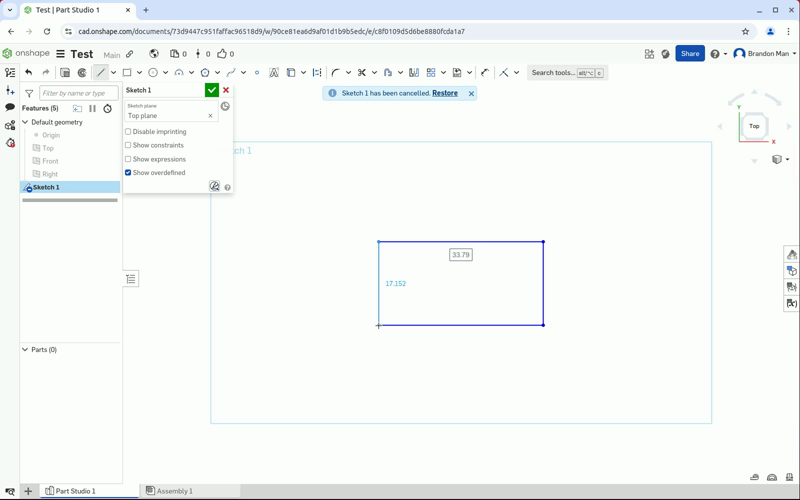
click(378, 325)
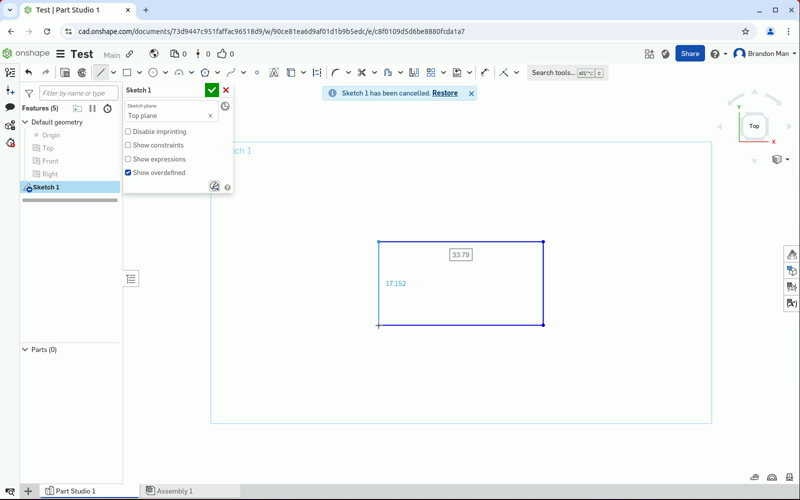
key(esc)
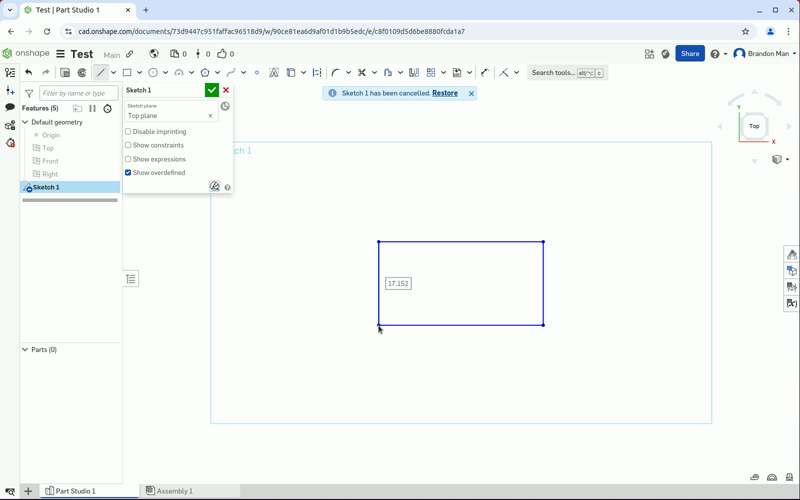
key(l)
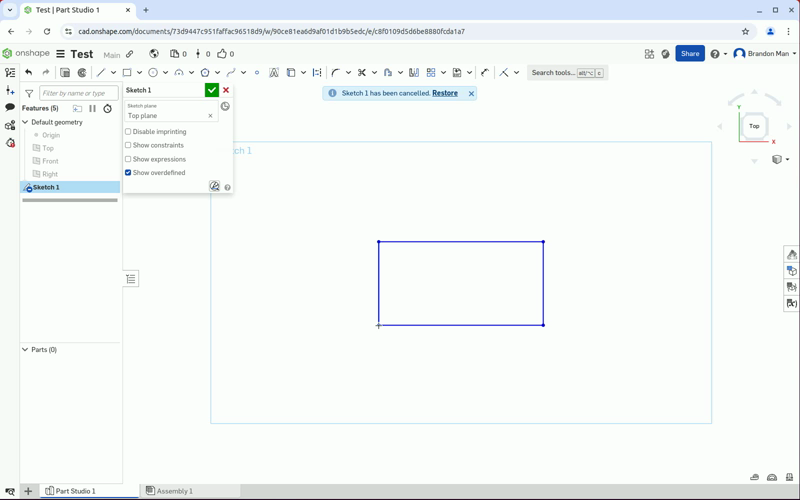
key_down(shift)
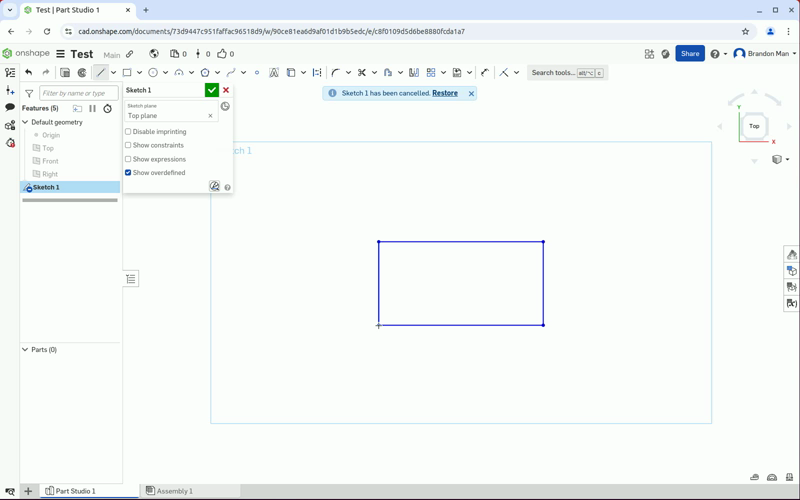
mouse_move(383, 319)
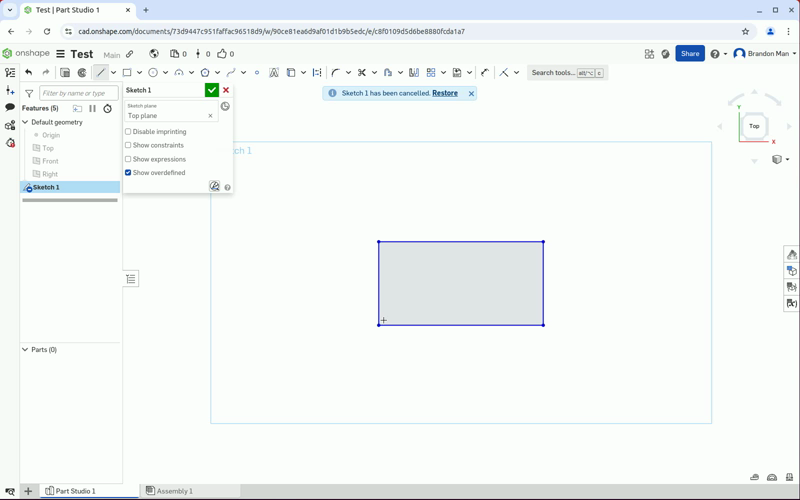
click(383, 319)
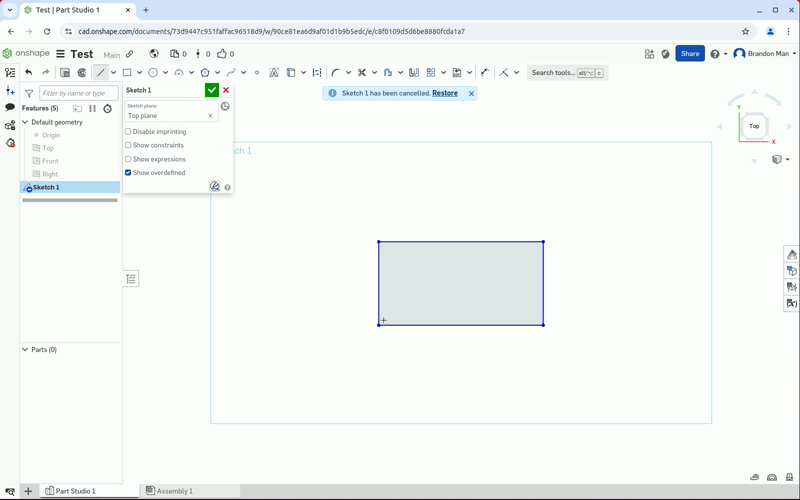
key_up(shift)
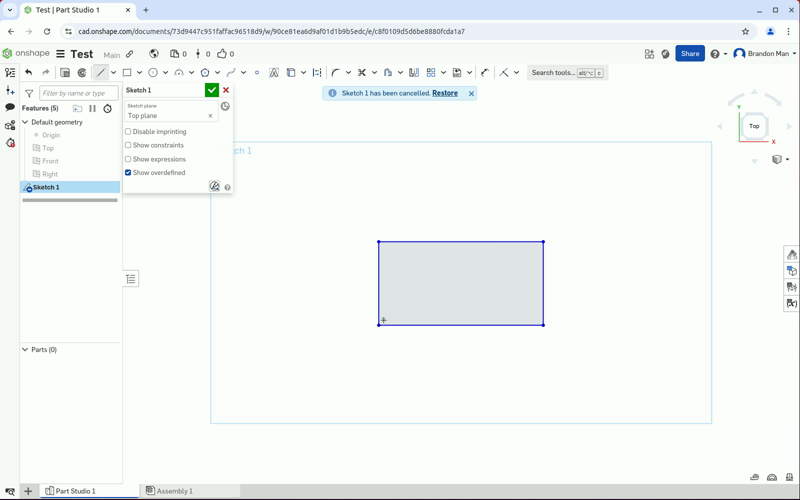
key_down(shift)
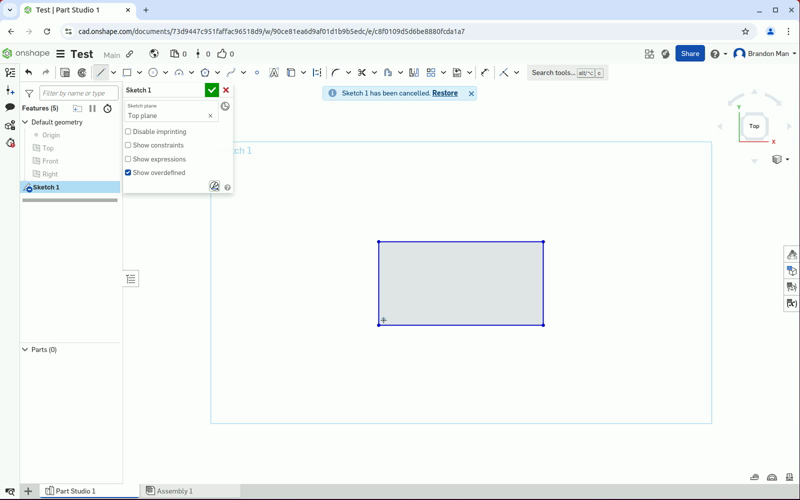
mouse_move(538, 319)
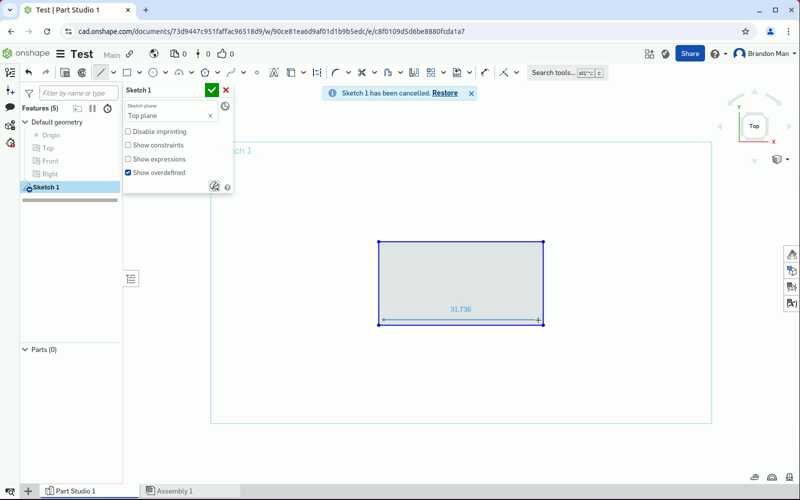
click(538, 319)
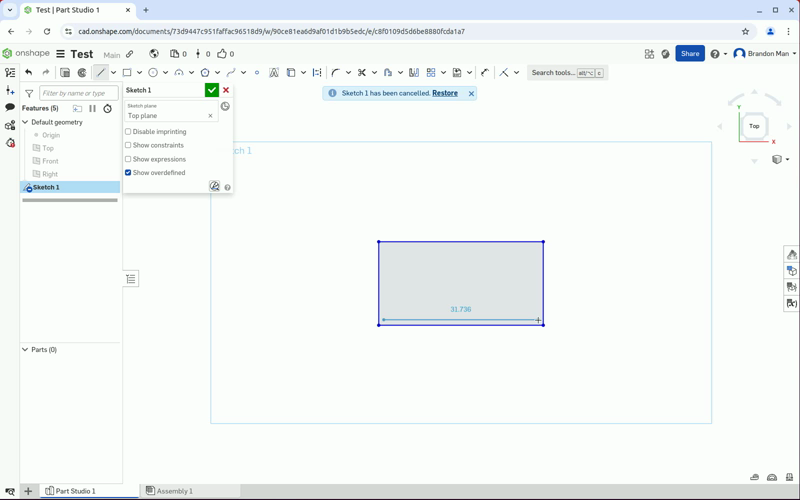
key_up(shift)
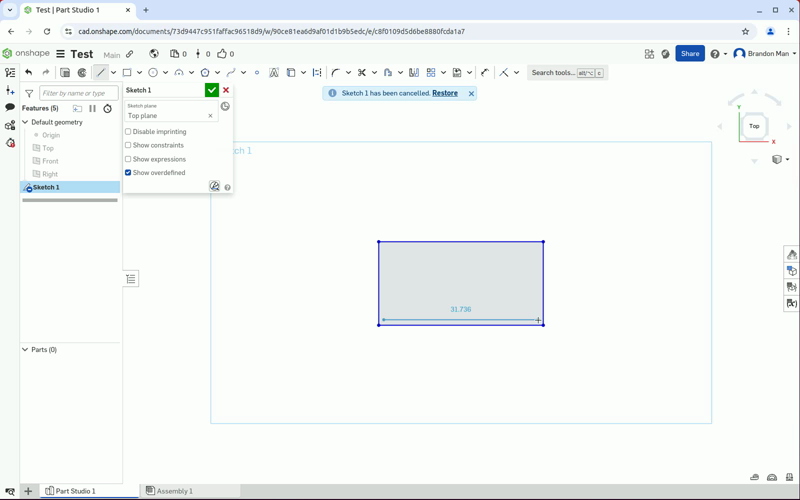
key_down(shift)
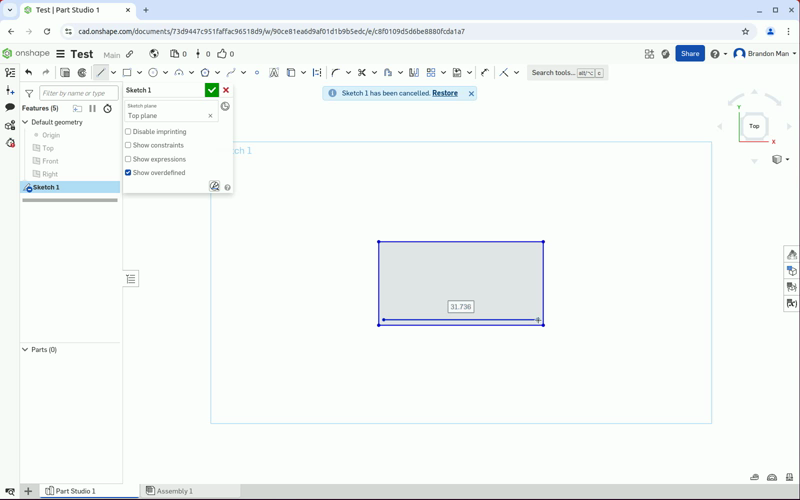
mouse_move(538, 246)
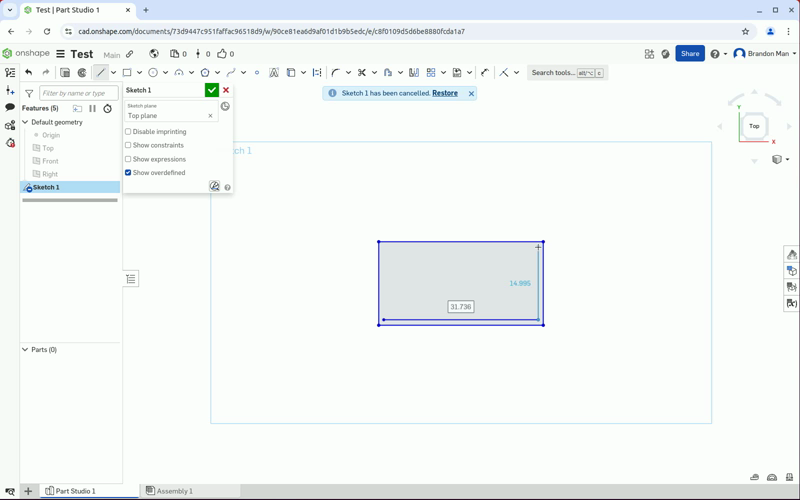
click(538, 246)
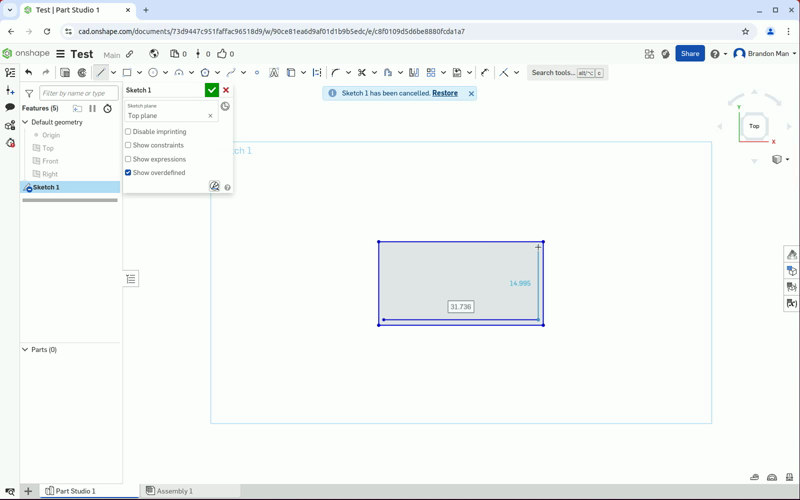
key_up(shift)
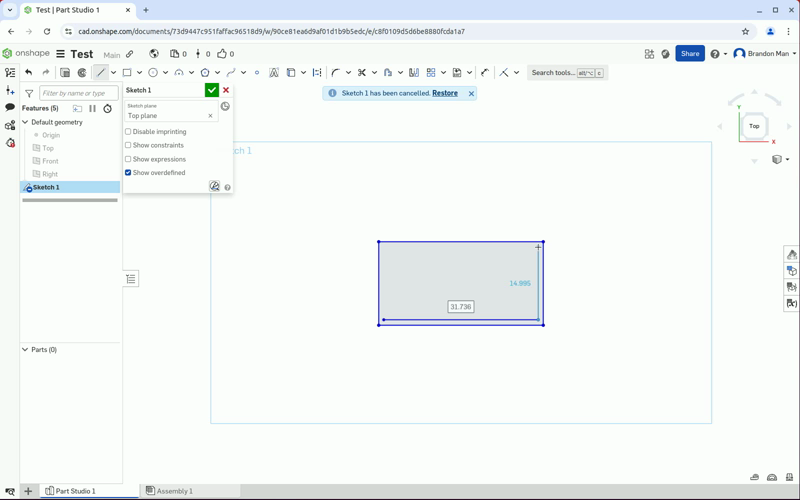
key_down(shift)
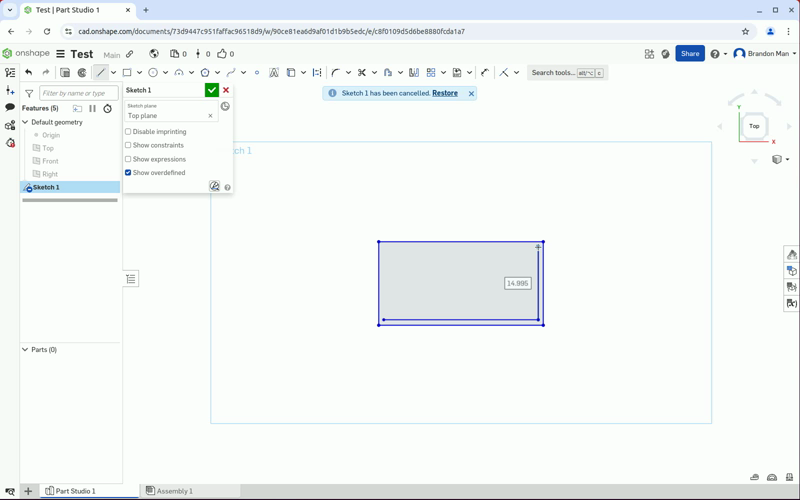
mouse_move(383, 246)
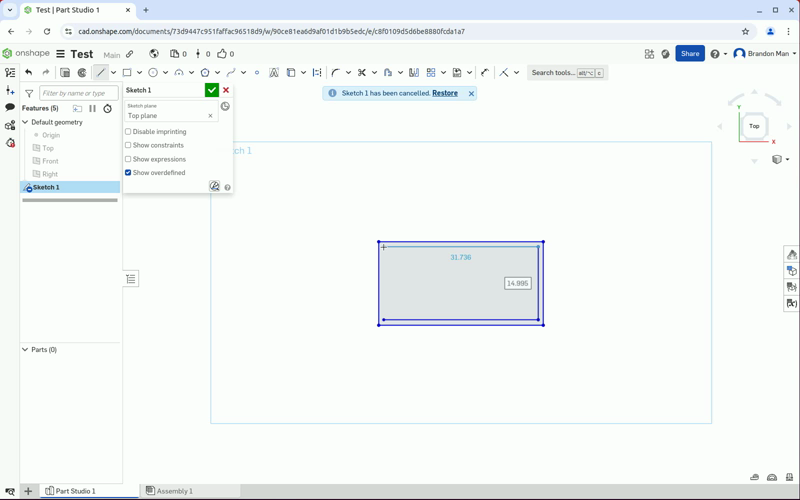
click(383, 246)
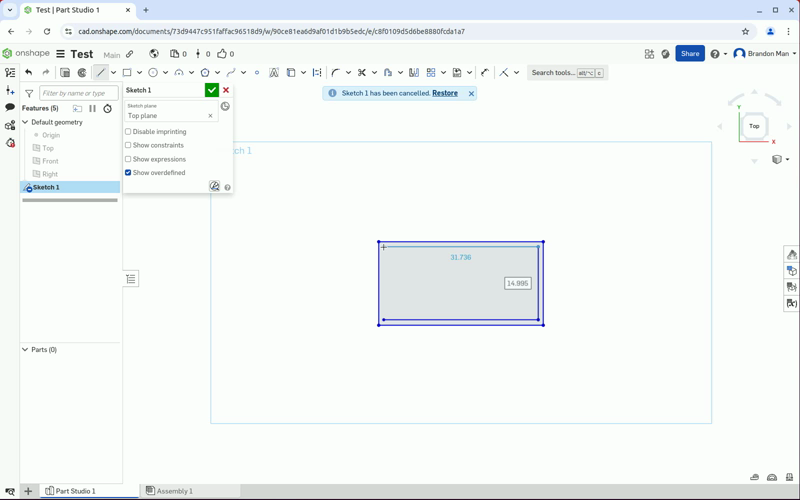
key_up(shift)
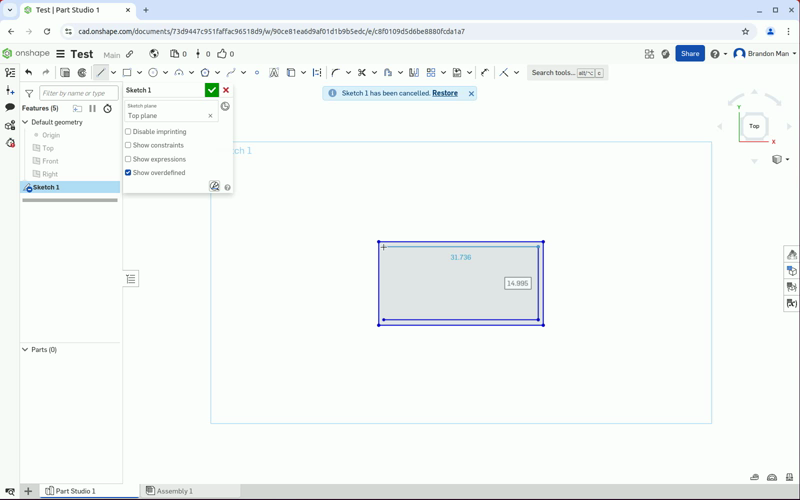
key_down(shift)
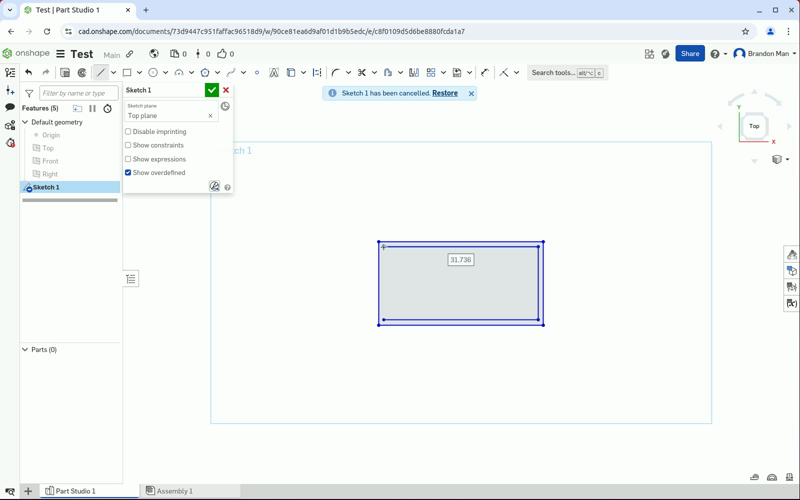
mouse_move(383, 319)
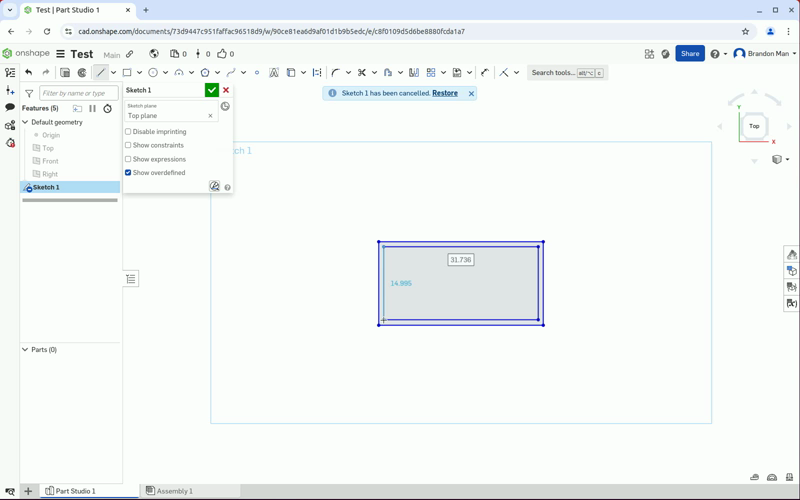
key_up(shift)
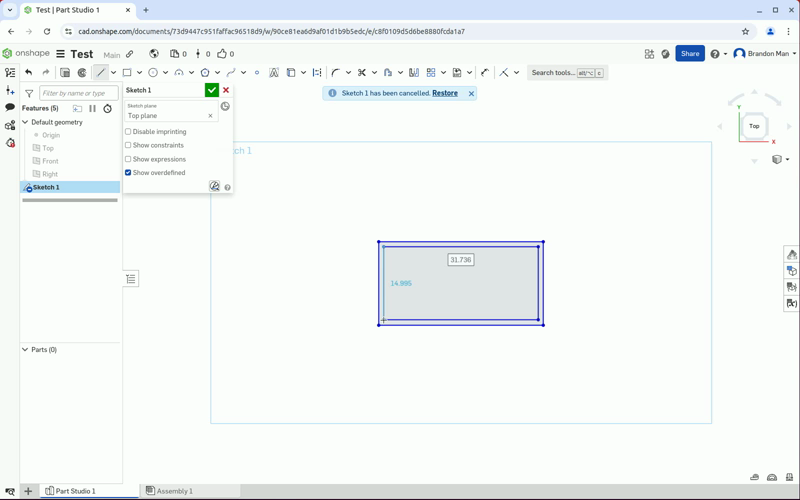
click(383, 319)
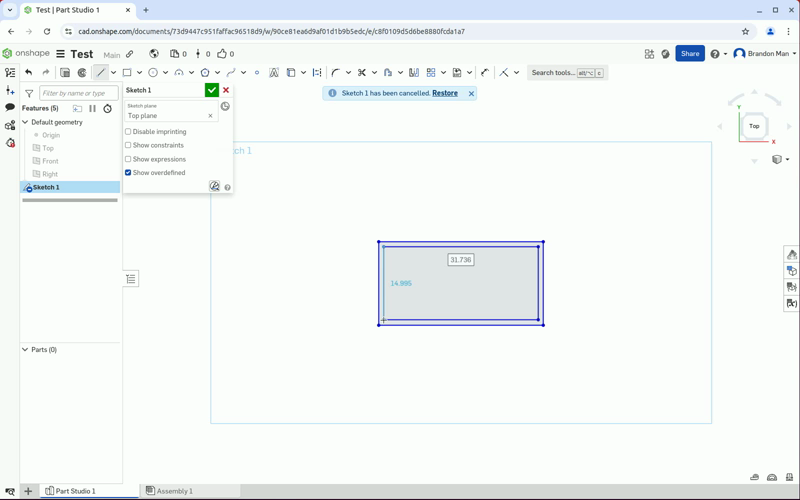
key(esc)
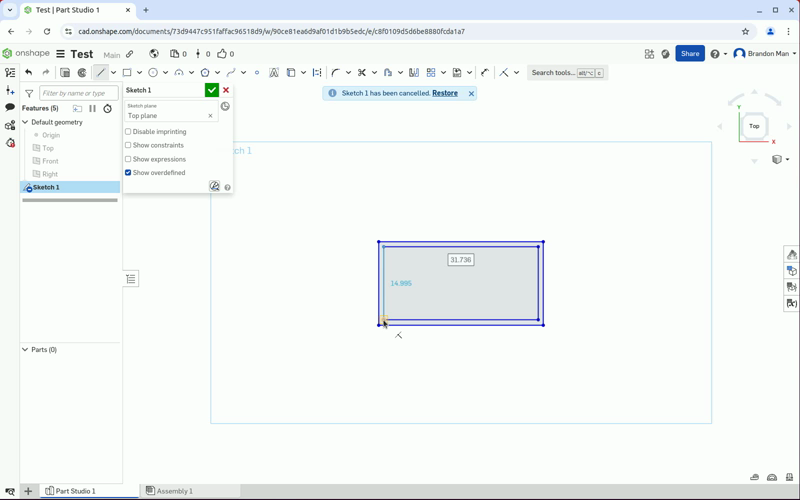
mouse_move(474, 244)
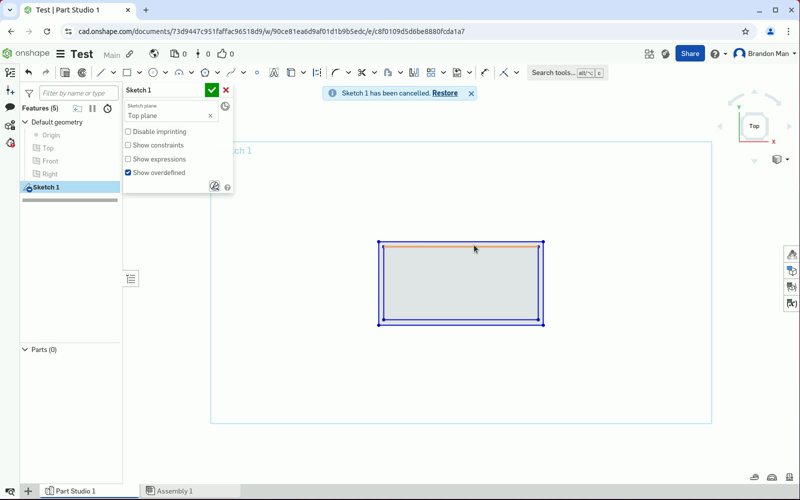
click(474, 244)
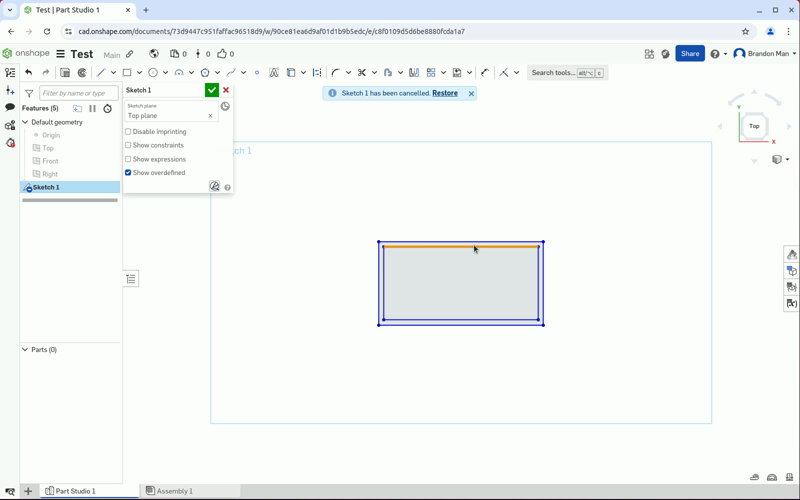
mouse_move(73, 352)
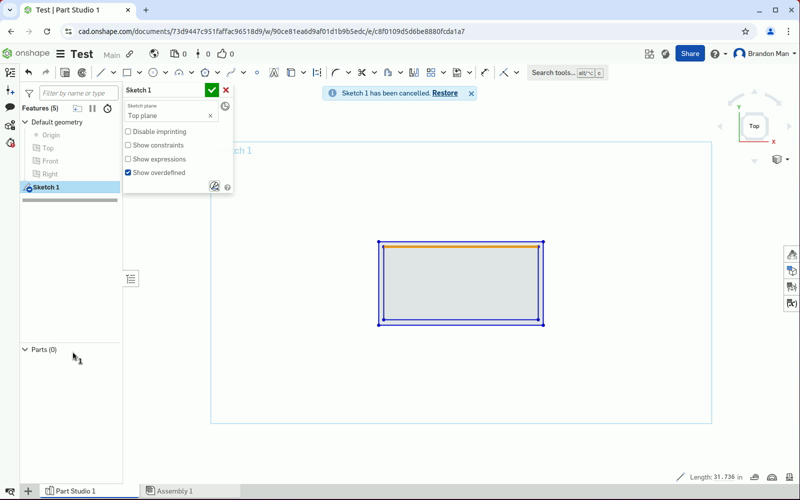
key(shift+y)
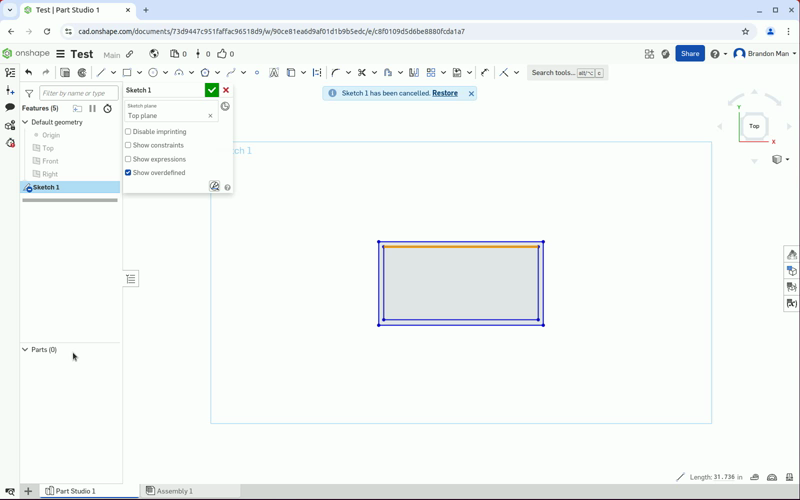
key(shift+e)
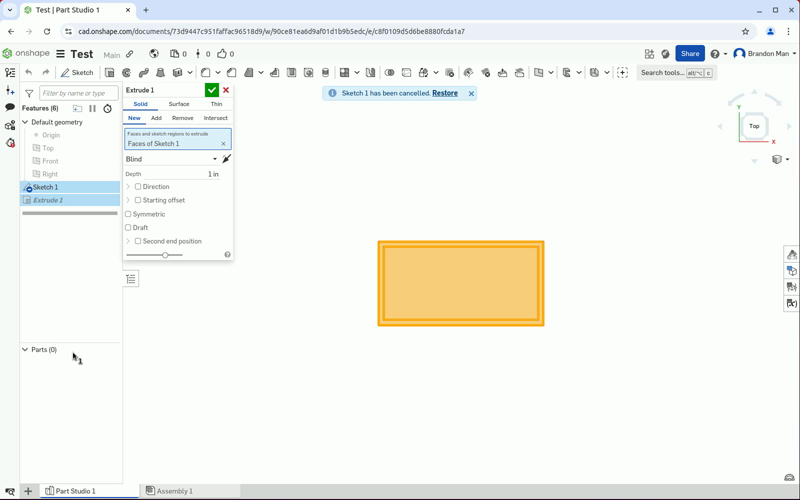
mouse_move(143, 106)
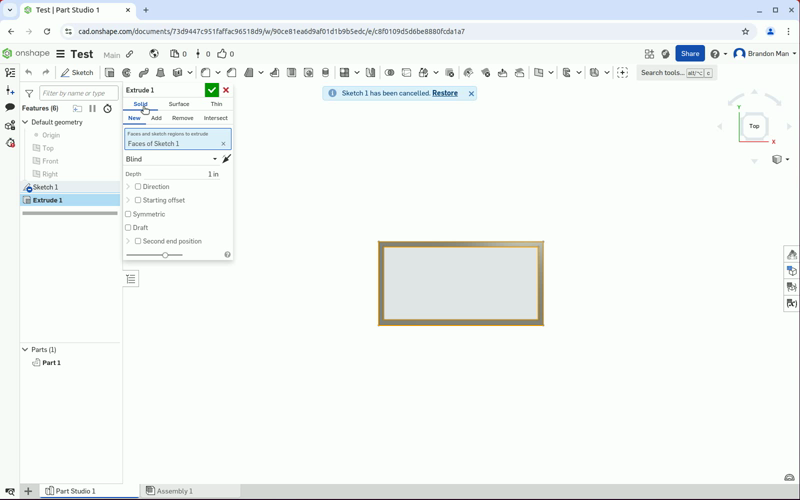
click(143, 106)
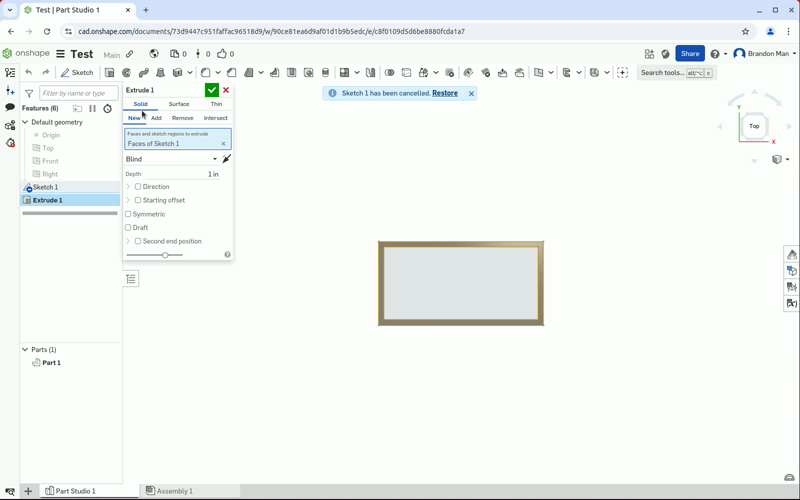
mouse_move(137, 120)
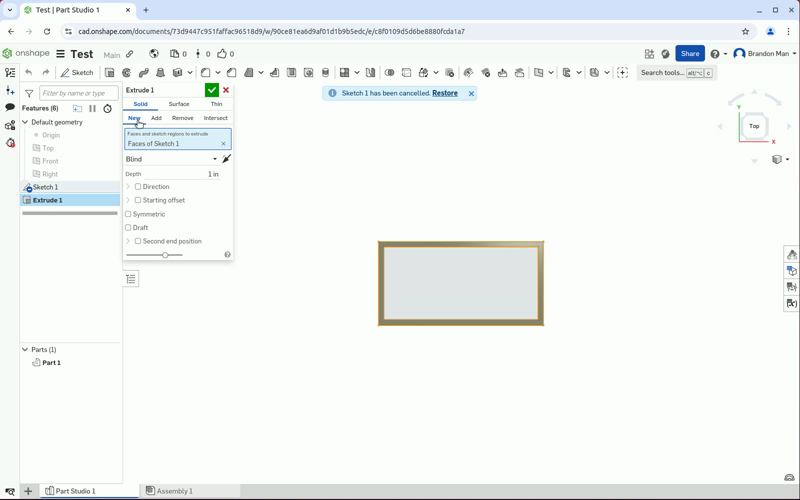
click(137, 120)
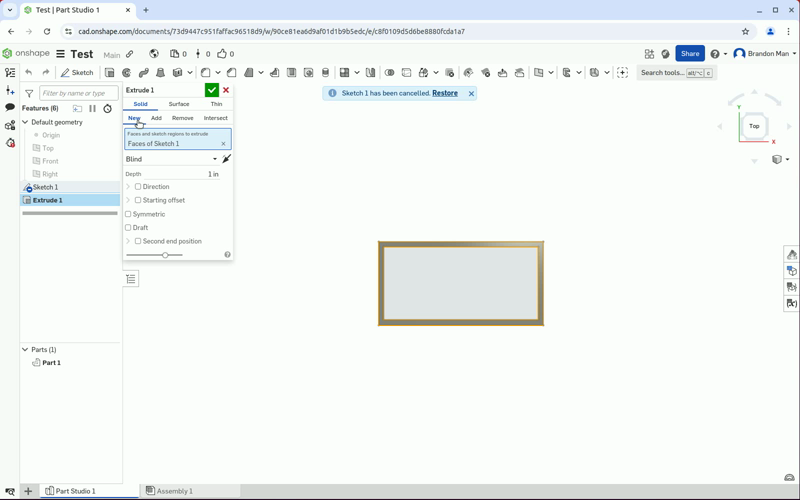
key(tab, 4)
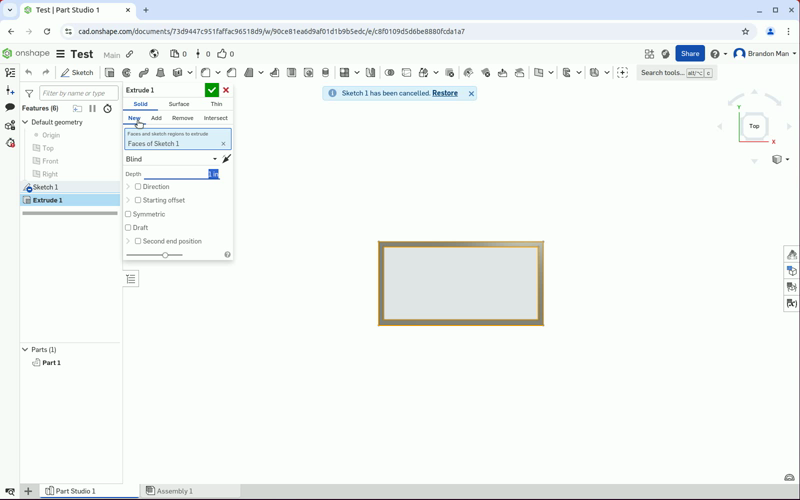
text(3.37)
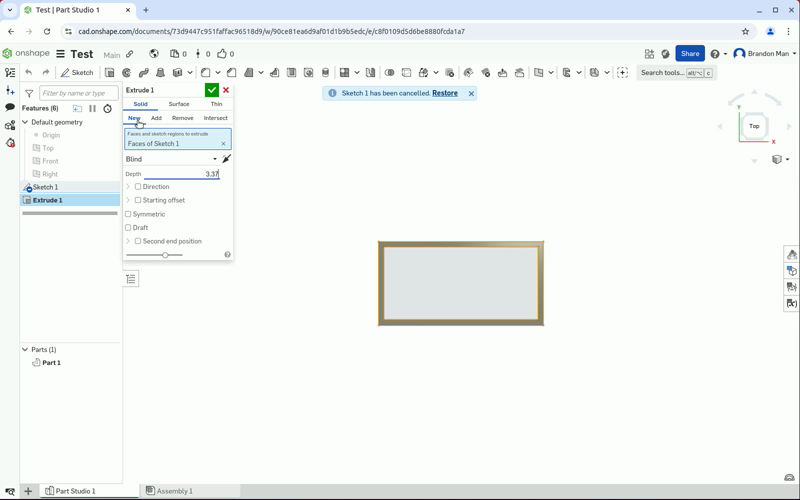
key(enter)
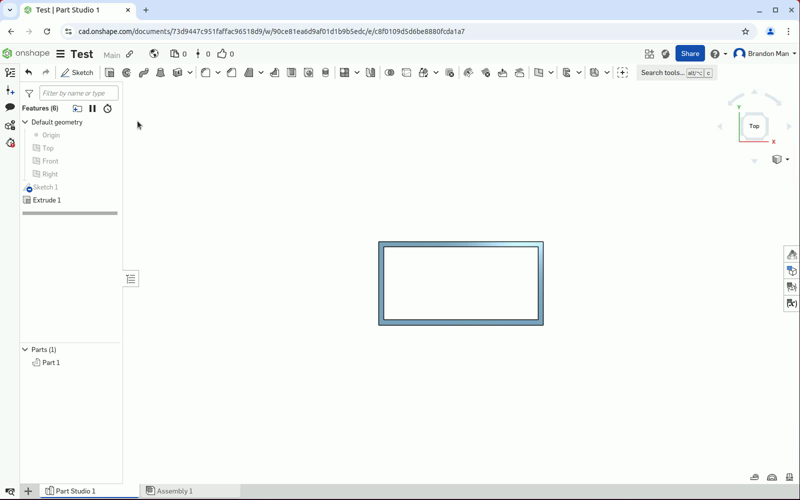
key(shift+h)
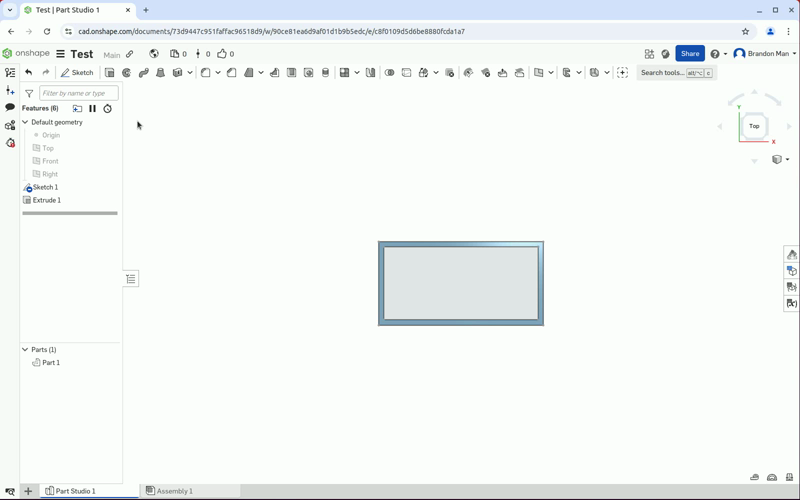
key(shift+h)
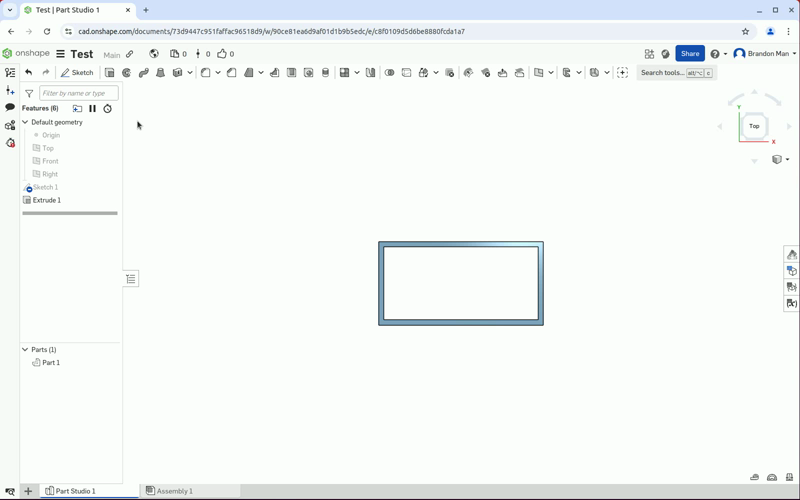
mouse_move(73, 189)
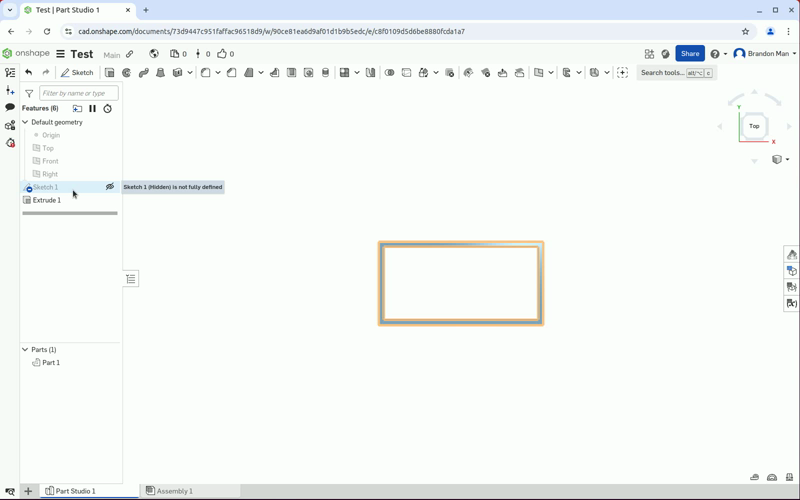
click(73, 189)
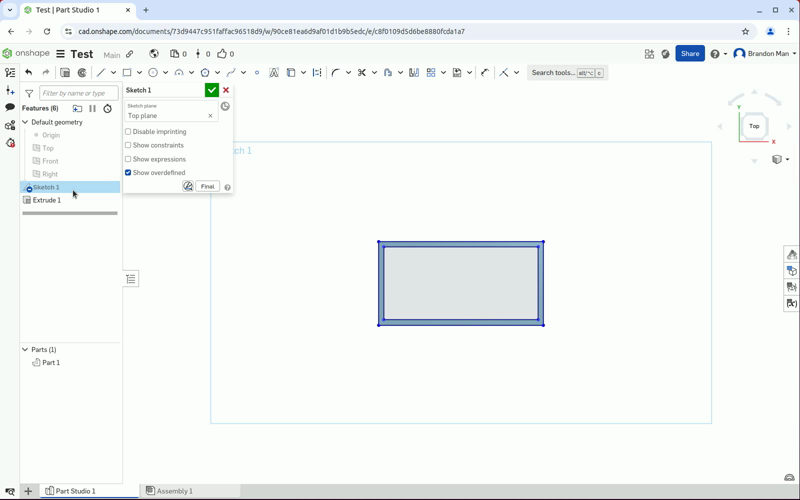
mouse_move(229, 92)
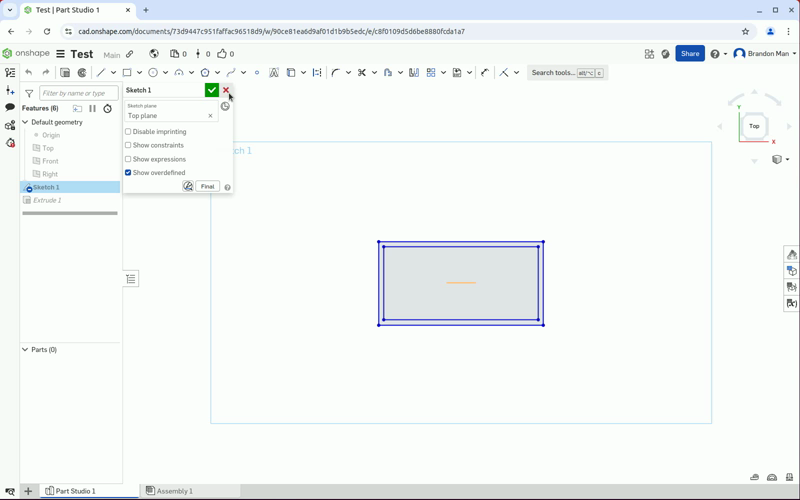
click(229, 92)
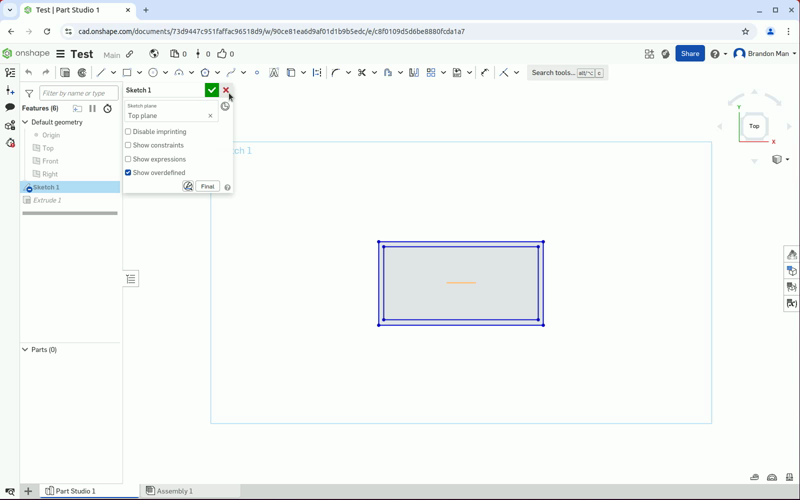
key(shift+s)
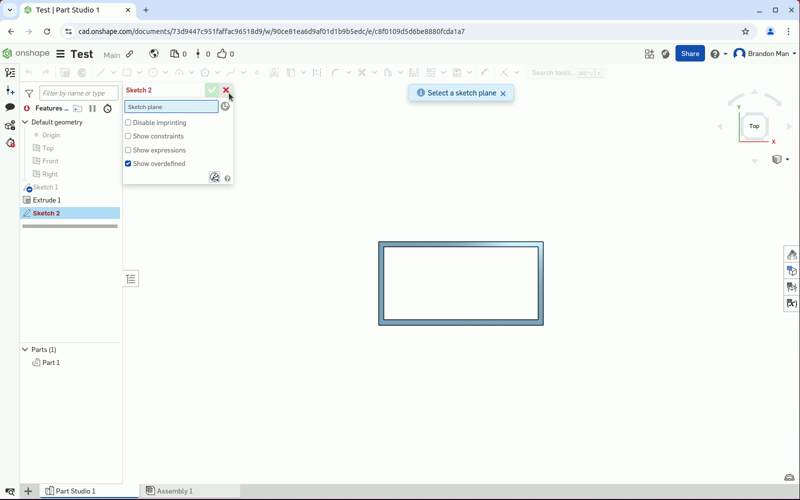
mouse_move(73, 150)
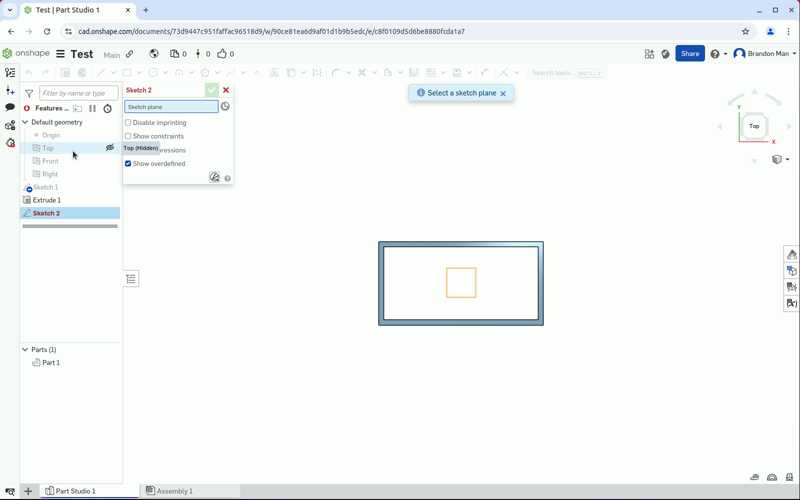
click(73, 150)
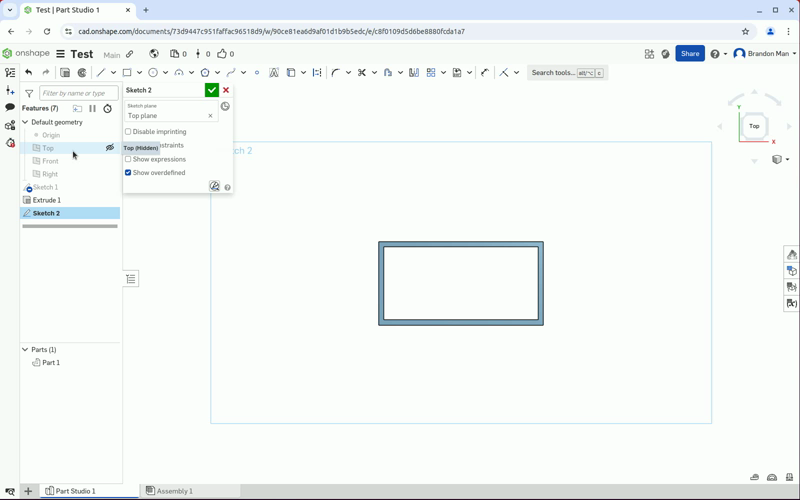
mouse_move(73, 352)
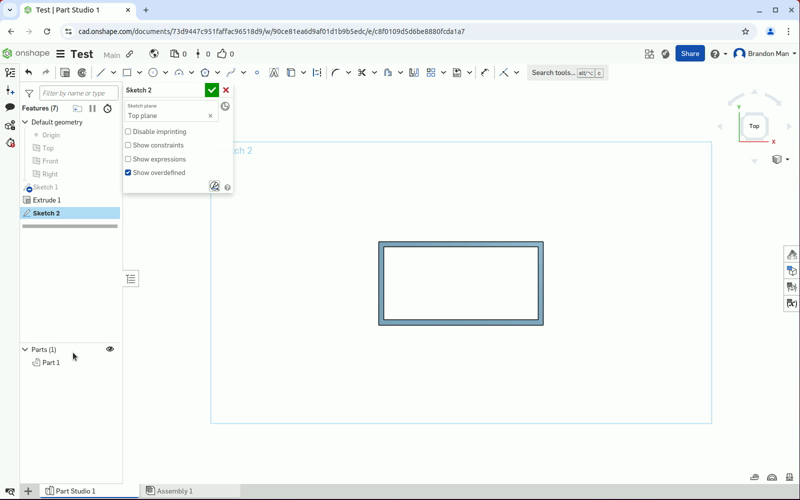
key(y)
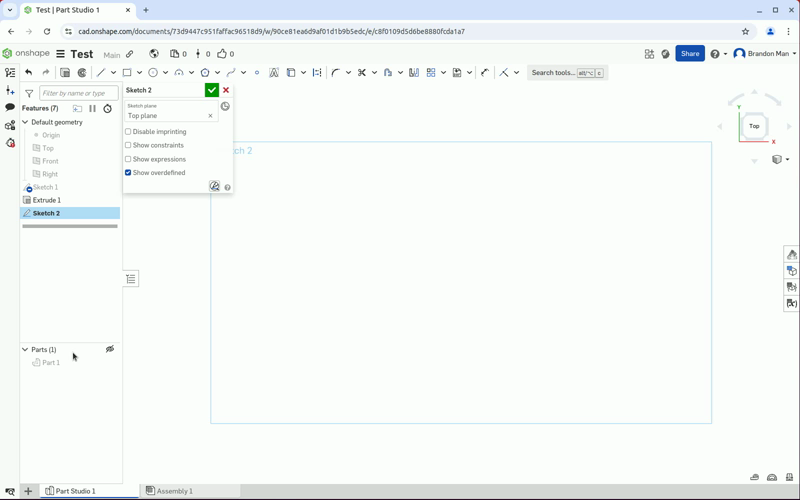
key(a)
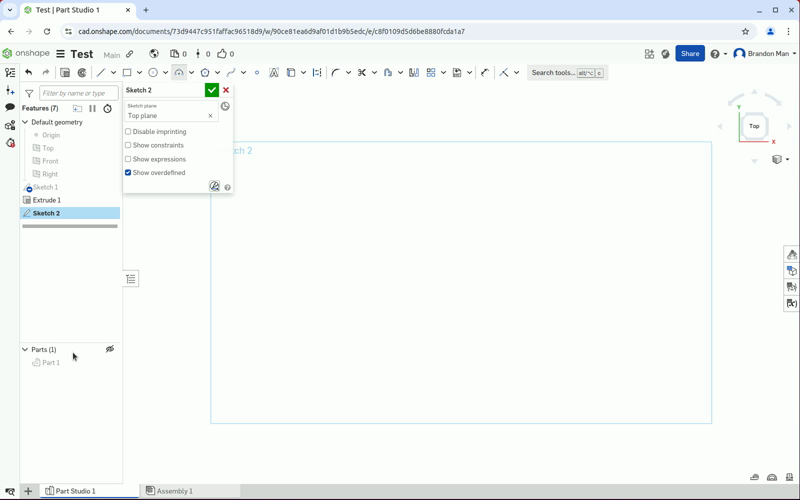
key_down(shift)
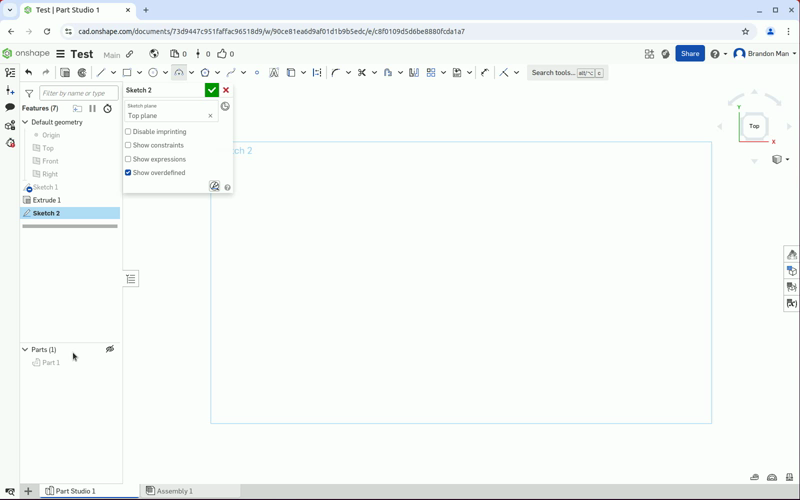
mouse_move(542, 325)
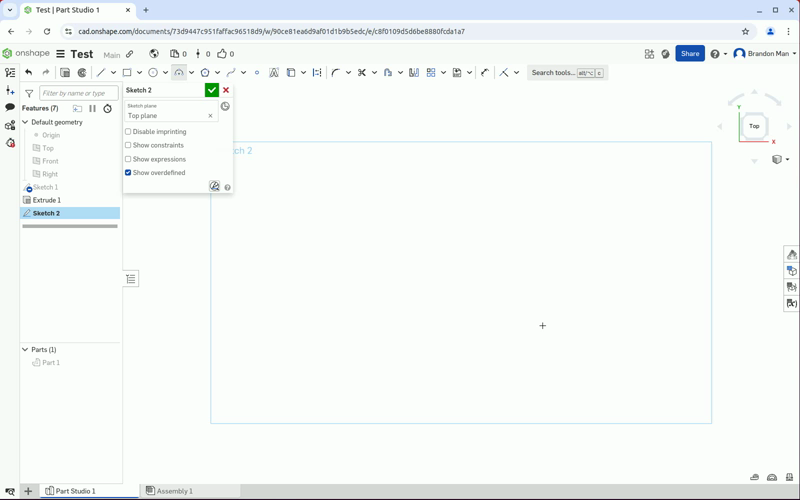
click(542, 325)
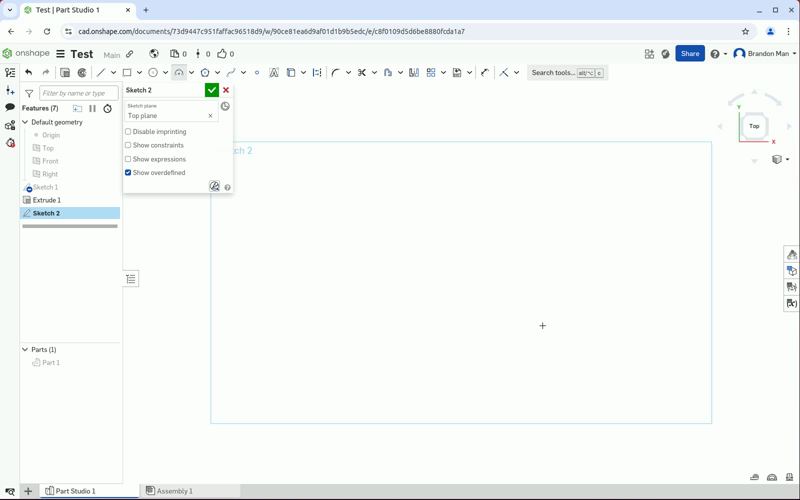
key_up(shift)
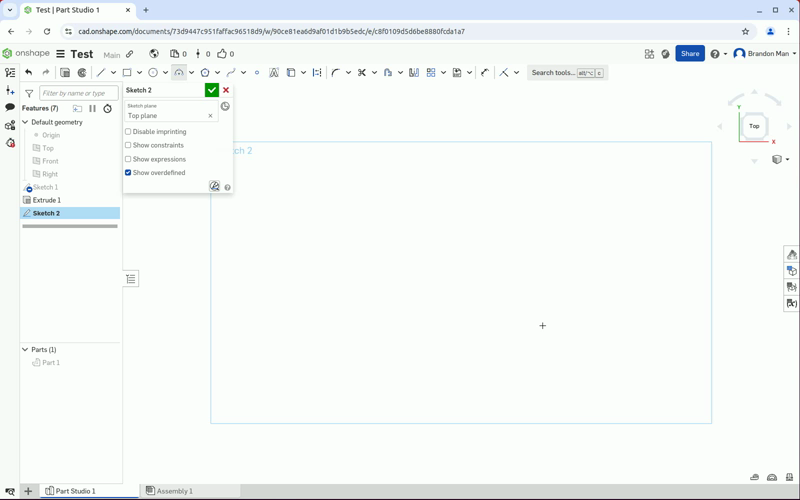
key_down(shift)
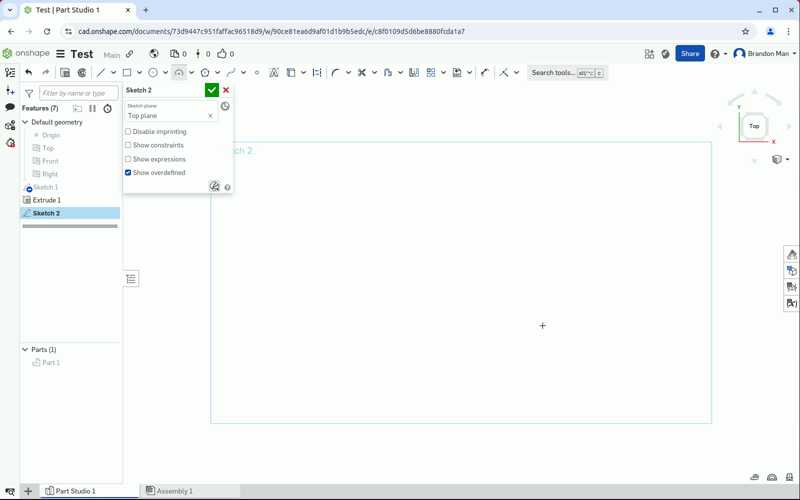
mouse_move(542, 241)
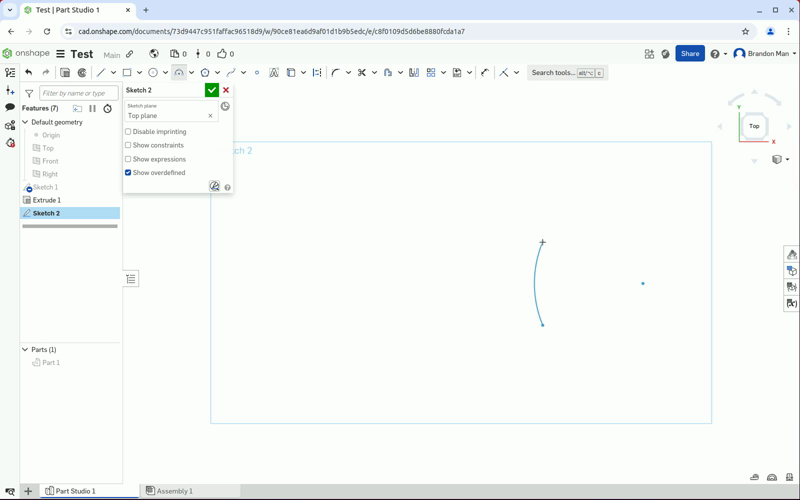
click(542, 241)
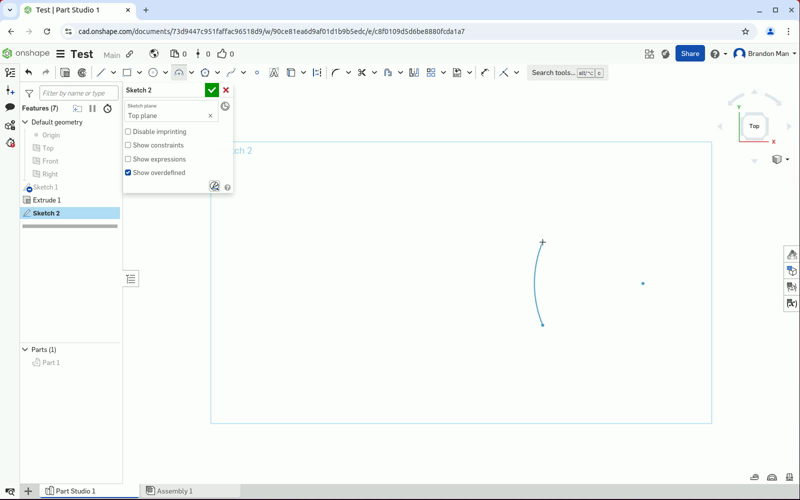
mouse_move(572, 283)
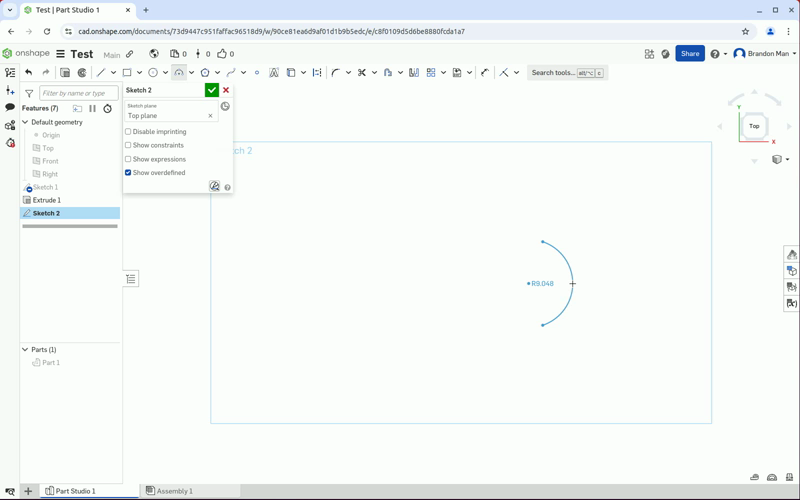
click(572, 283)
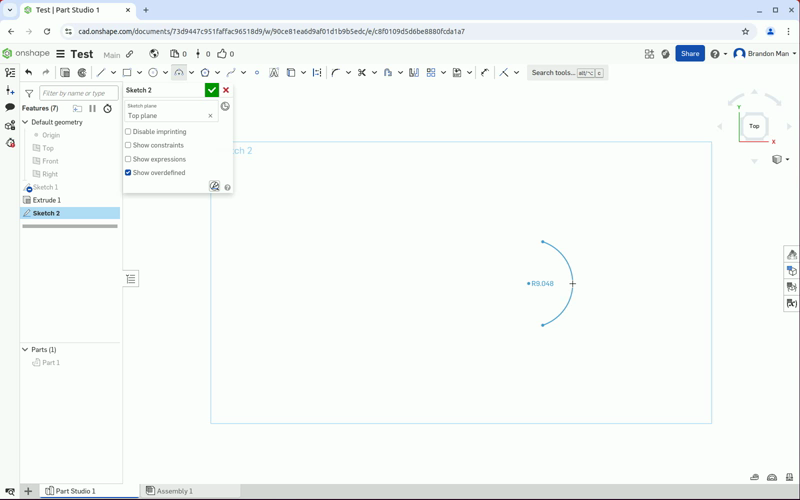
key_up(shift)
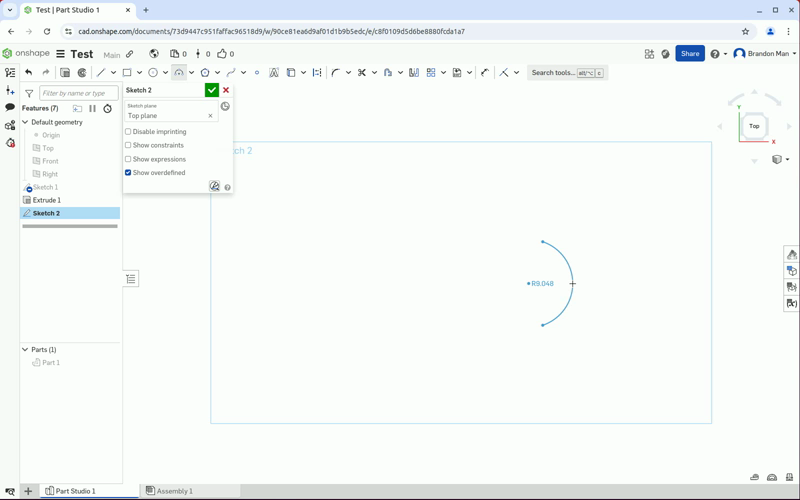
key(esc)
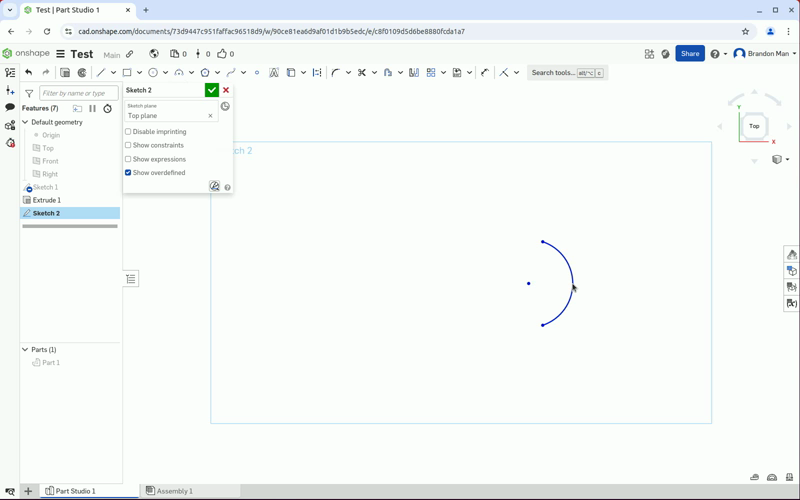
key(l)
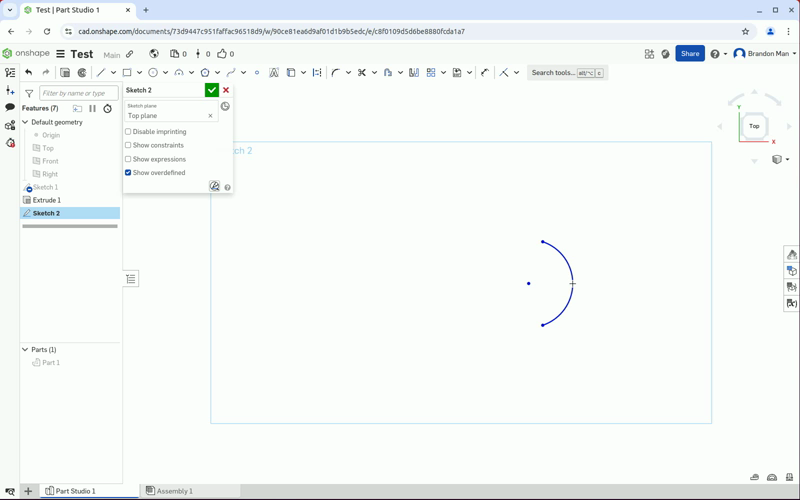
mouse_move(542, 241)
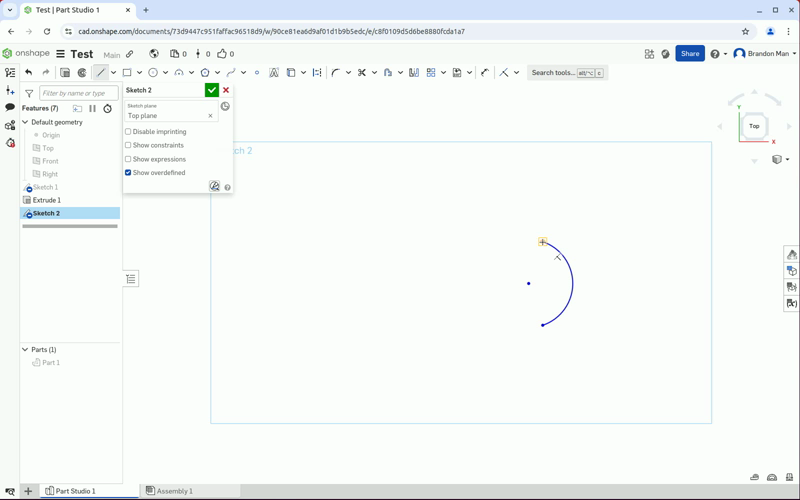
click(542, 241)
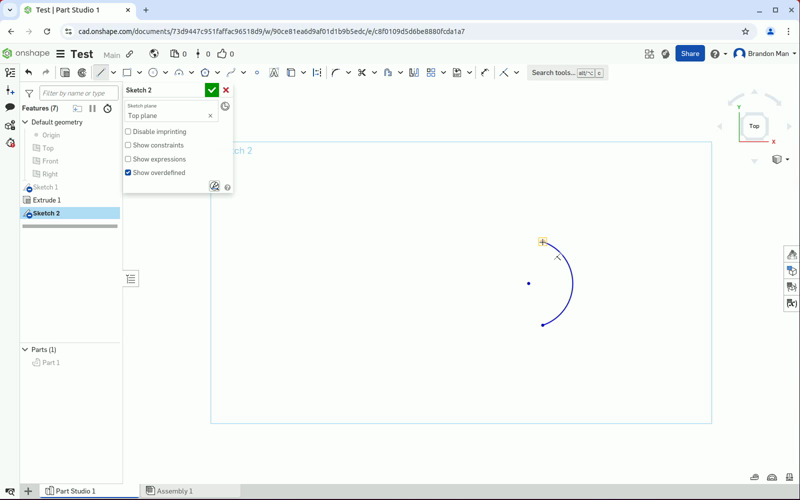
key_down(shift)
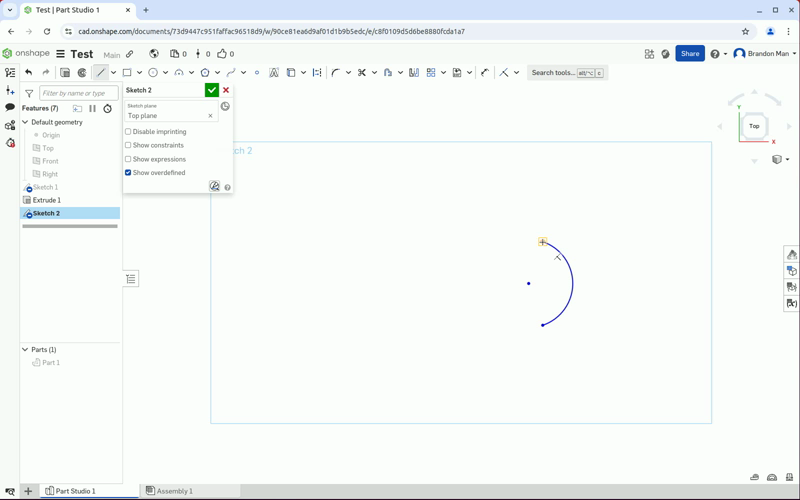
mouse_move(542, 325)
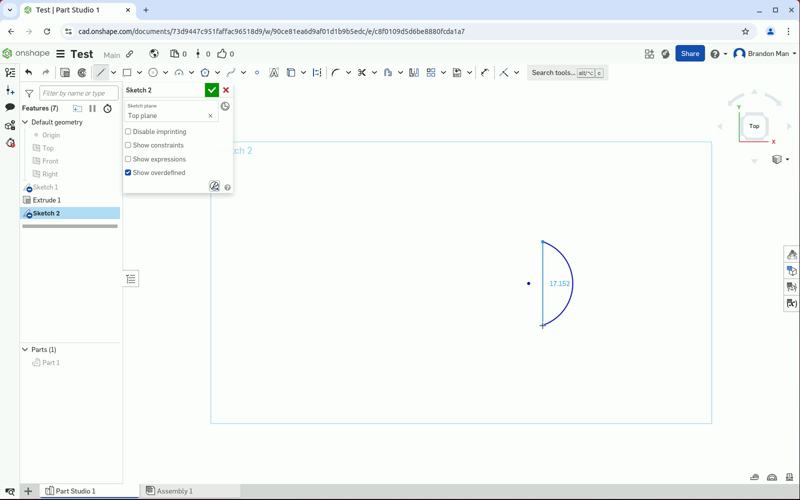
key_up(shift)
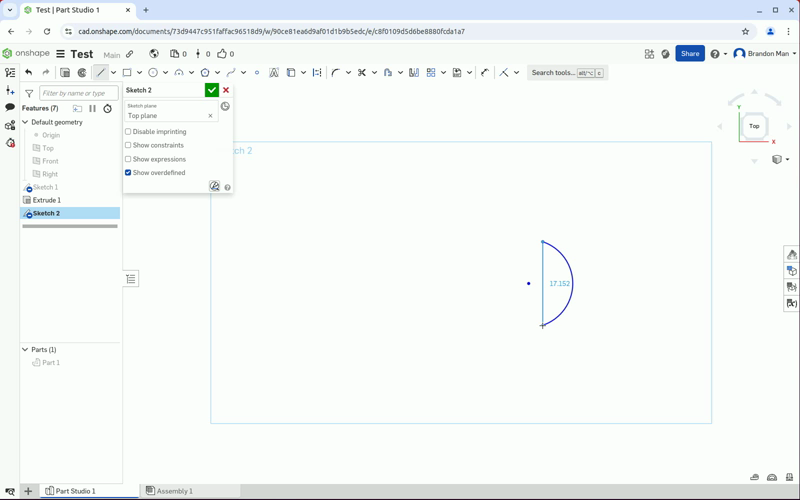
click(542, 325)
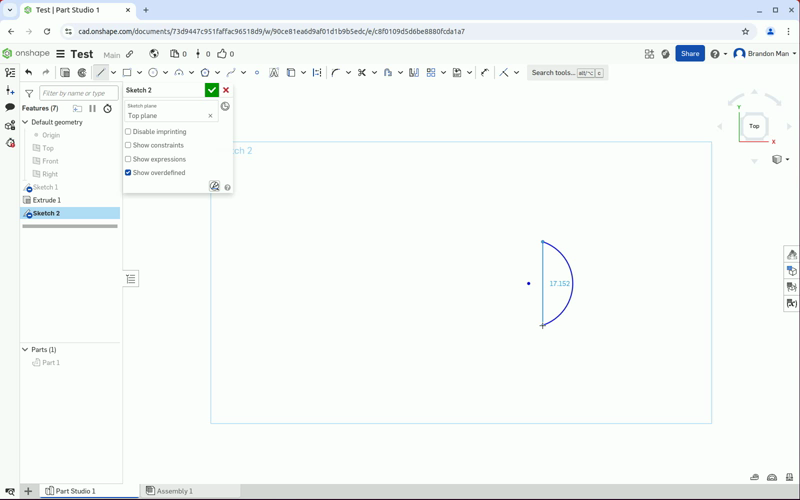
key(esc)
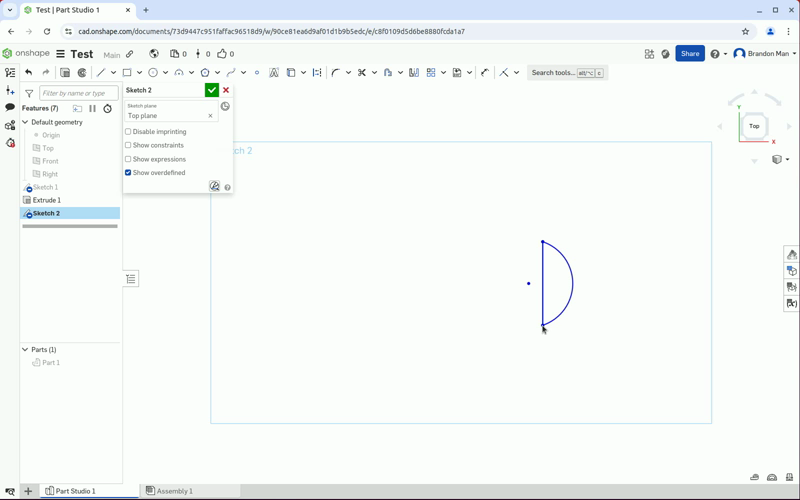
key(a)
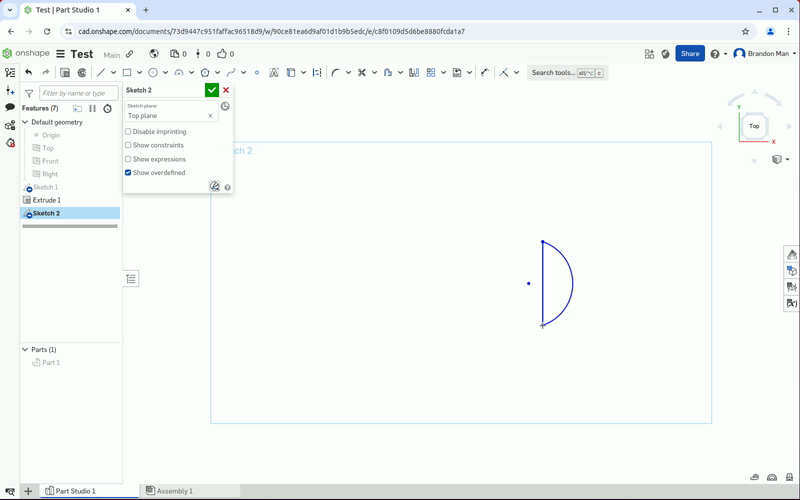
key_down(shift)
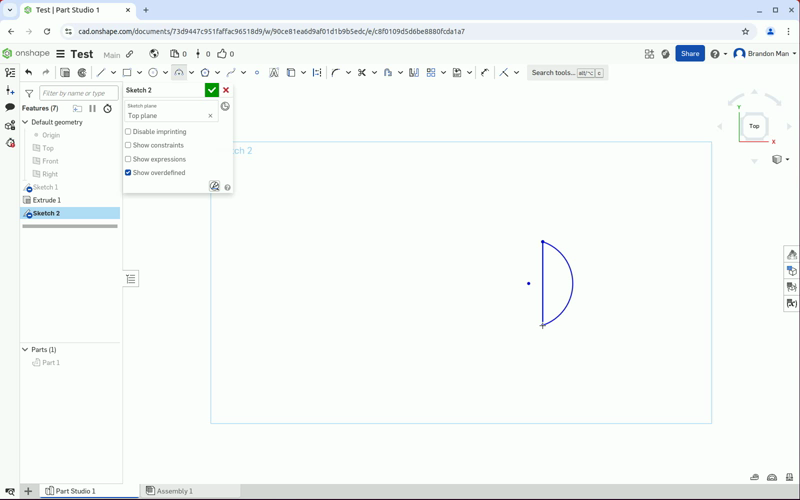
mouse_move(545, 321)
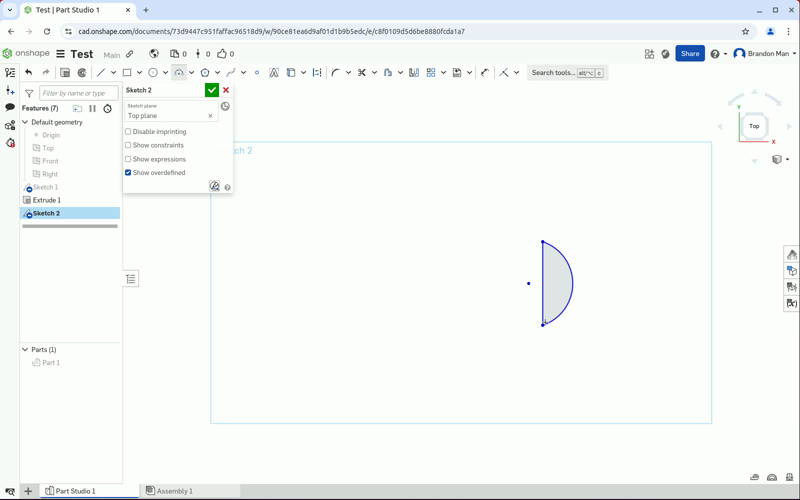
click(545, 321)
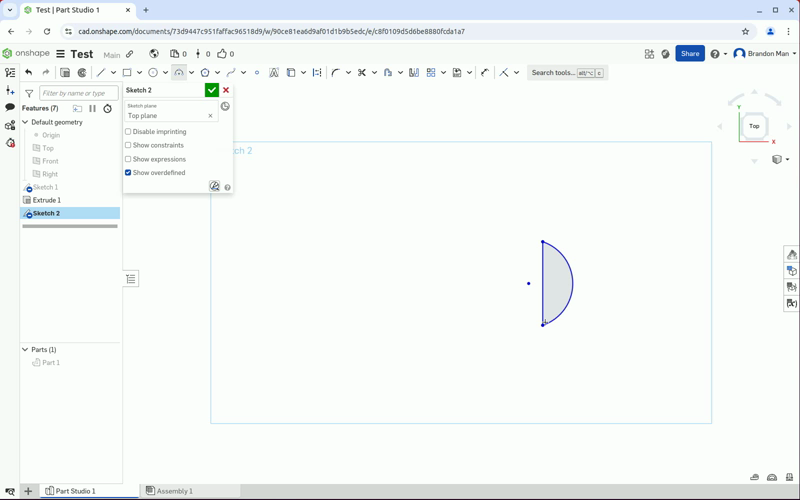
key_up(shift)
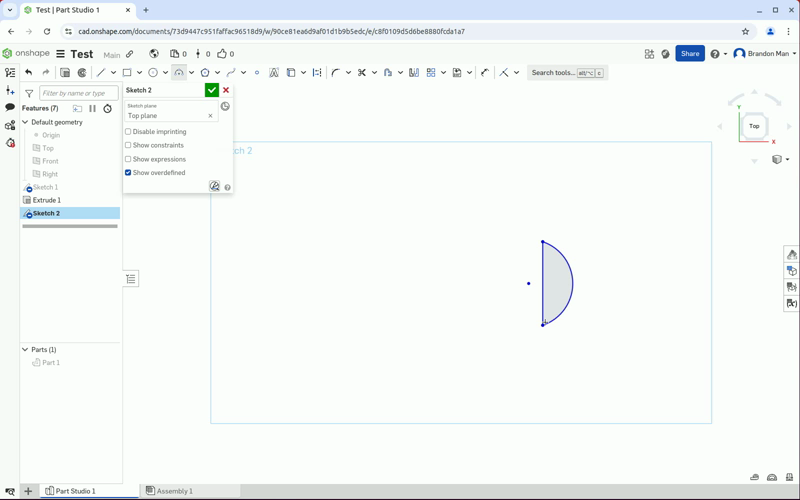
key_down(shift)
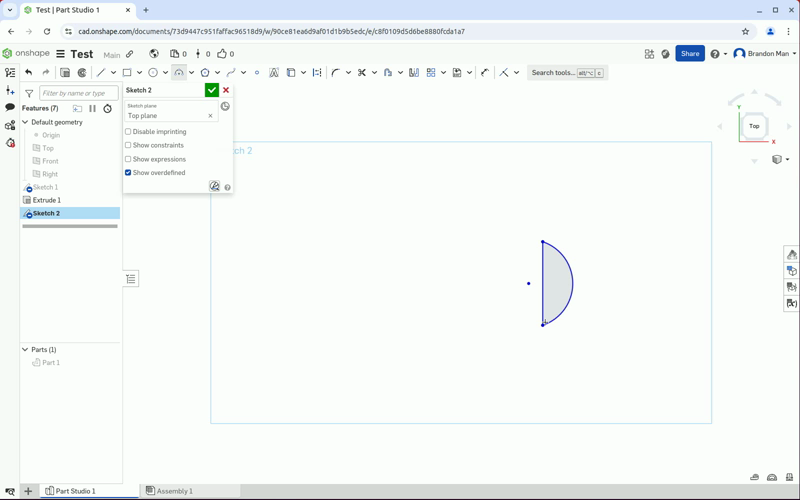
mouse_move(545, 245)
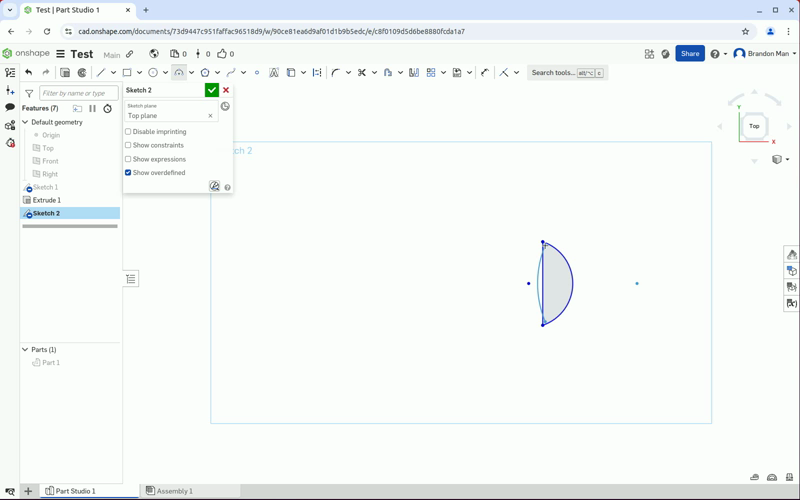
click(545, 245)
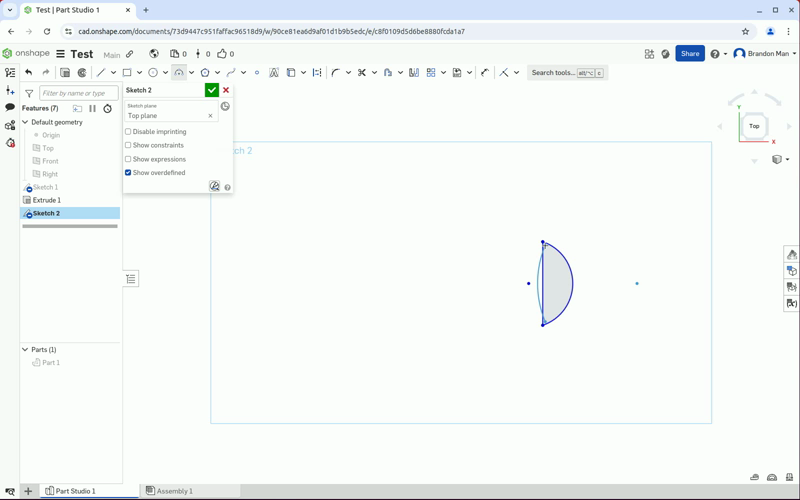
mouse_move(570, 283)
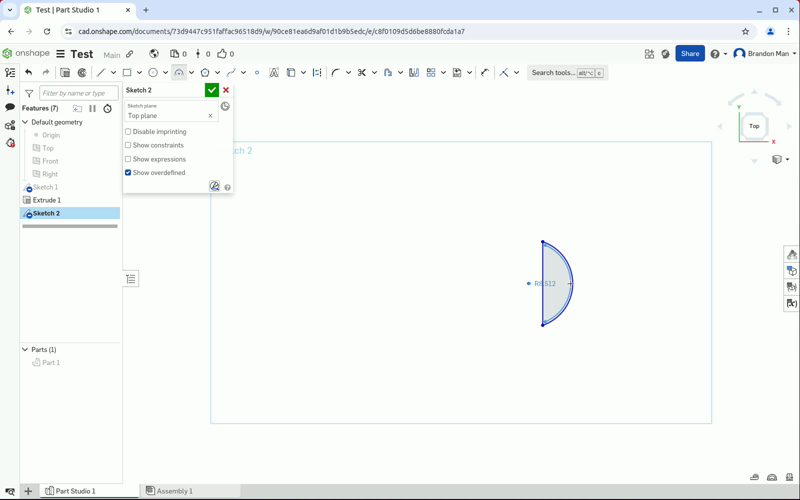
scroll(6)
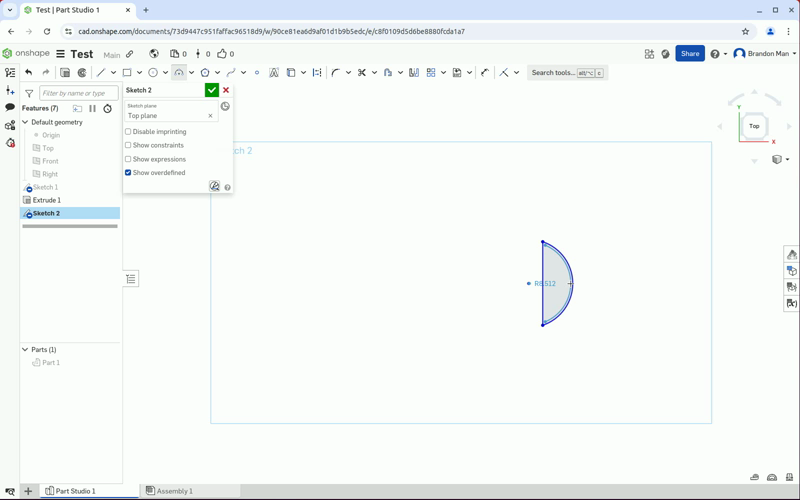
scroll(6)
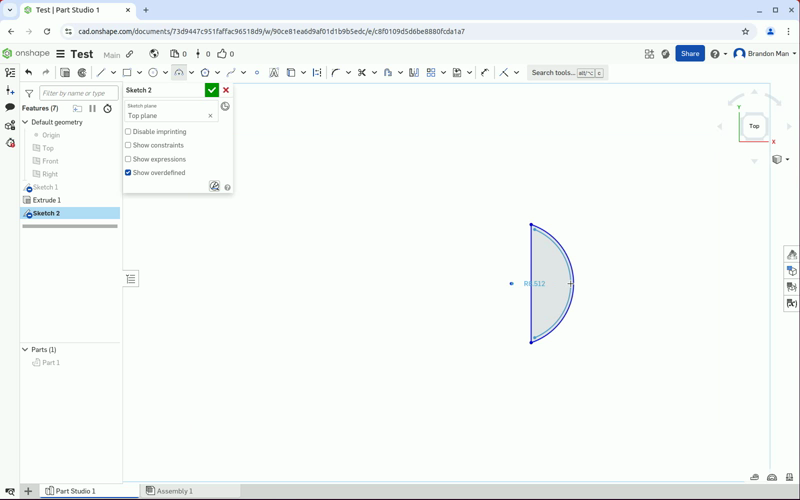
scroll(6)
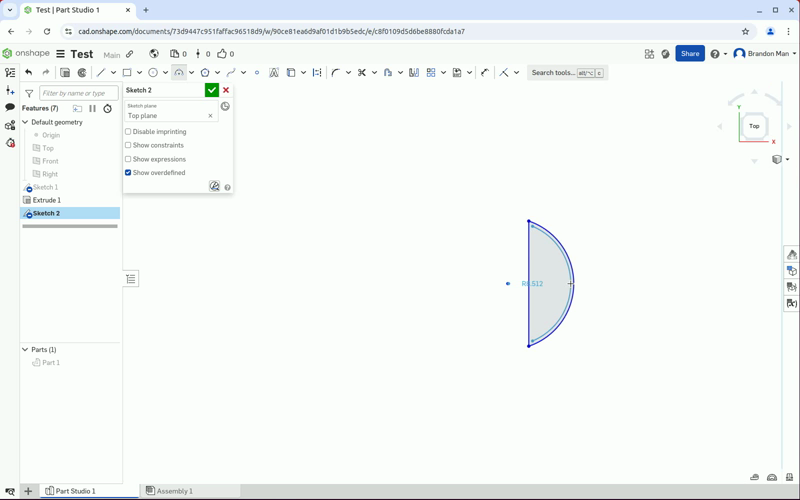
scroll(6)
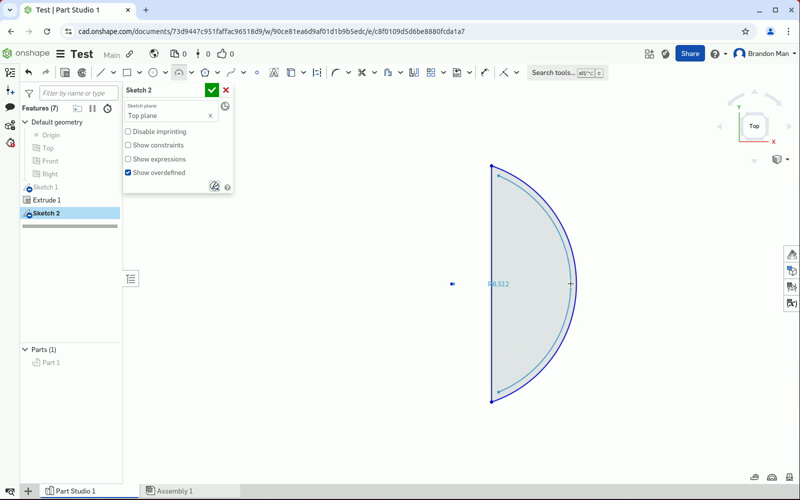
scroll(6)
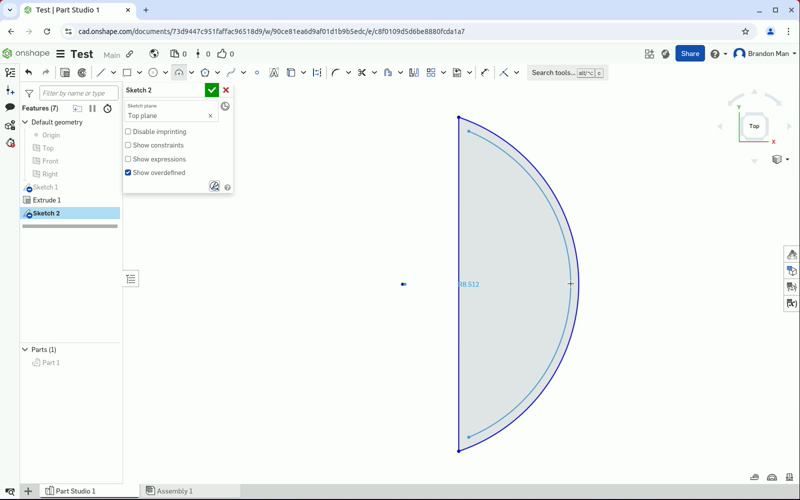
scroll(6)
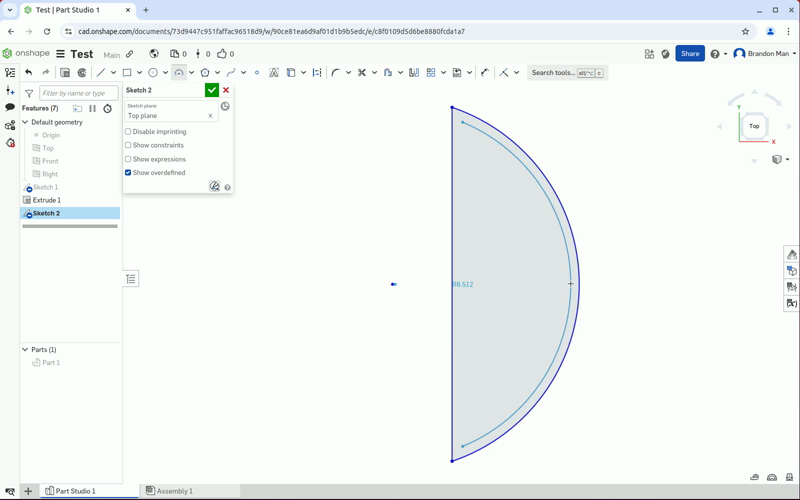
scroll(6)
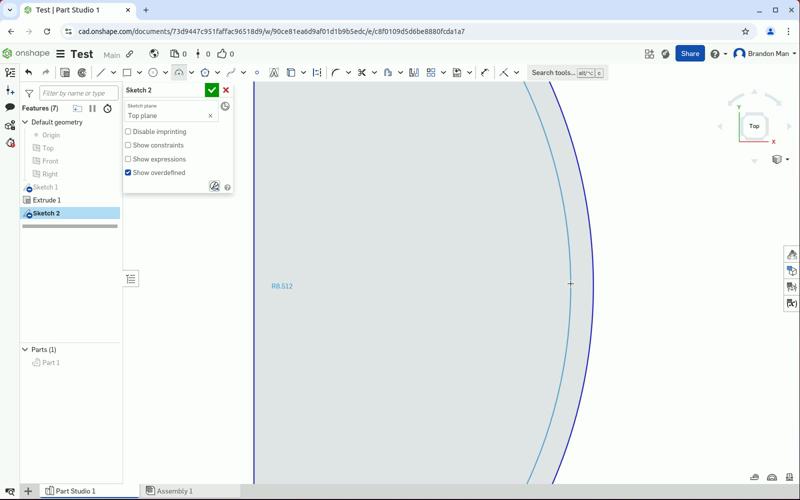
click(570, 283)
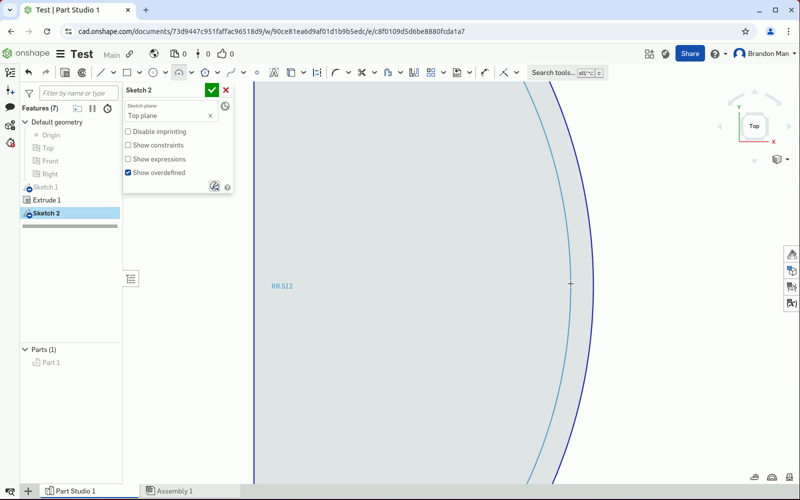
scroll(-6)
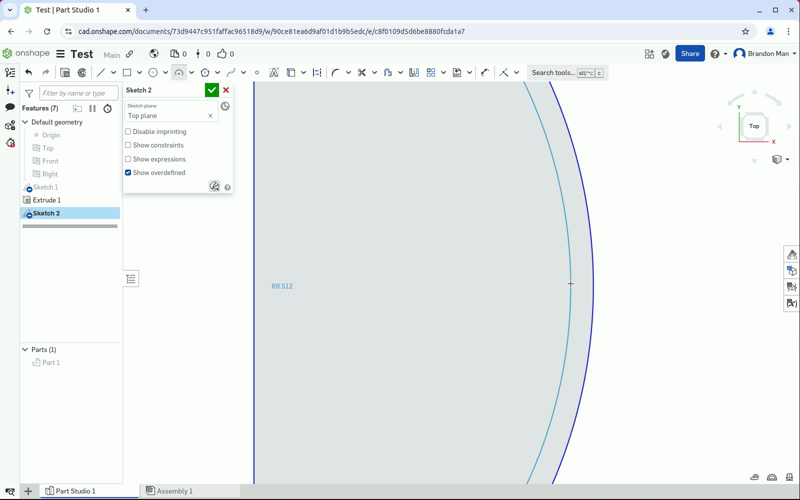
scroll(-6)
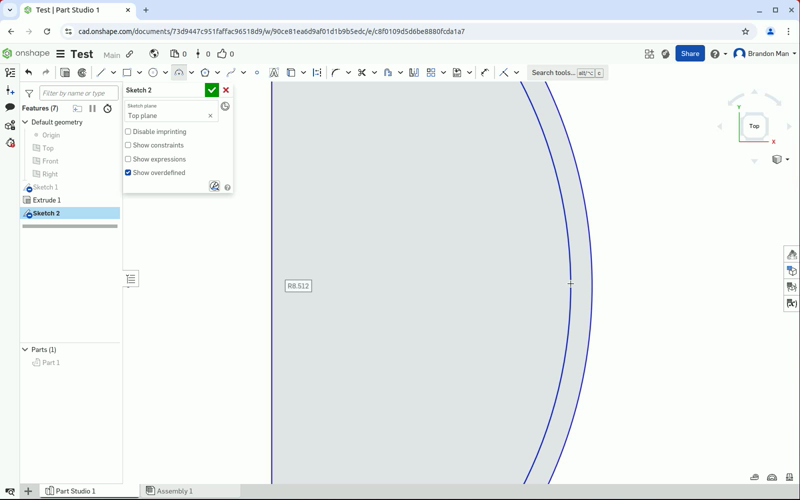
scroll(-6)
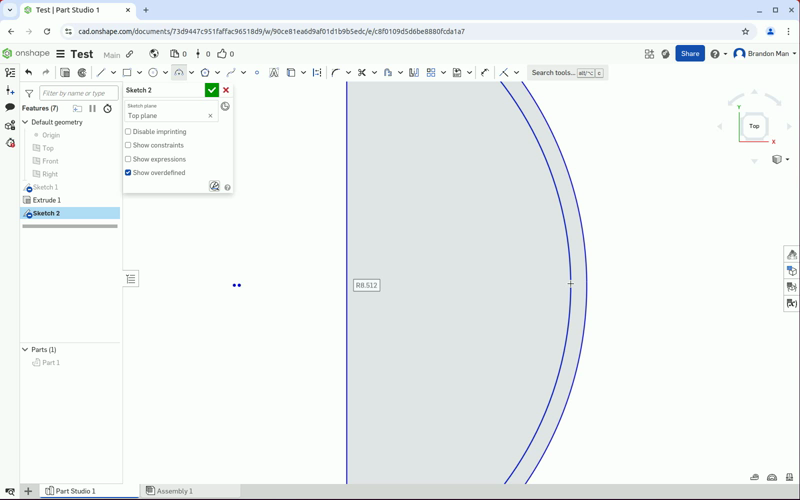
scroll(-6)
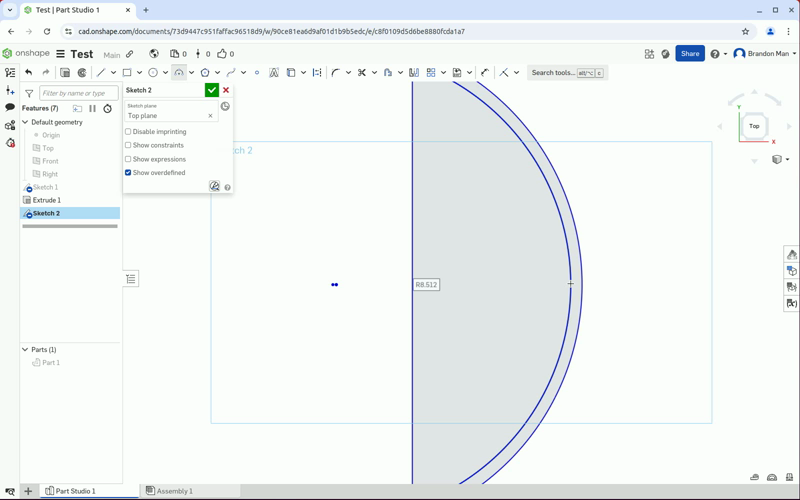
scroll(-6)
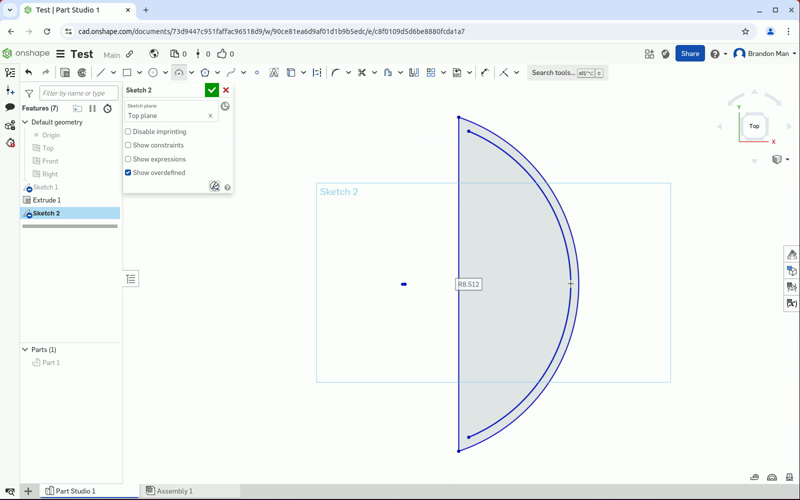
scroll(-6)
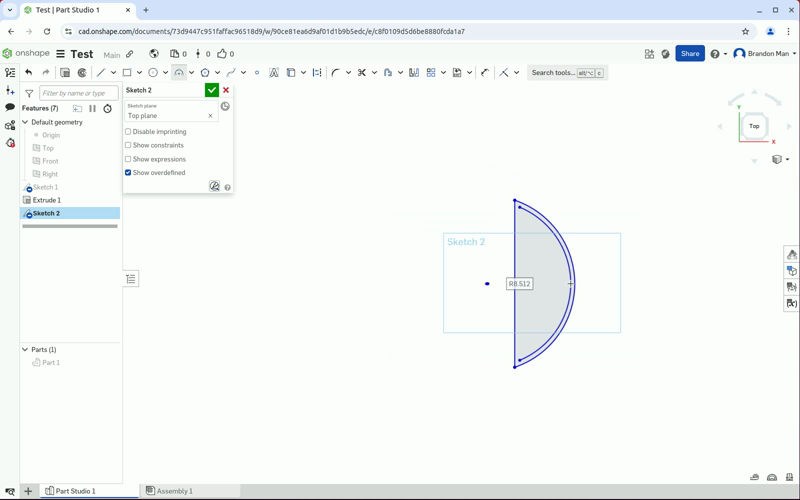
scroll(-6)
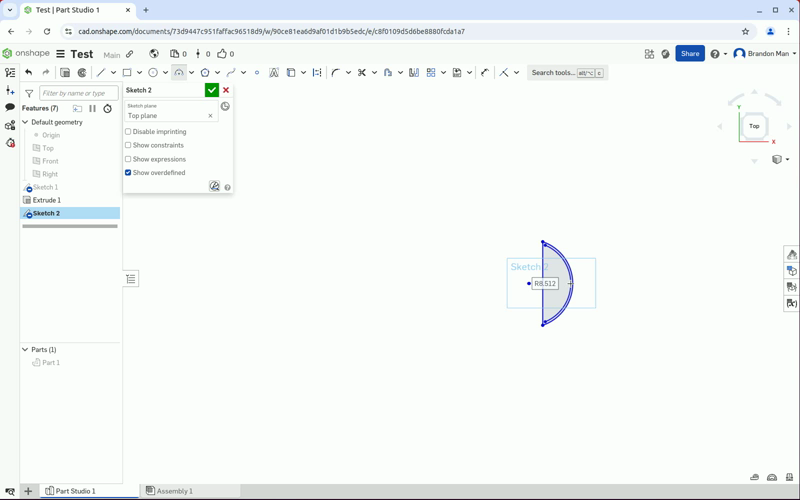
key_up(shift)
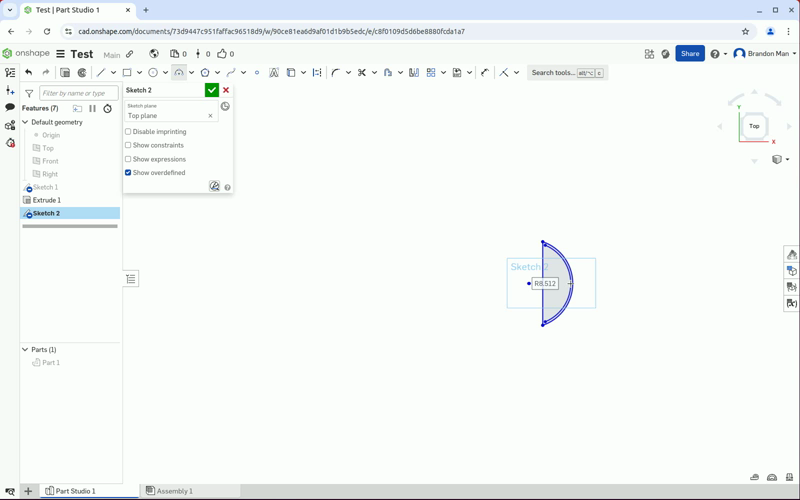
key(esc)
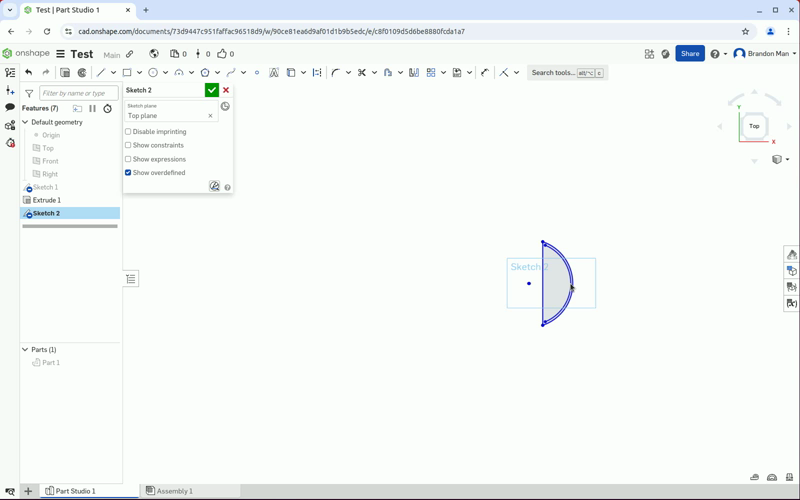
key(l)
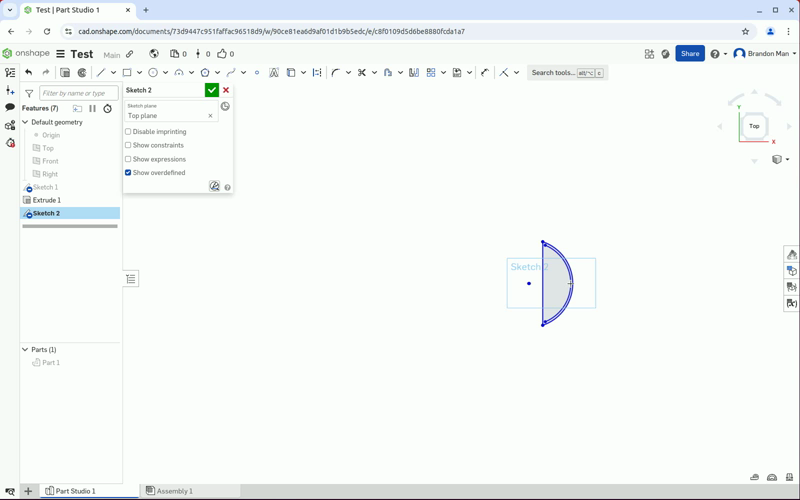
mouse_move(545, 245)
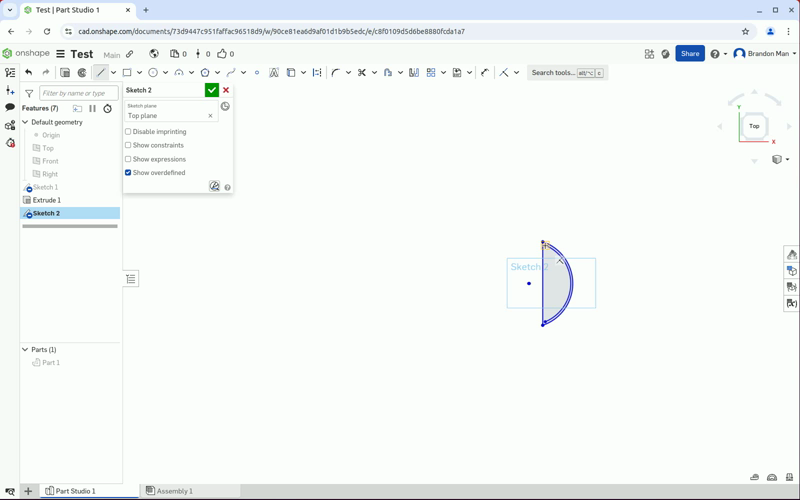
click(545, 245)
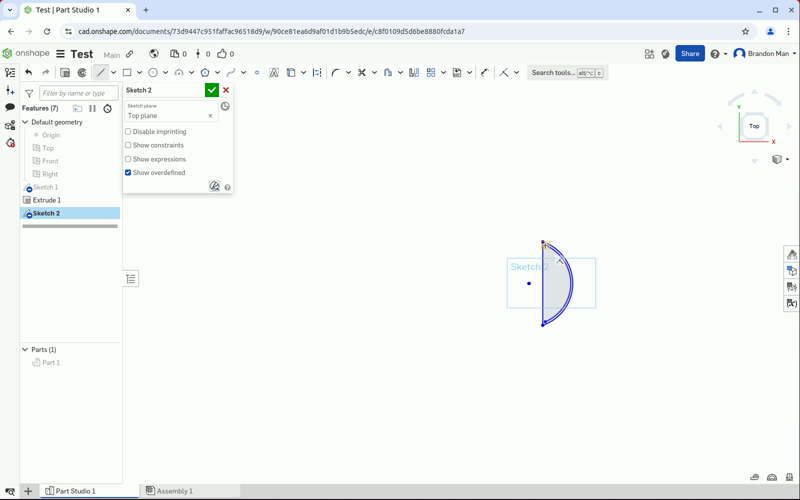
key_down(shift)
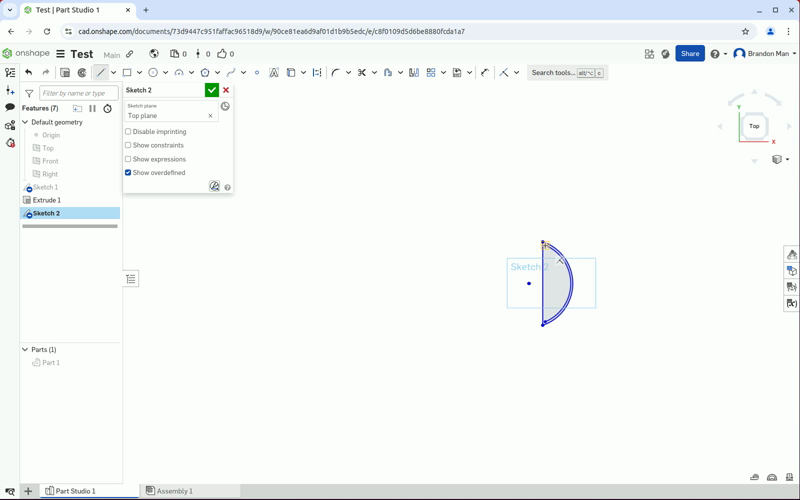
mouse_move(545, 321)
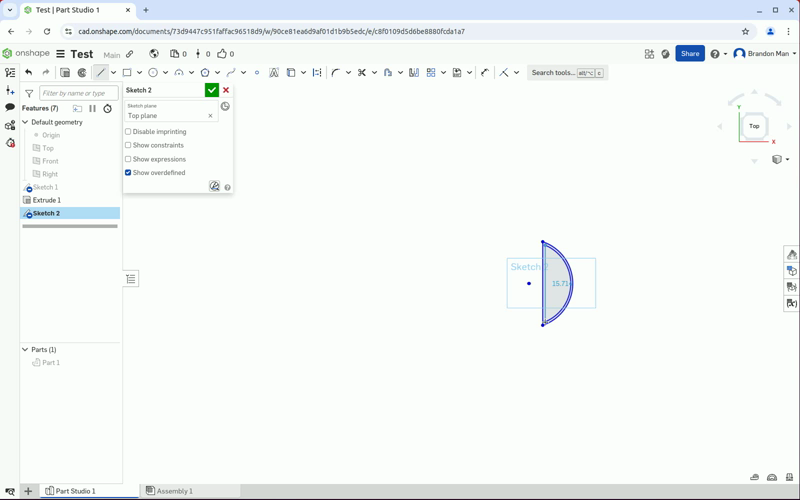
key_up(shift)
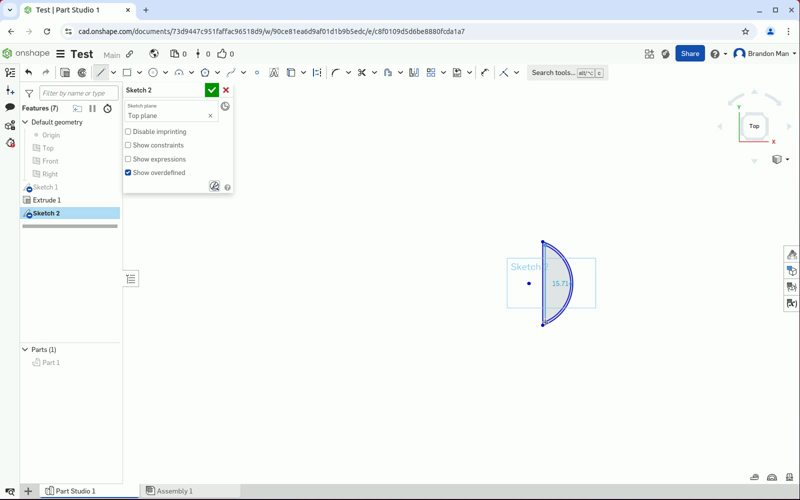
click(545, 321)
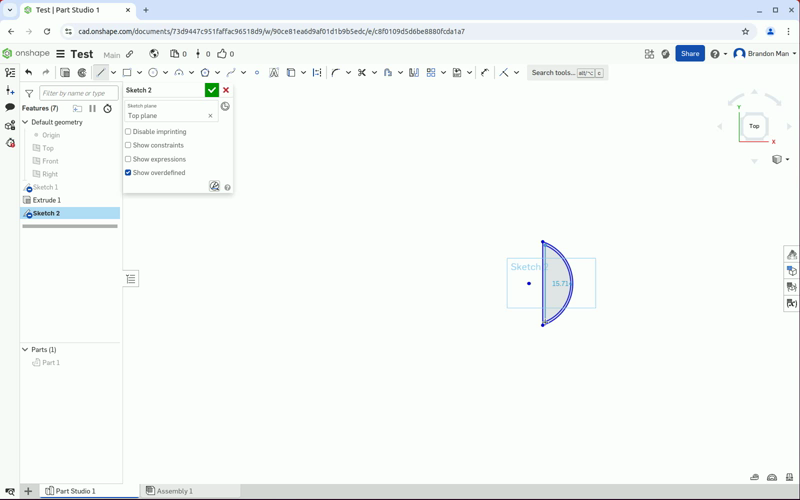
key(esc)
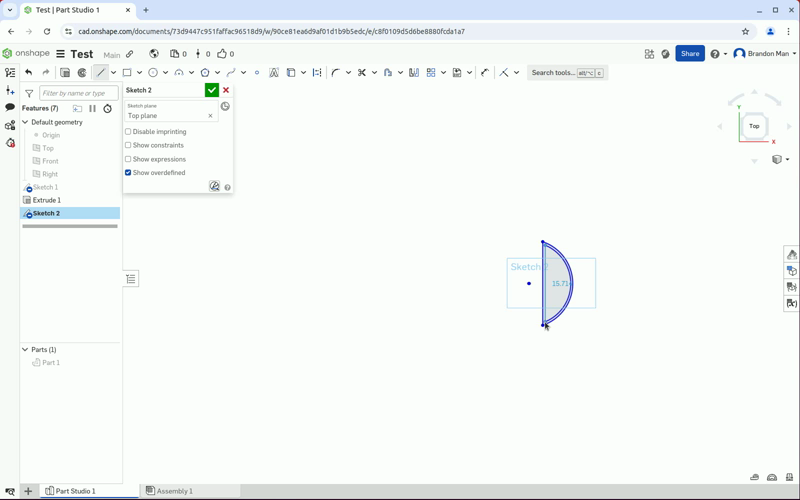
mouse_move(571, 286)
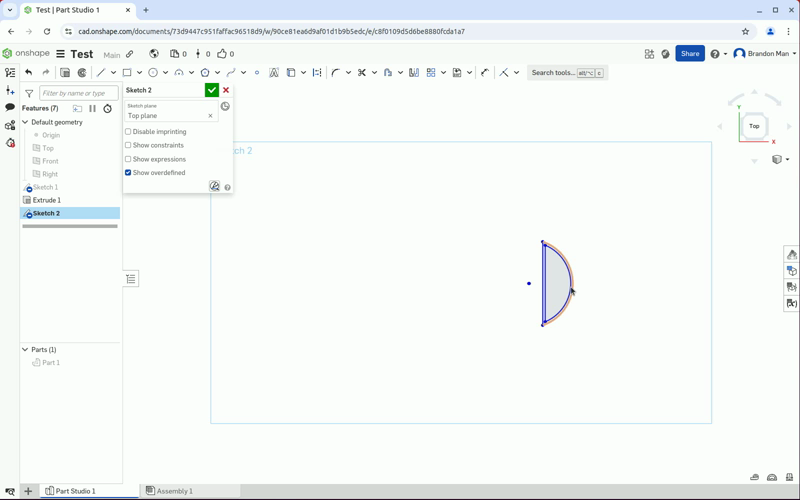
scroll(6)
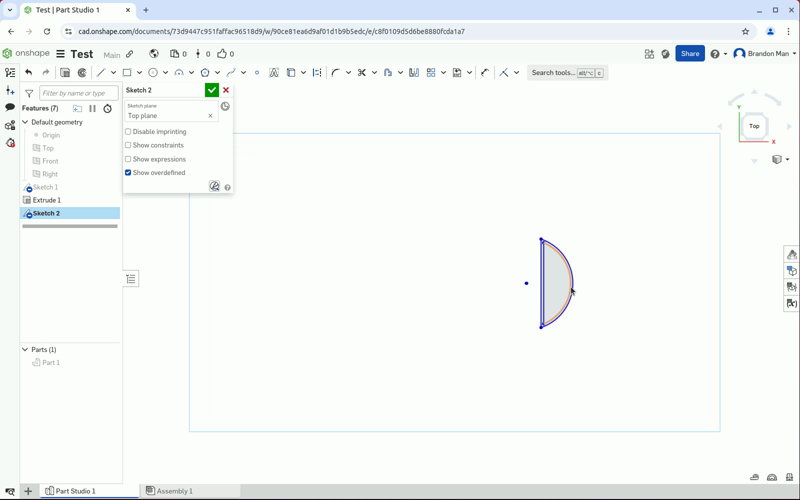
scroll(6)
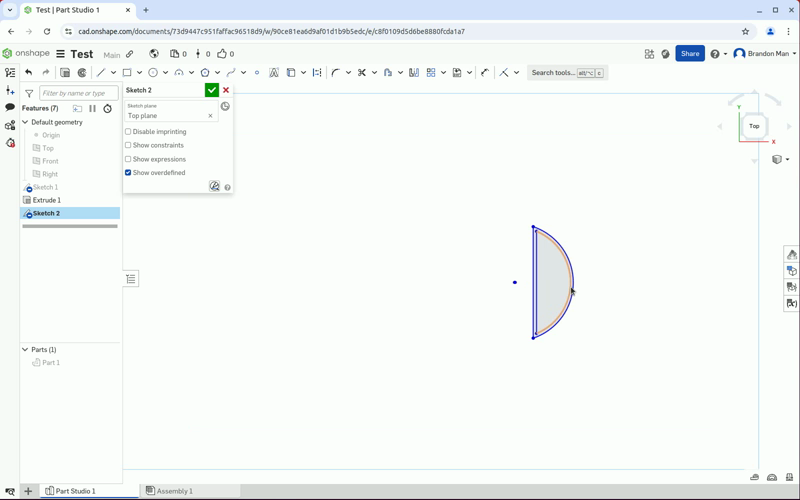
scroll(6)
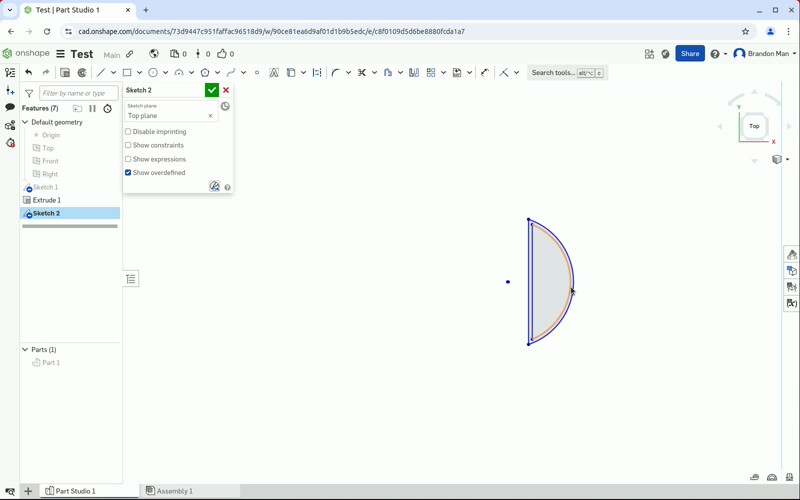
scroll(6)
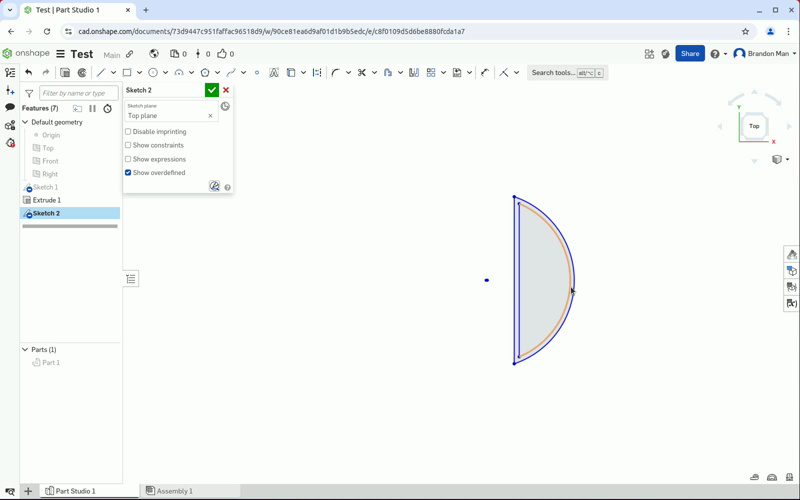
scroll(6)
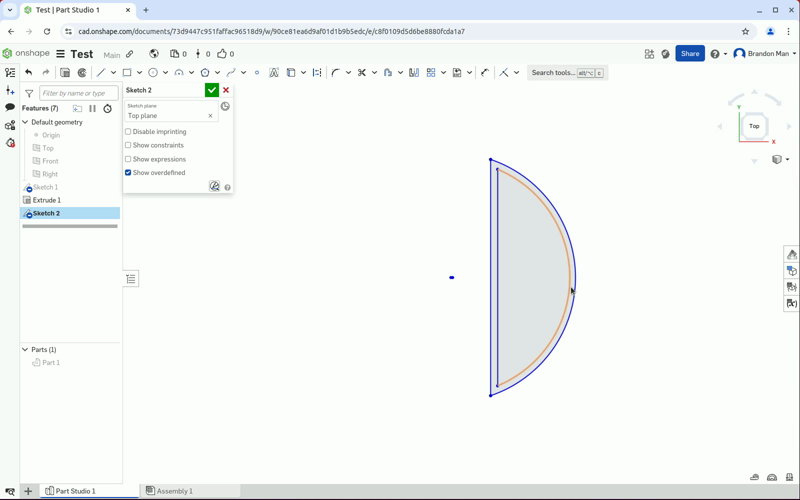
scroll(6)
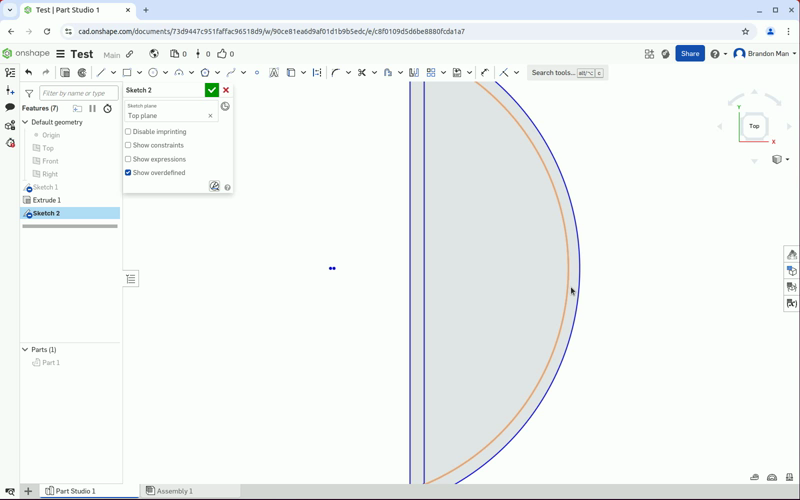
scroll(6)
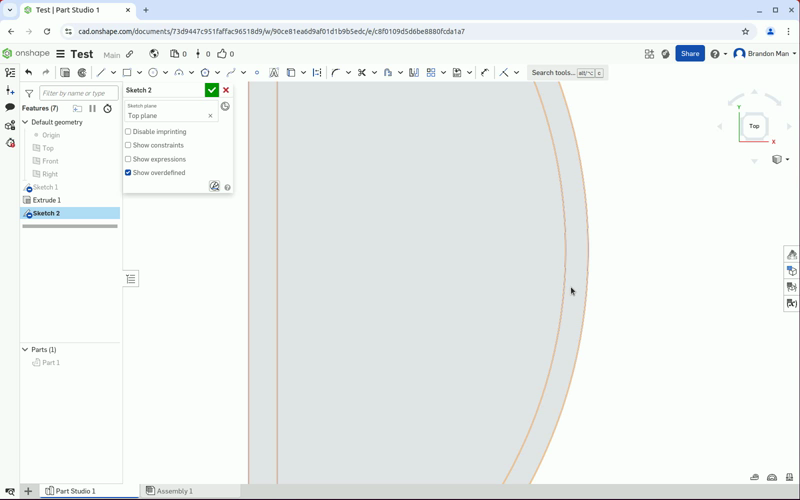
click(571, 286)
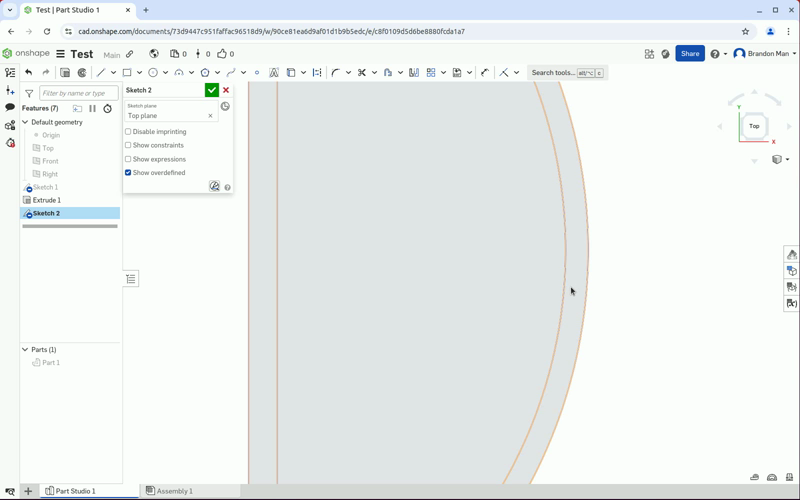
scroll(-6)
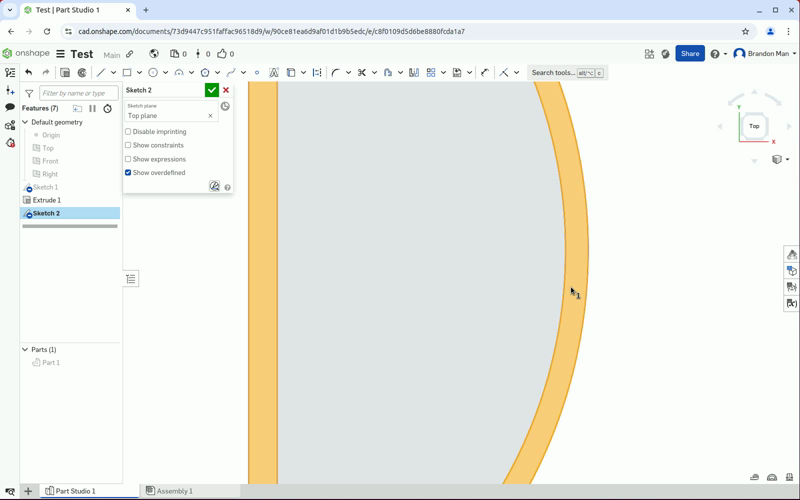
scroll(-6)
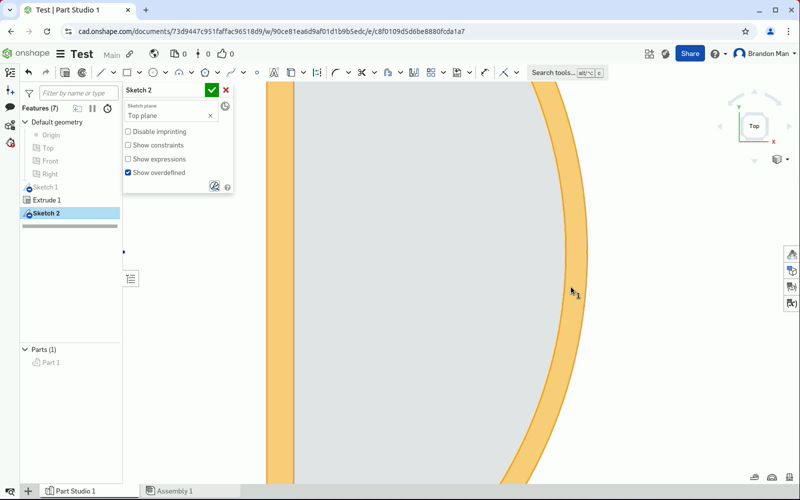
scroll(-6)
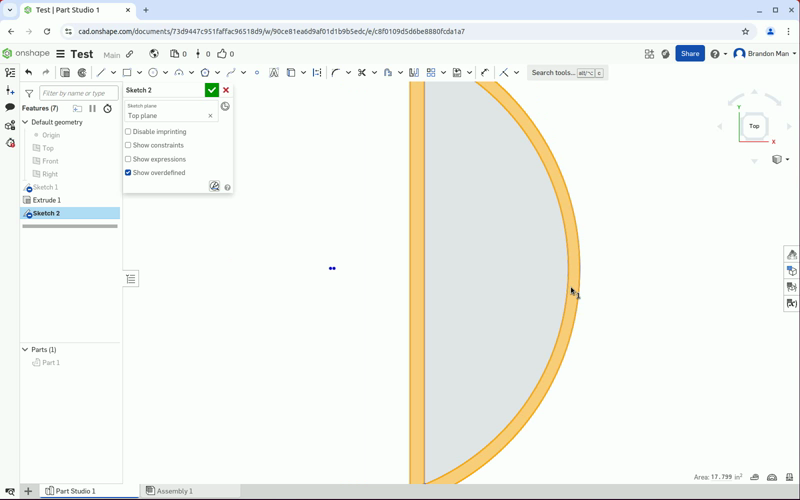
scroll(-6)
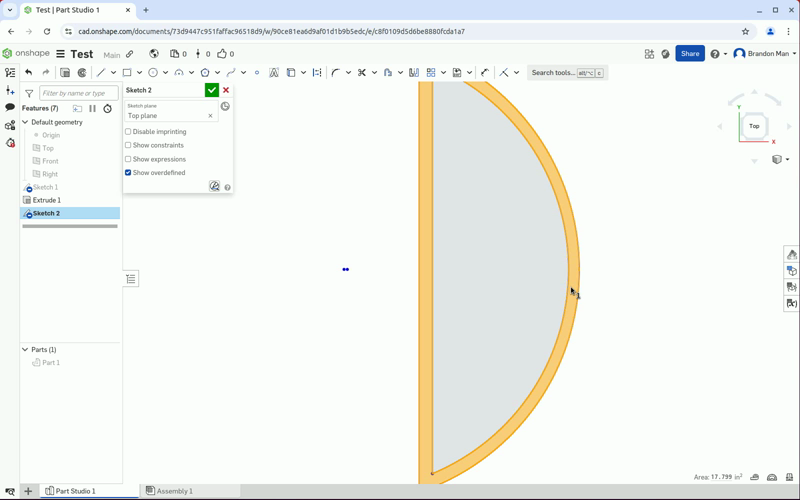
scroll(-6)
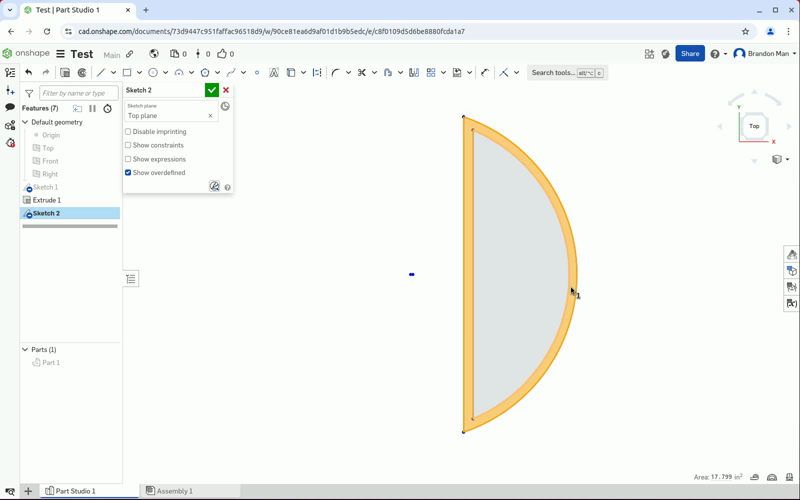
scroll(-6)
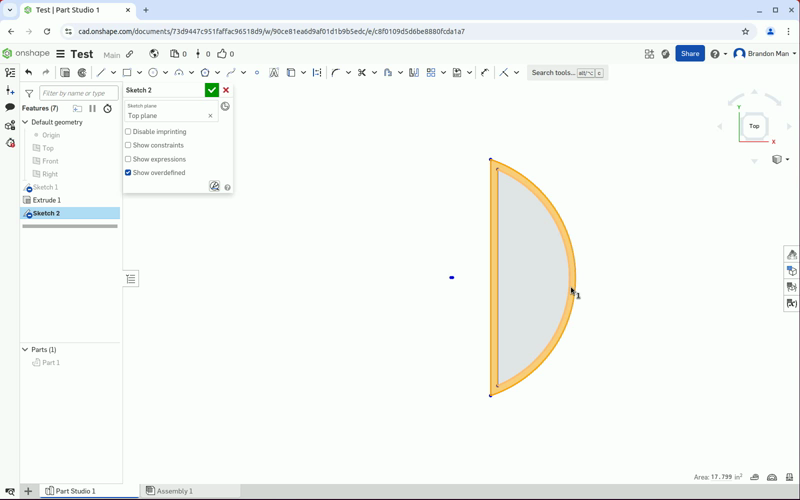
scroll(-6)
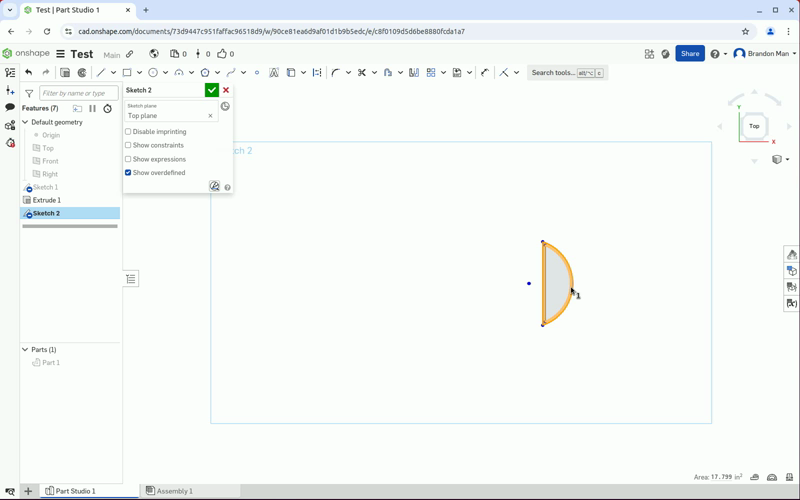
mouse_move(73, 352)
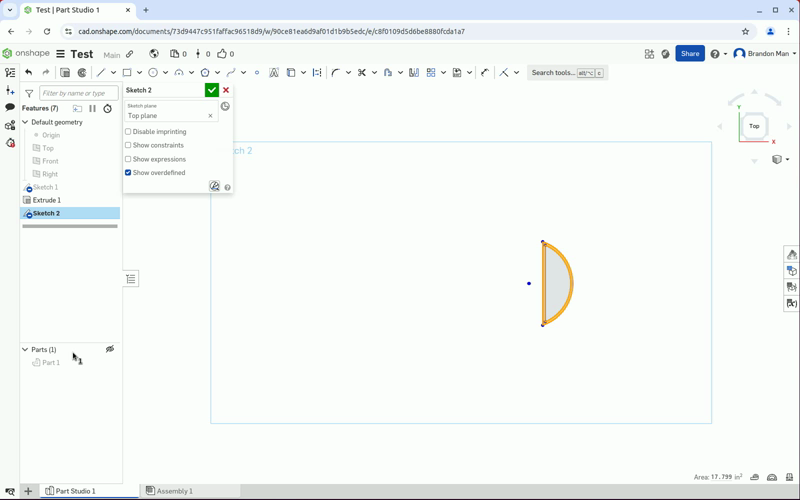
key(shift+y)
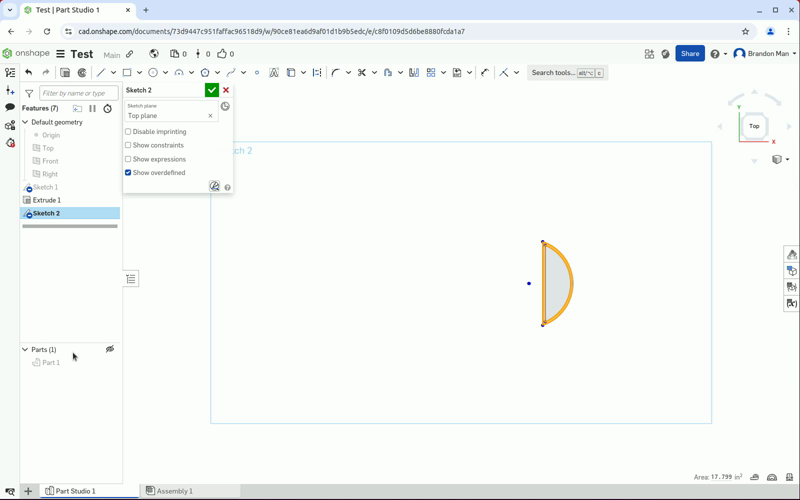
key(shift+e)
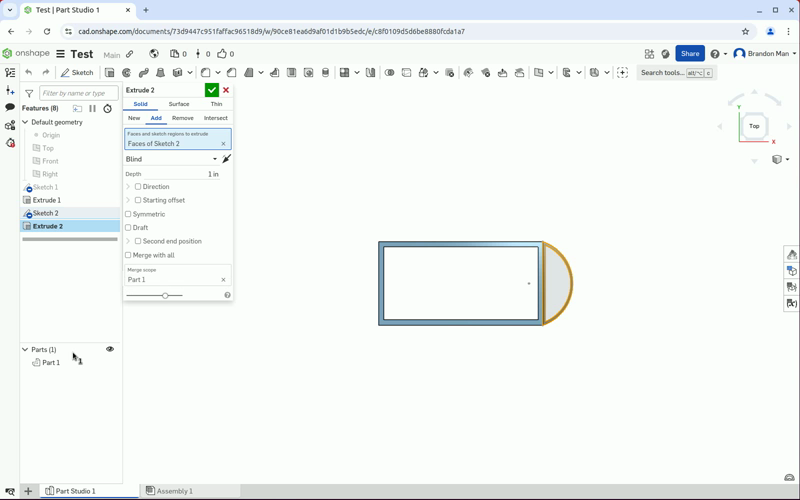
mouse_move(143, 106)
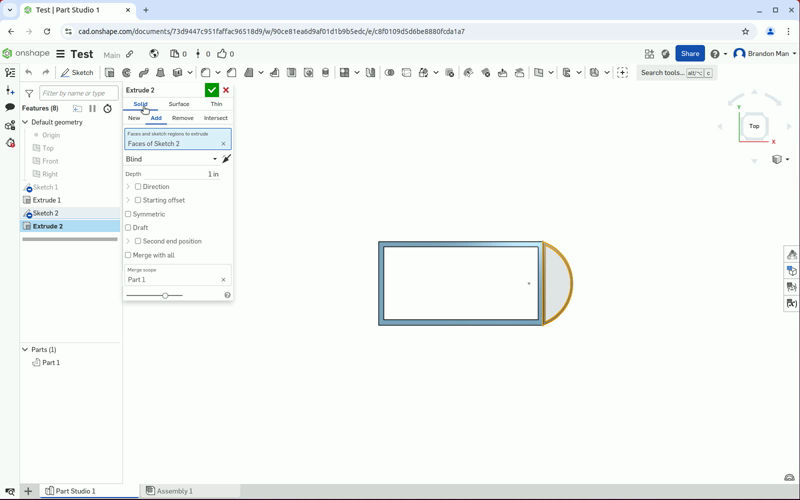
click(143, 106)
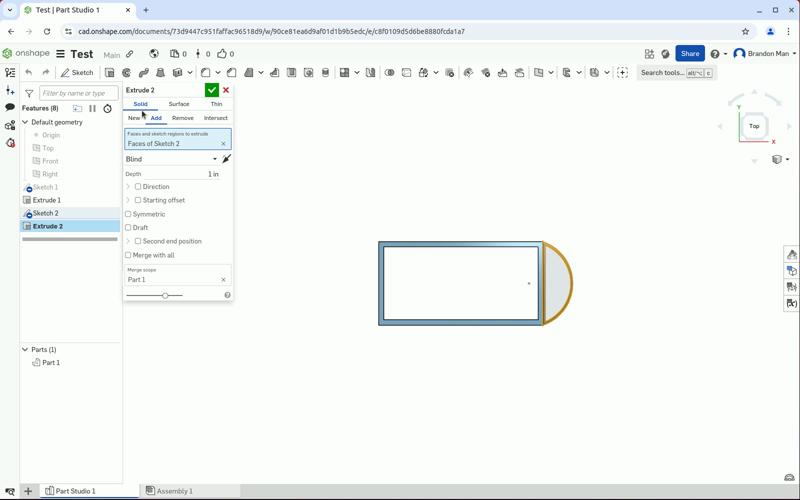
mouse_move(137, 120)
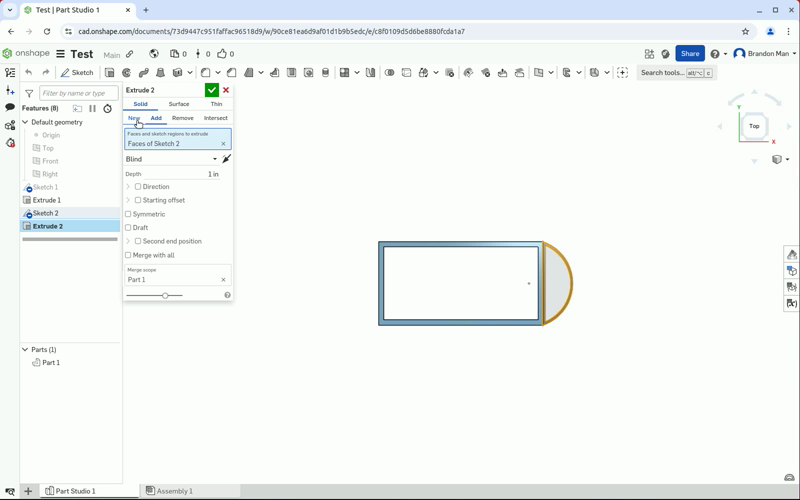
click(137, 120)
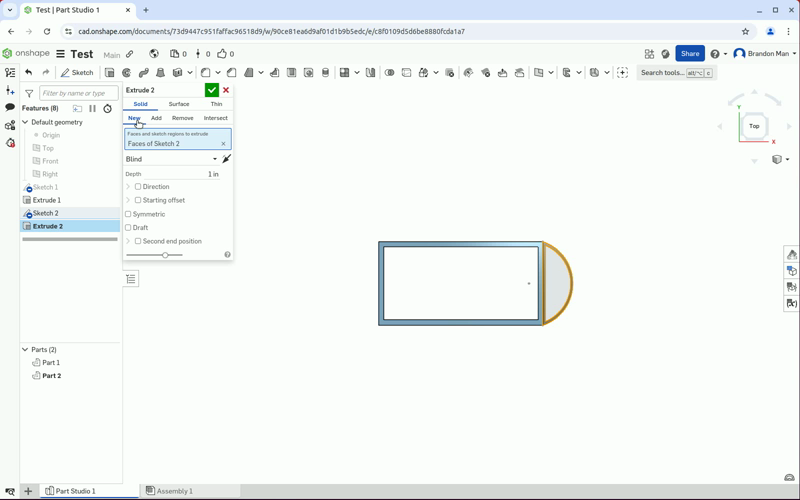
key(tab, 4)
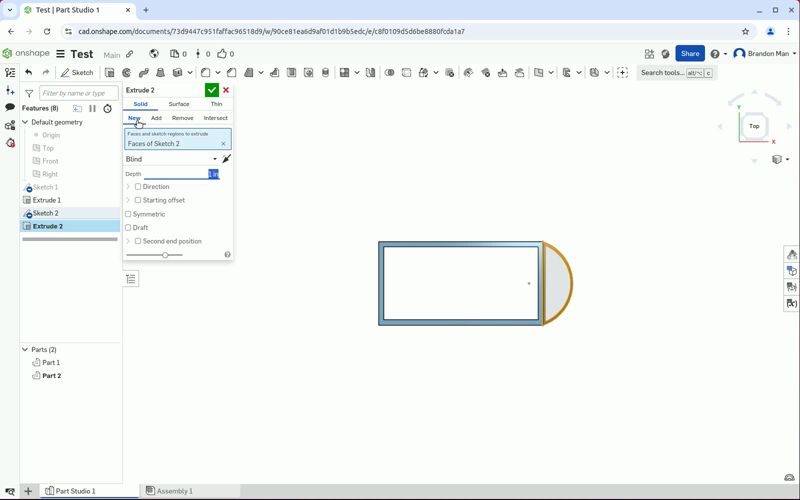
text(3.37)
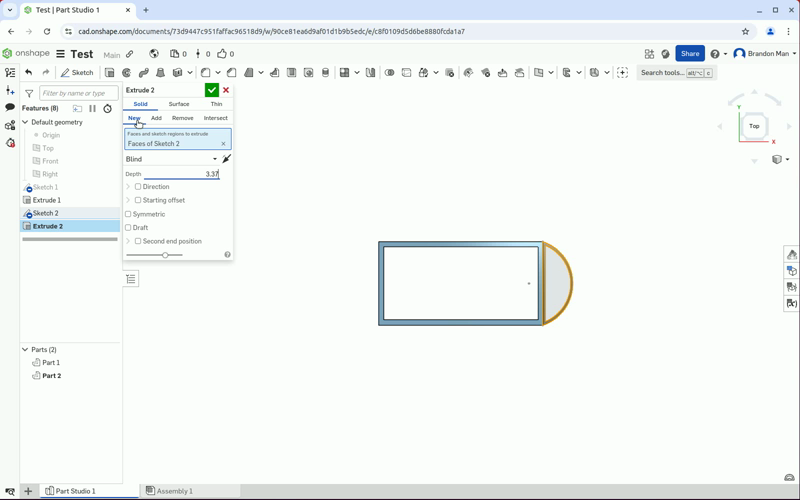
key(enter)
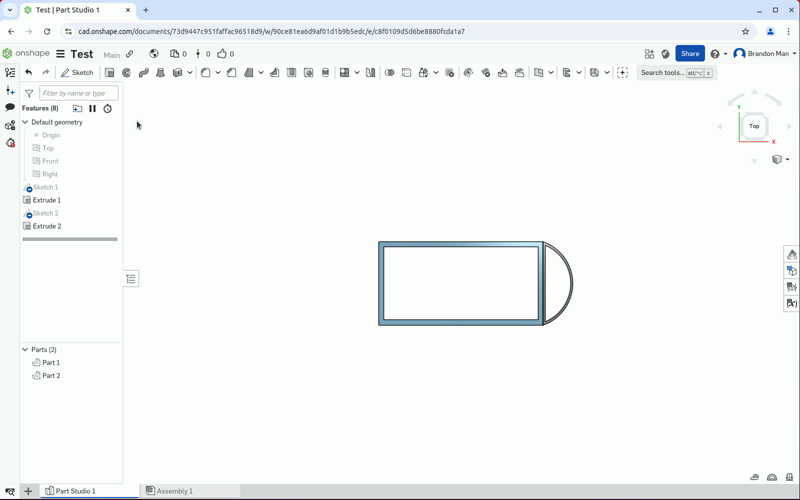
key(shift+h)
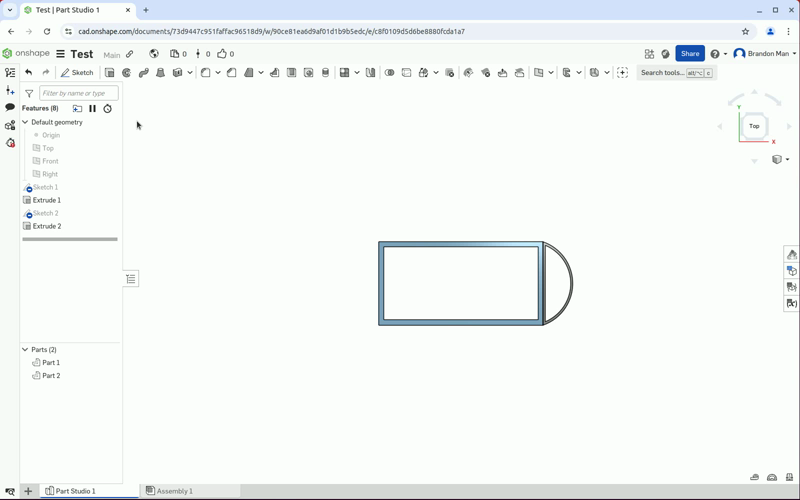
key(shift+h)
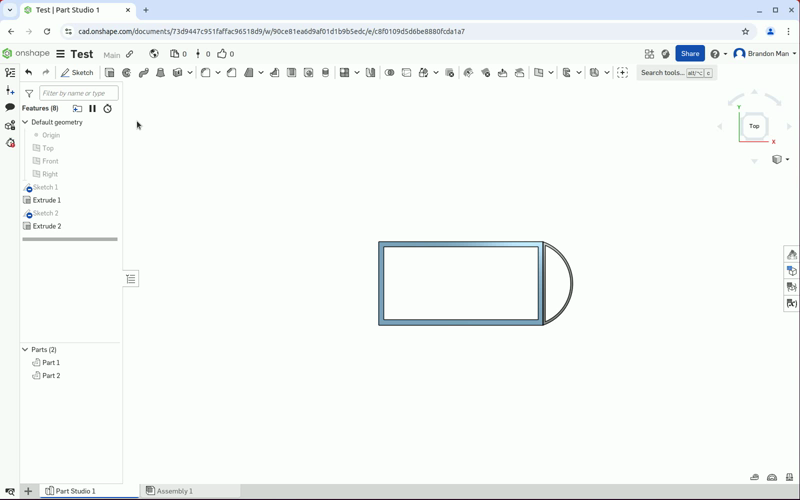
mouse_move(73, 189)
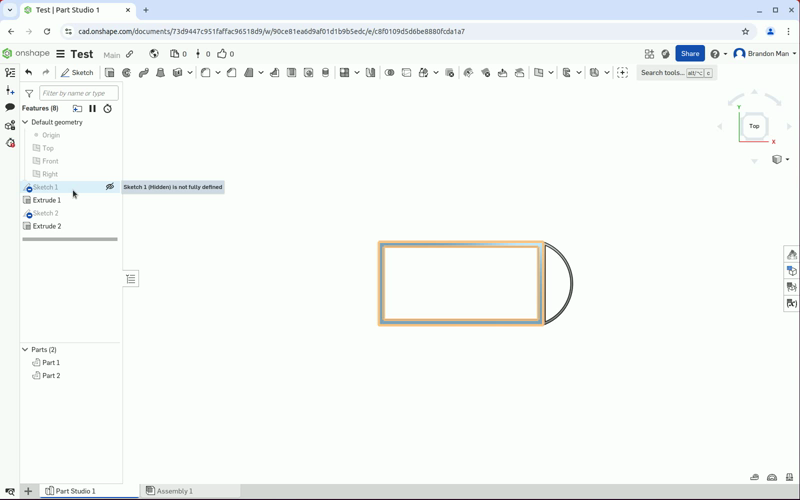
click(73, 189)
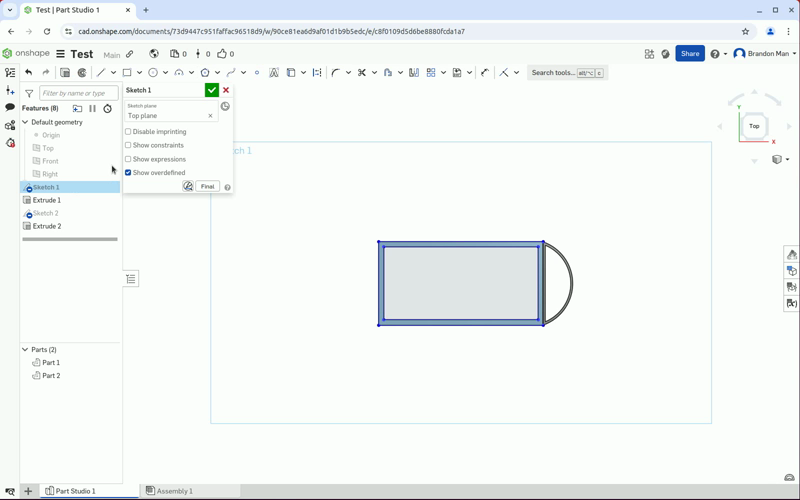
mouse_move(229, 92)
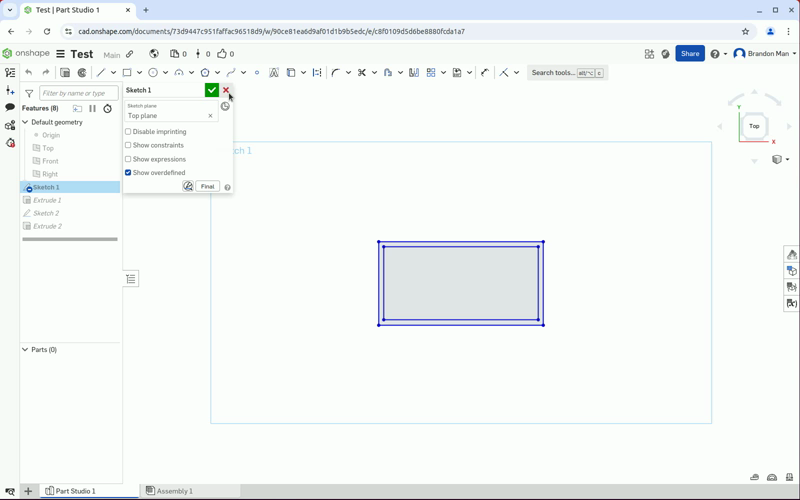
click(229, 92)
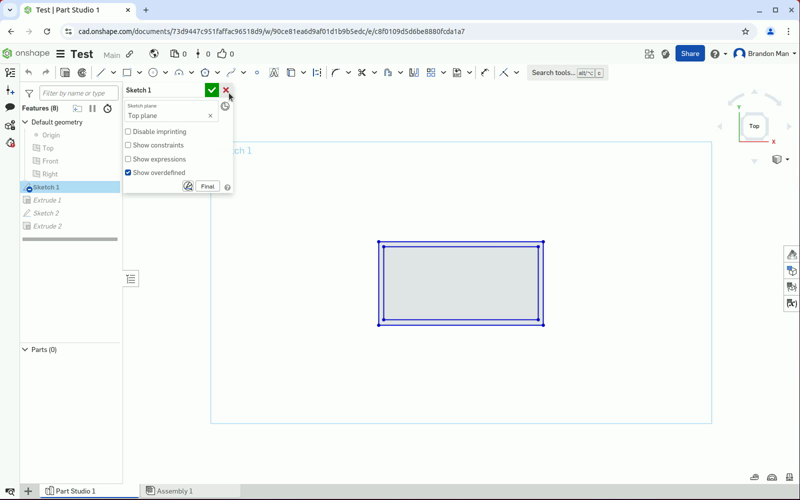
key(shift+s)
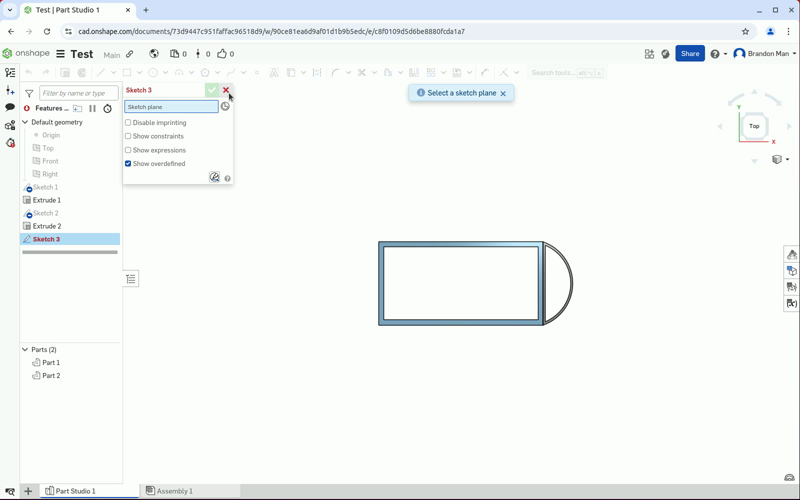
mouse_move(73, 150)
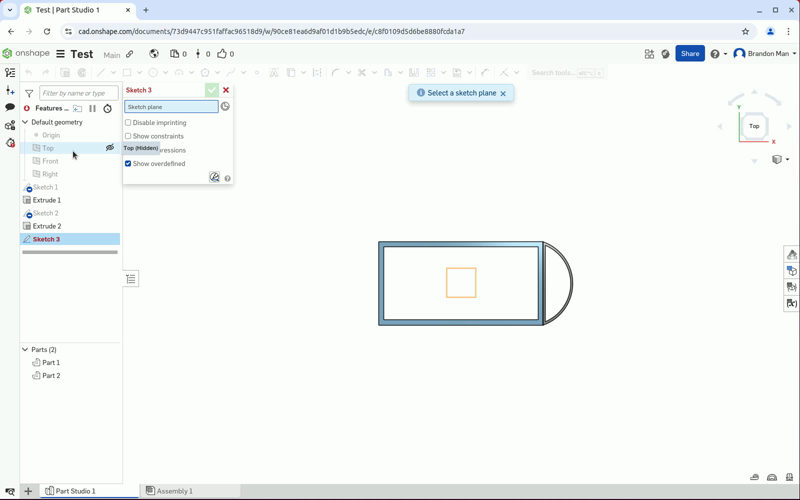
click(73, 150)
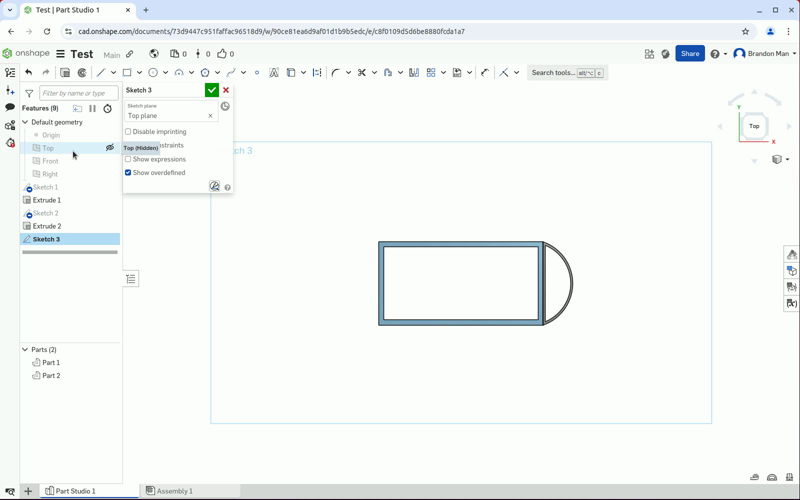
mouse_move(73, 352)
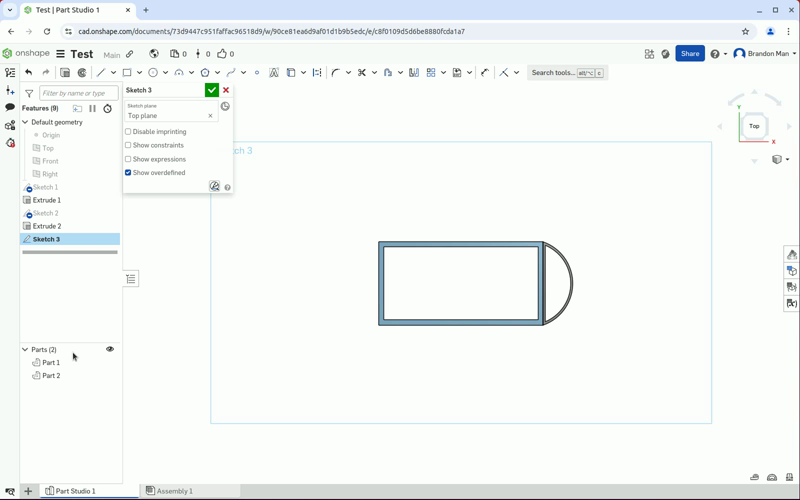
key(y)
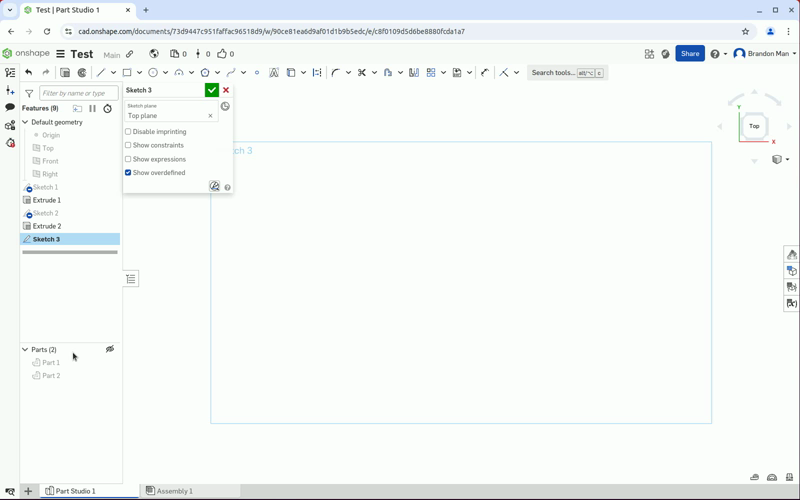
key(c)
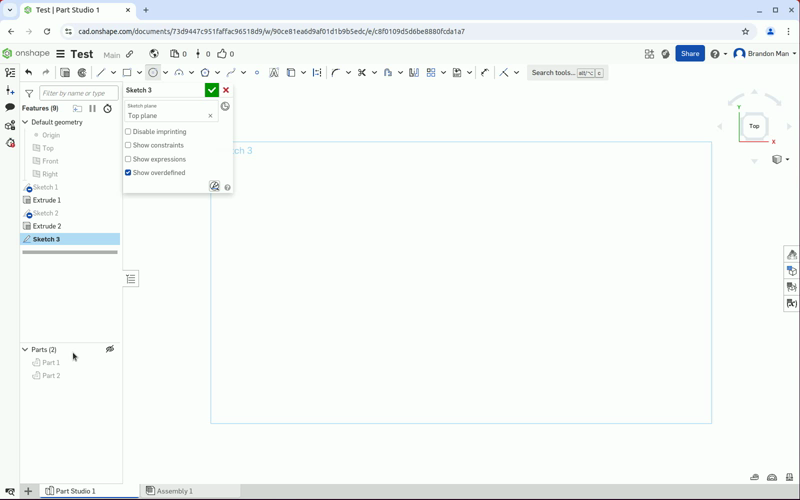
key_down(shift)
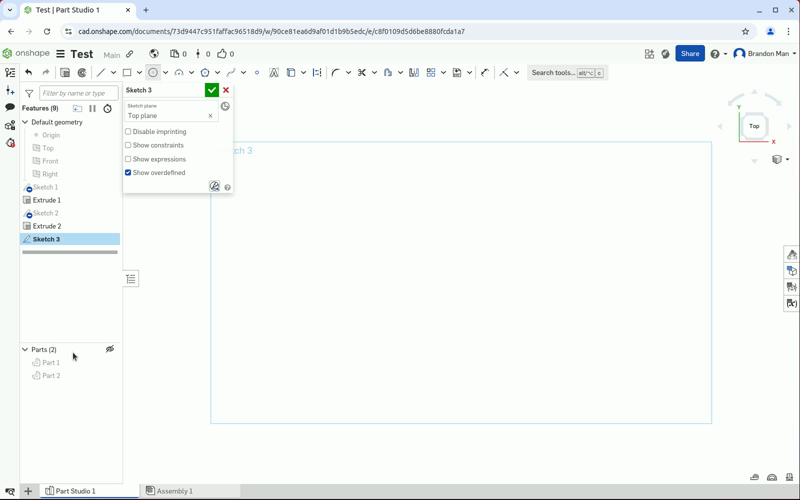
mouse_move(558, 282)
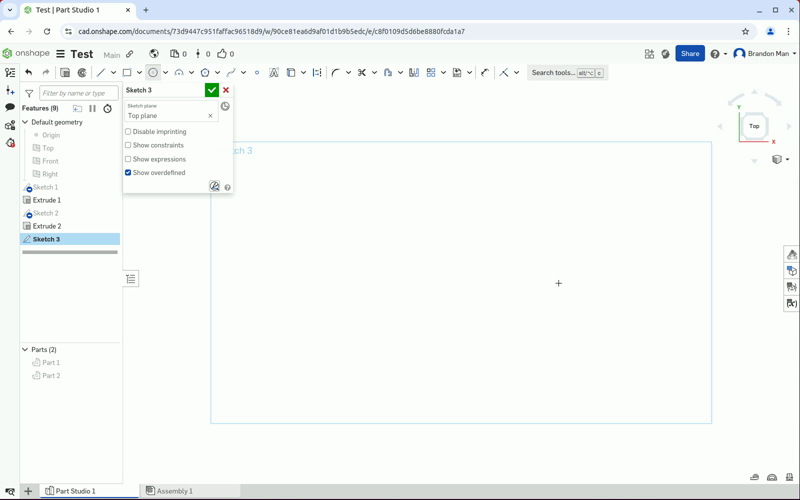
click(558, 282)
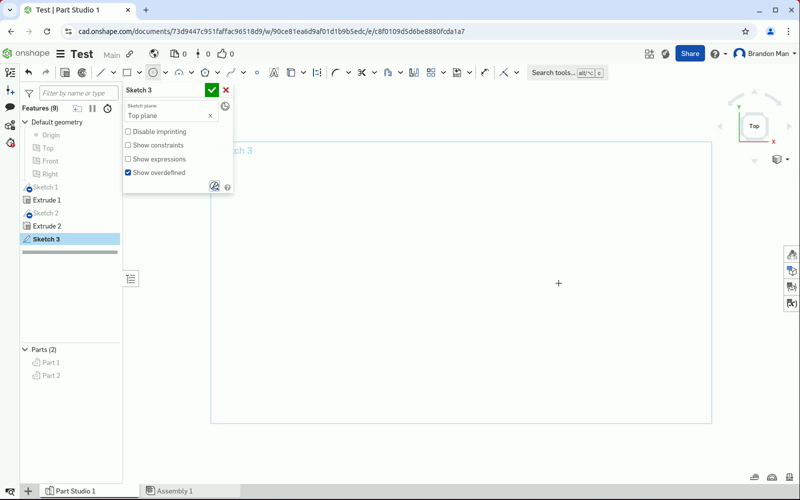
key_up(shift)
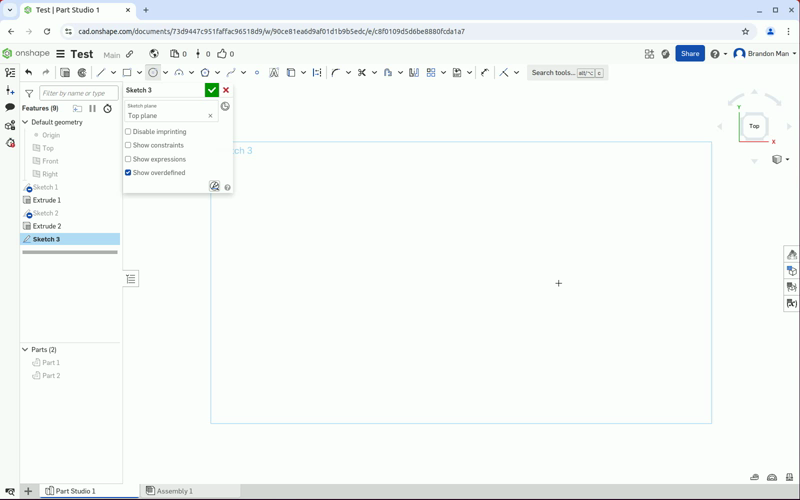
mouse_move(569, 282)
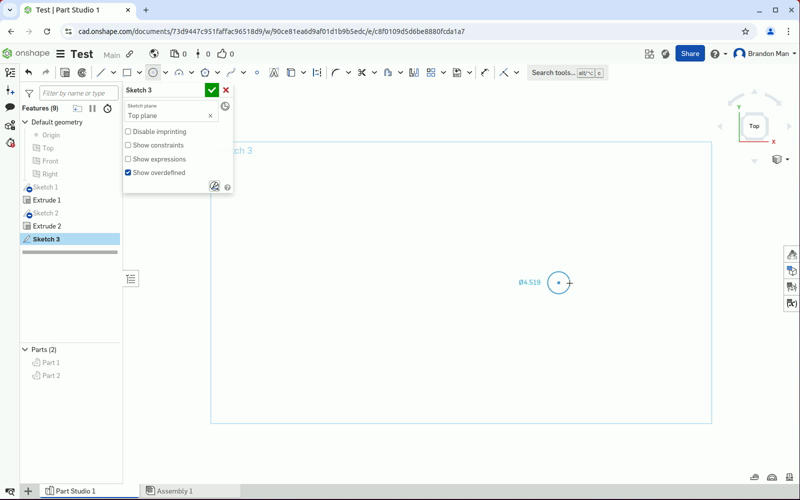
click(569, 282)
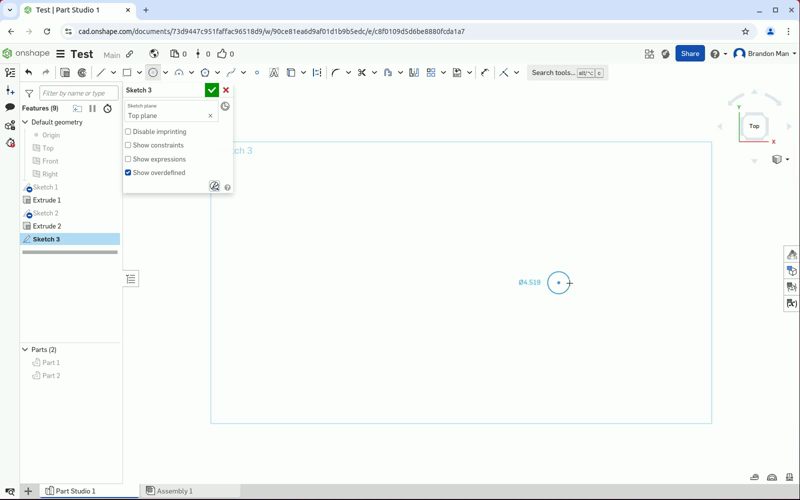
key(esc)
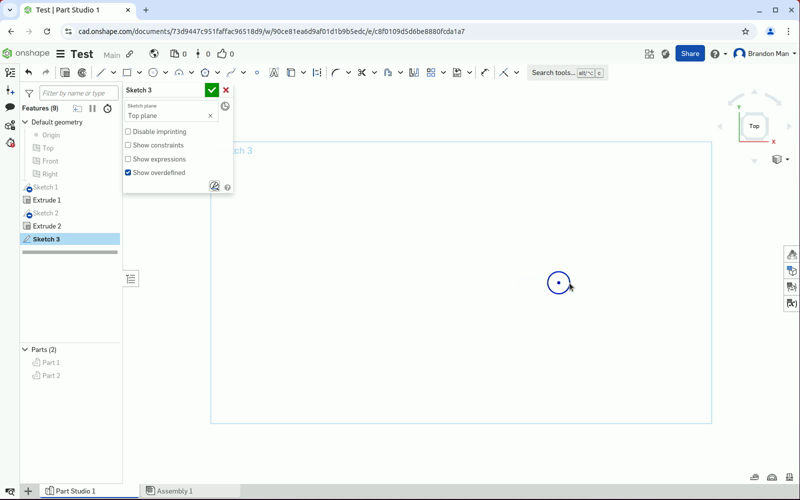
key(c)
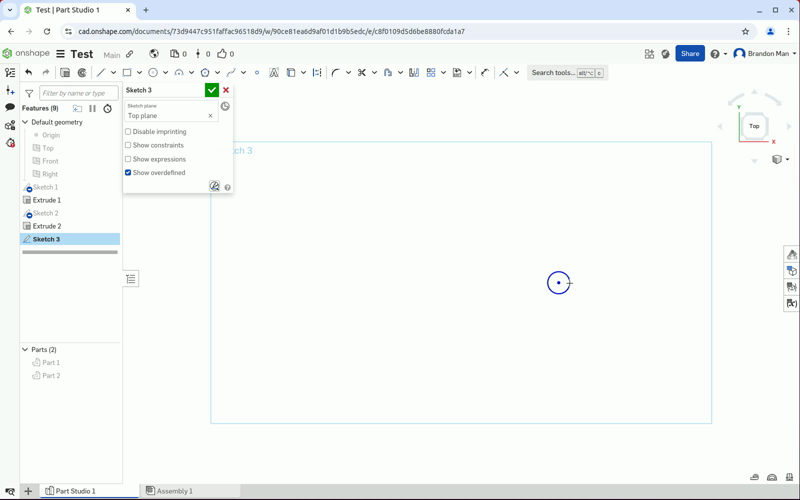
key_down(shift)
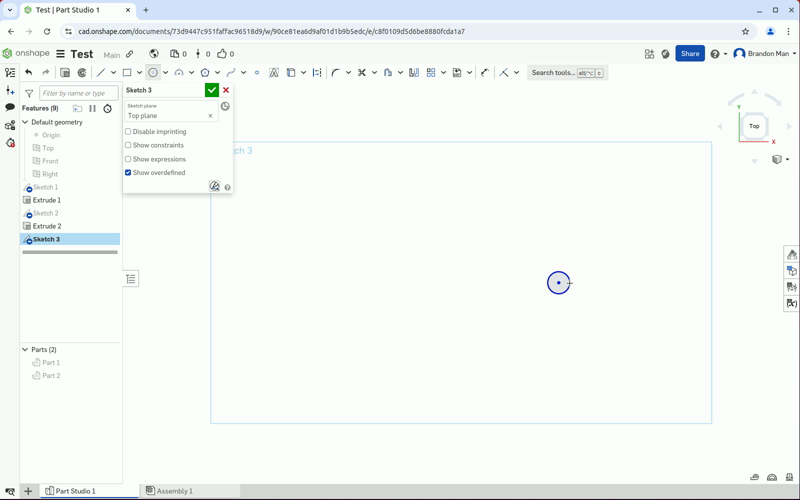
mouse_move(558, 282)
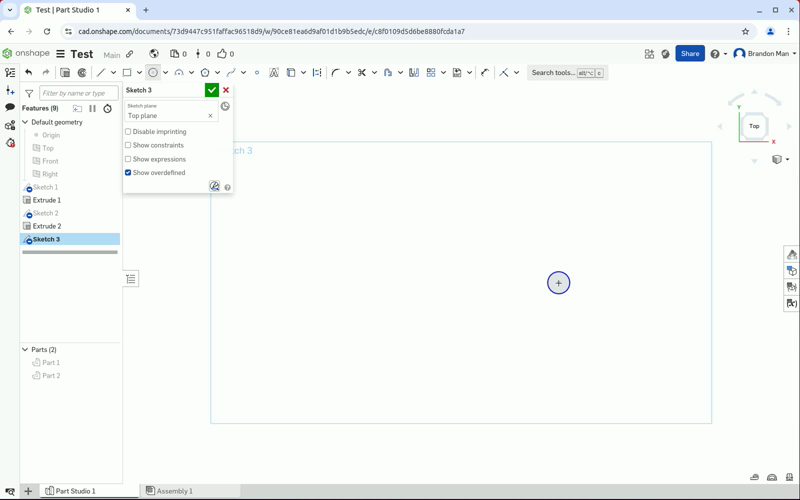
click(558, 282)
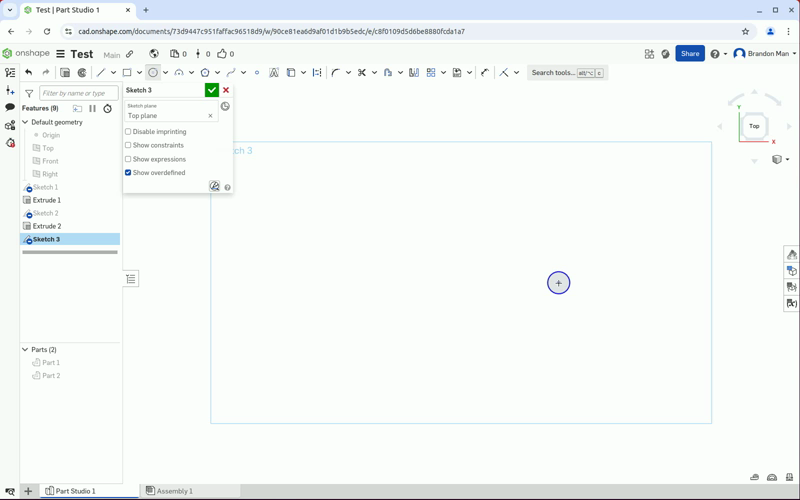
key_up(shift)
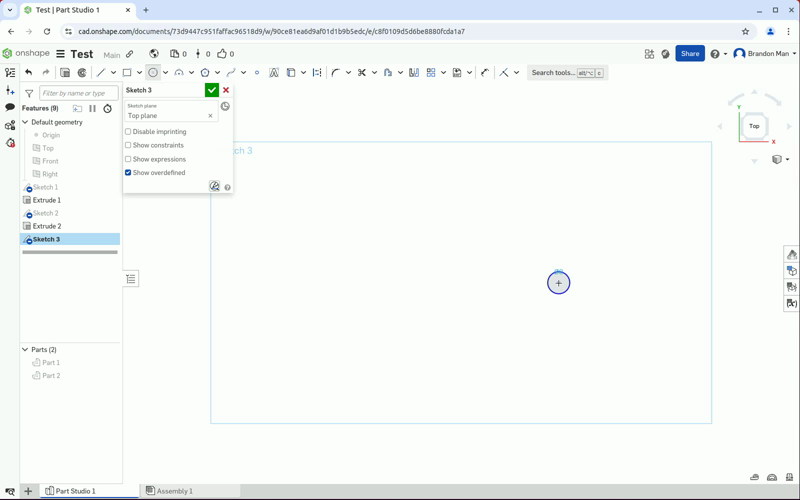
mouse_move(566, 282)
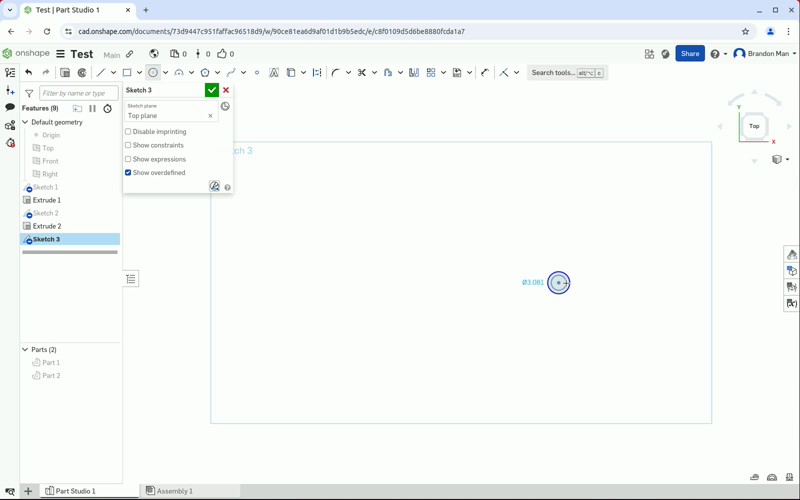
scroll(6)
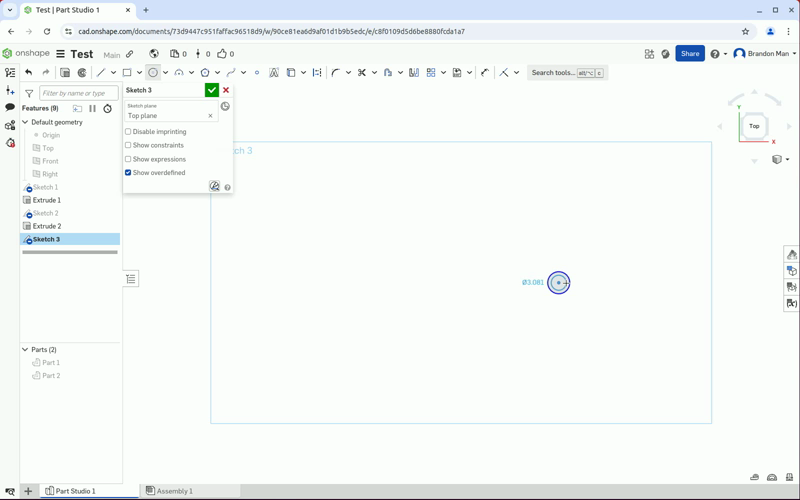
scroll(6)
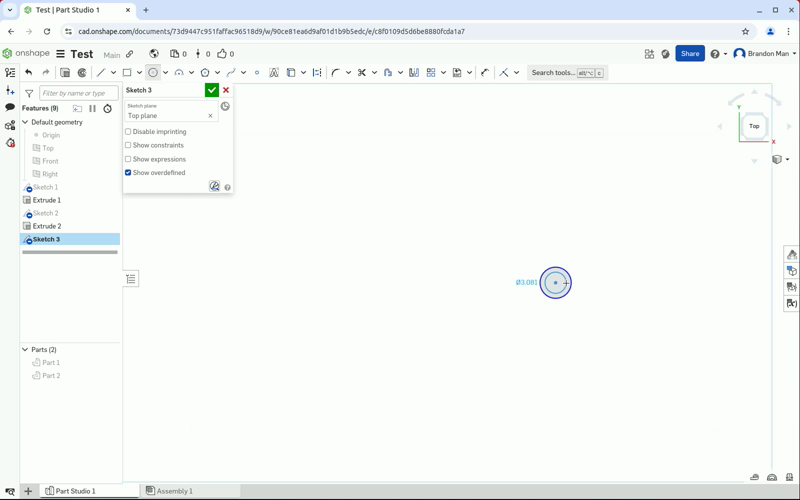
scroll(6)
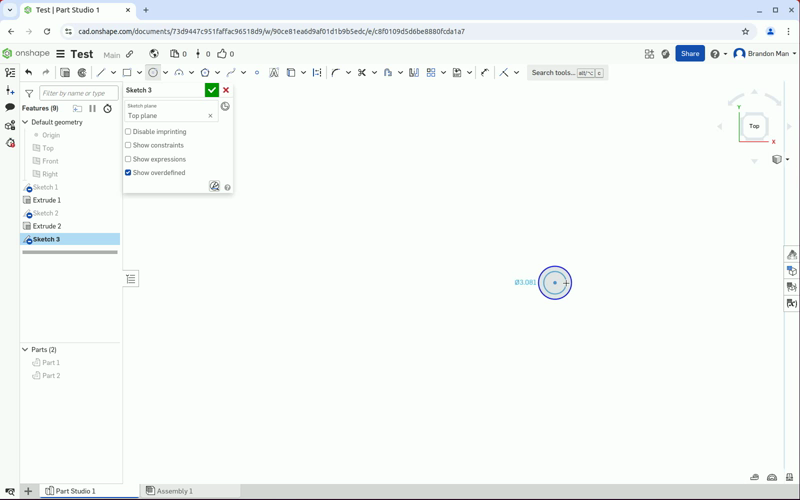
scroll(6)
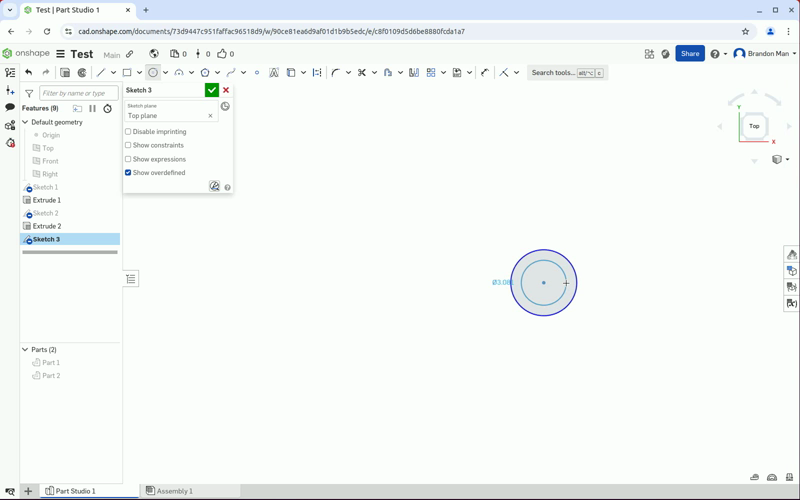
scroll(6)
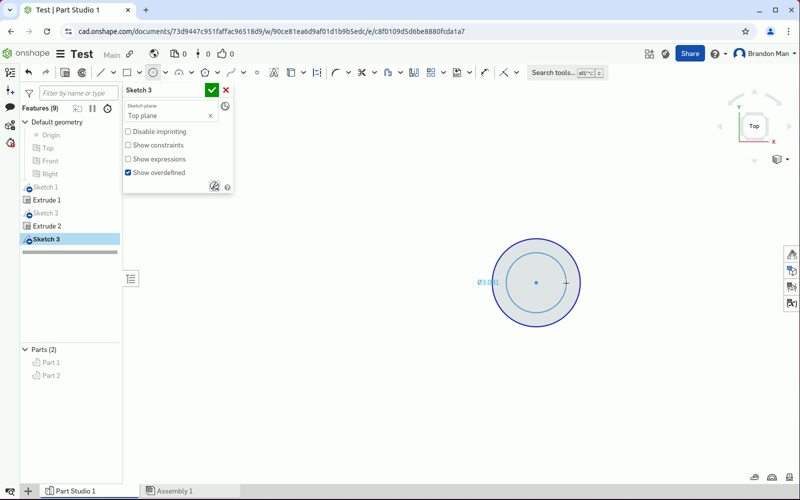
scroll(6)
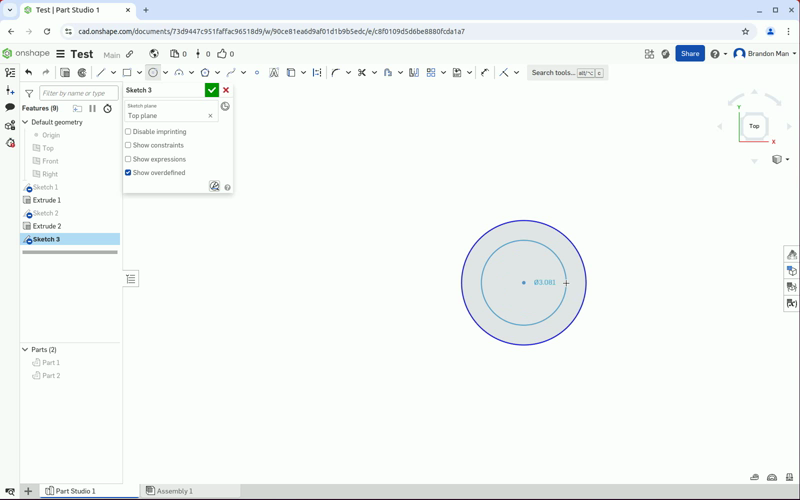
scroll(6)
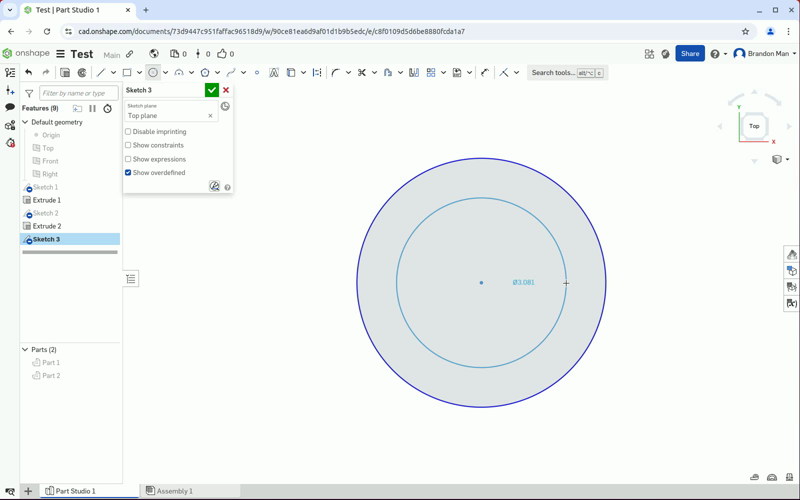
click(566, 282)
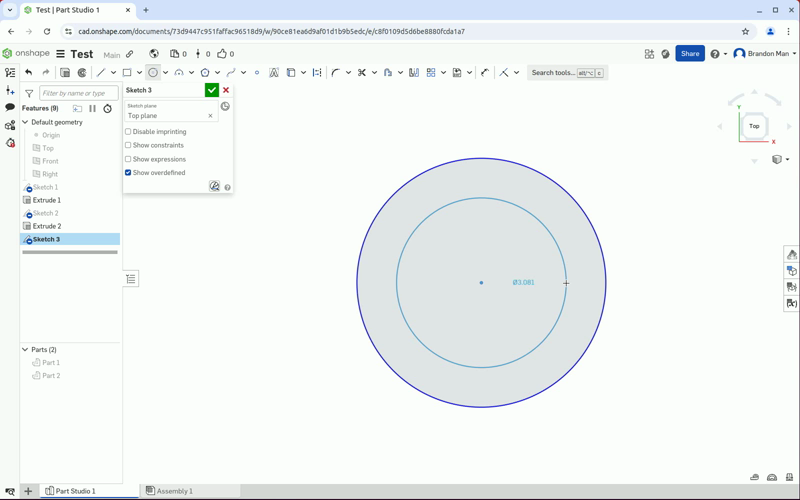
scroll(-6)
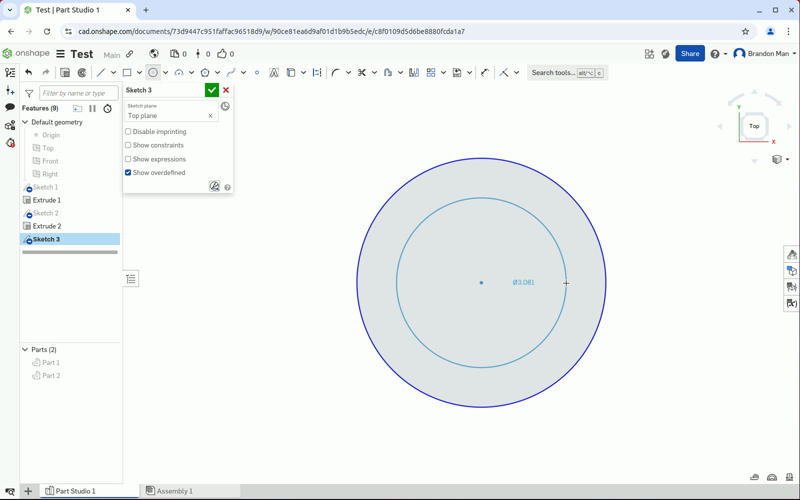
scroll(-6)
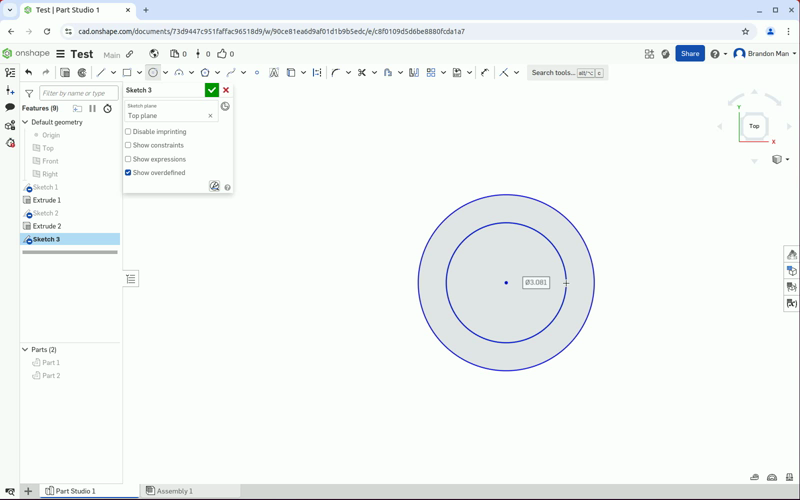
scroll(-6)
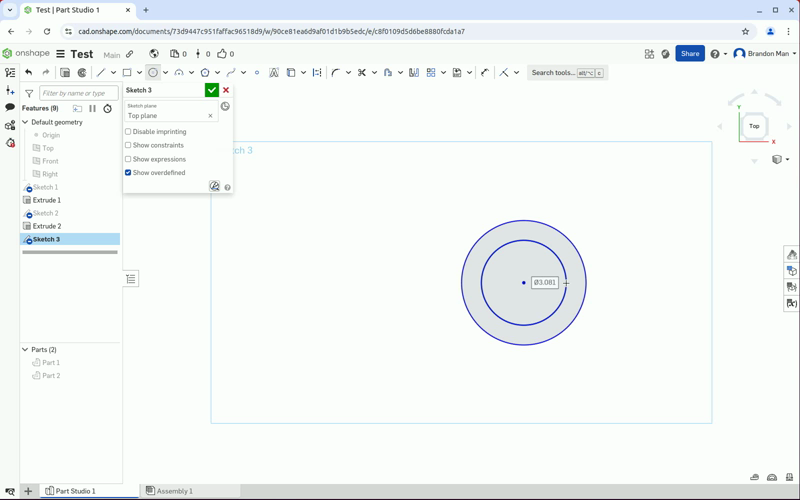
scroll(-6)
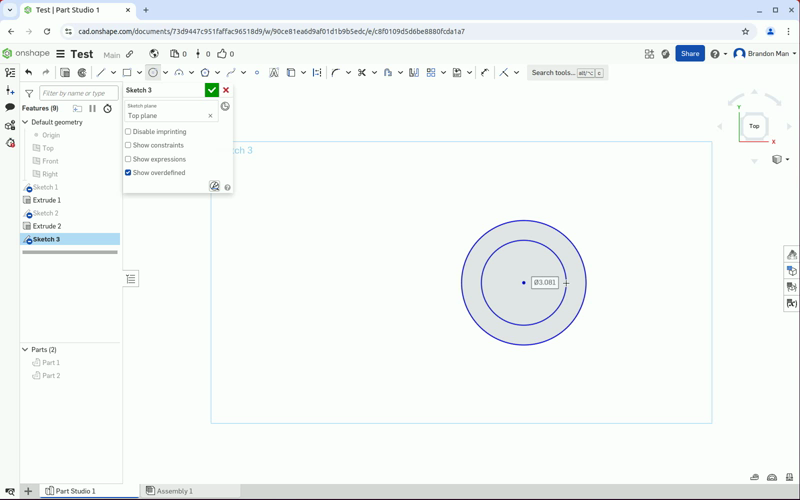
scroll(-6)
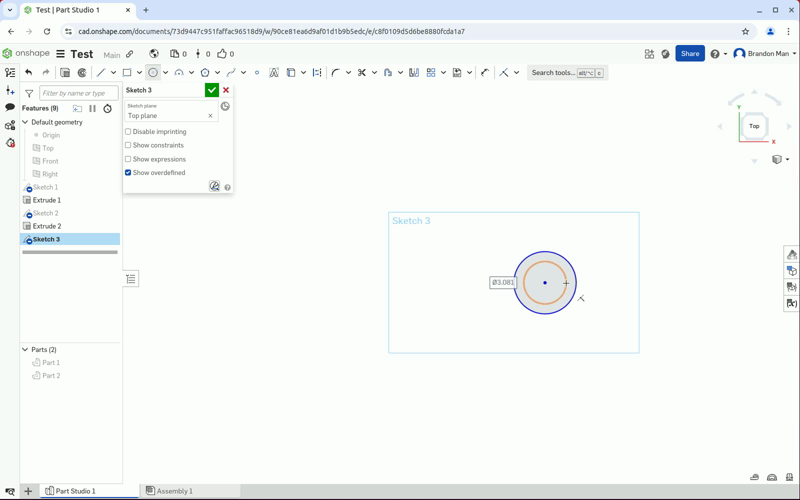
scroll(-6)
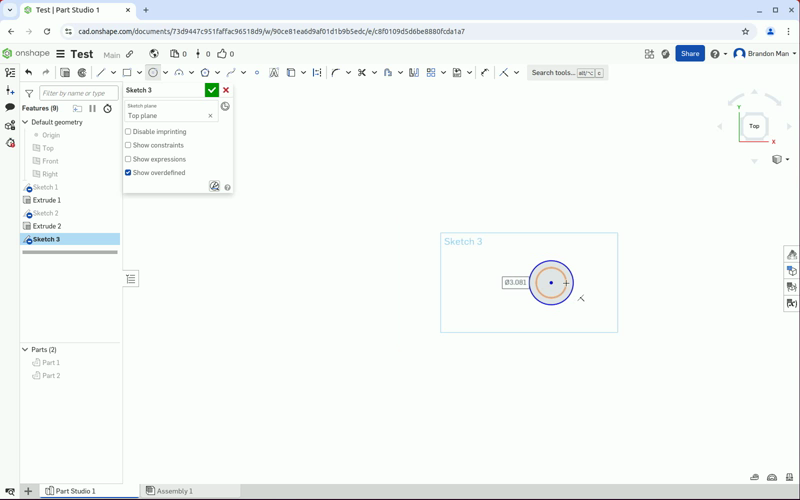
scroll(-6)
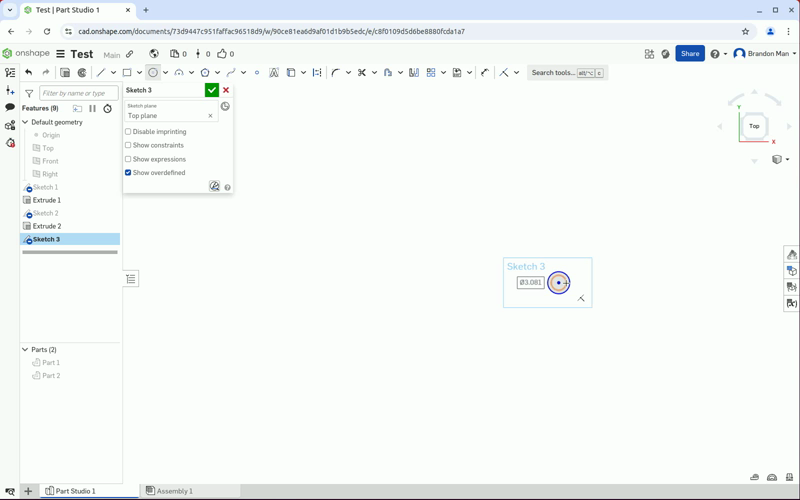
key(esc)
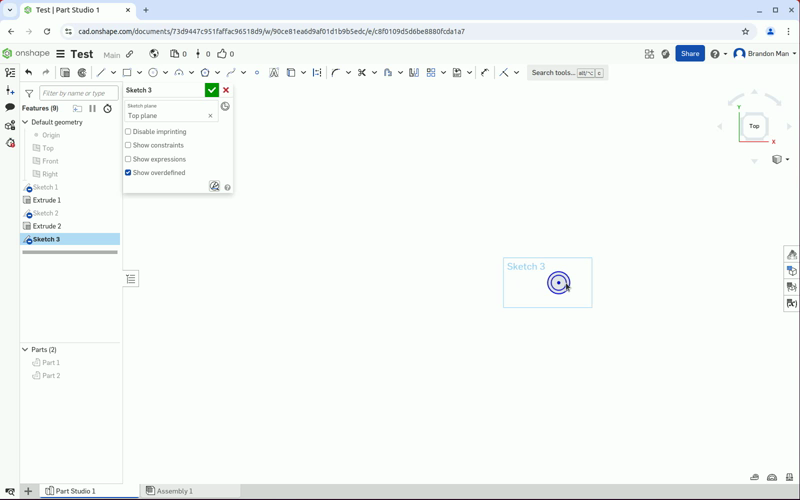
mouse_move(566, 290)
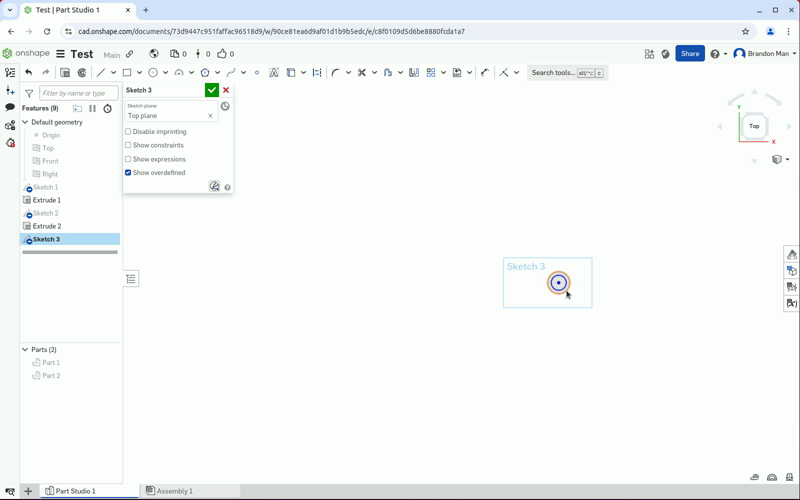
scroll(6)
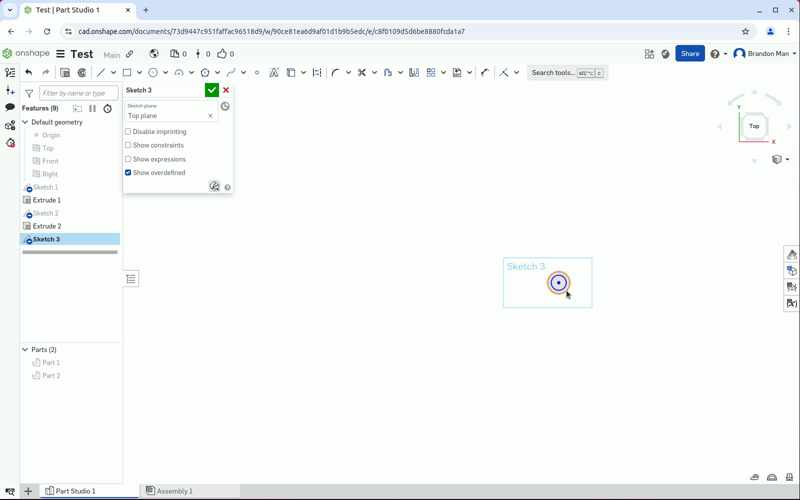
scroll(6)
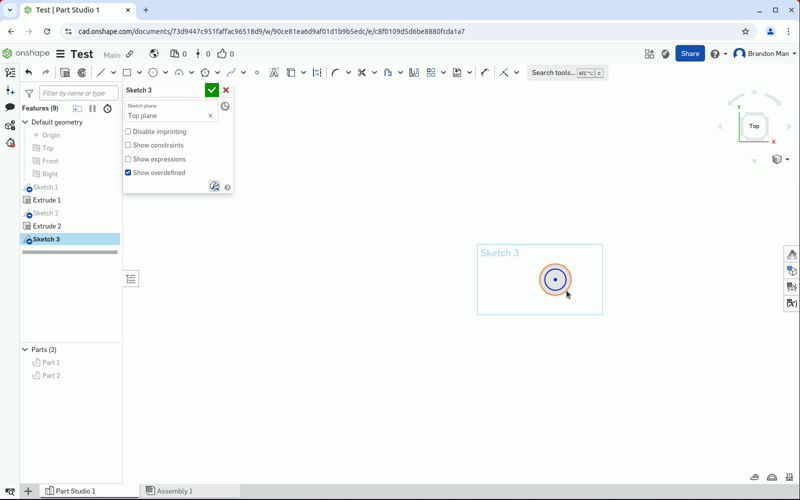
scroll(6)
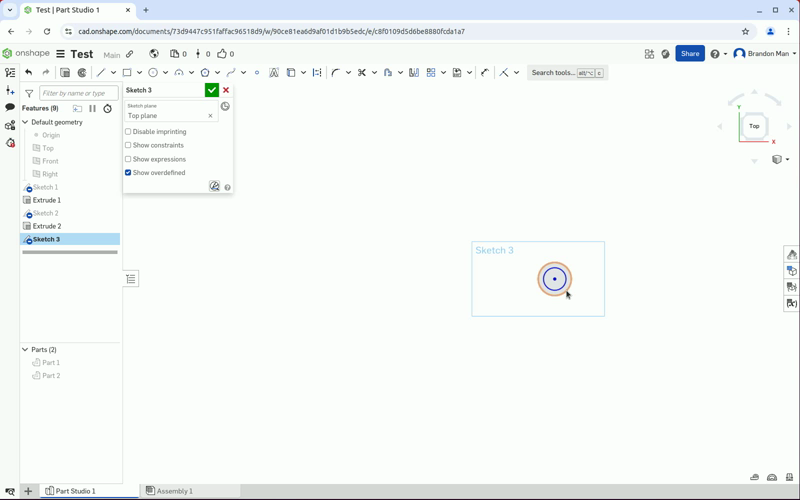
scroll(6)
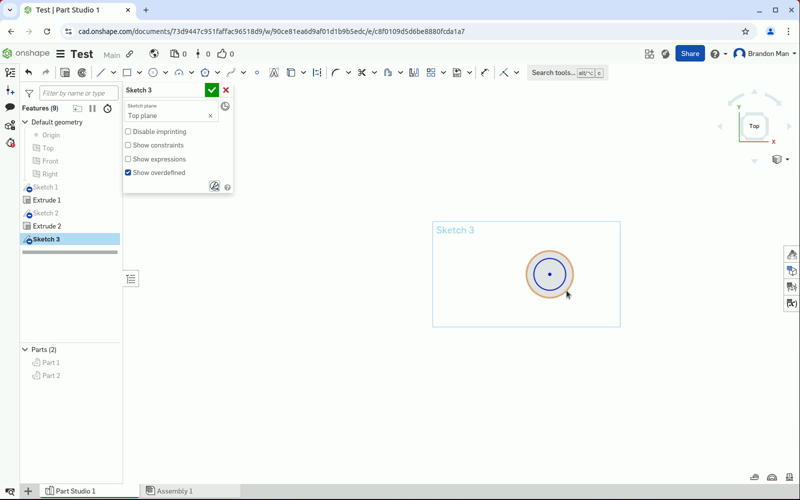
scroll(6)
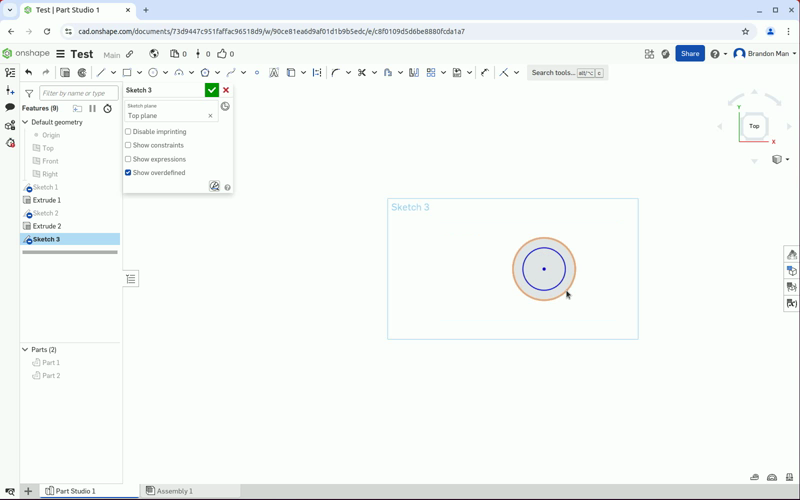
scroll(6)
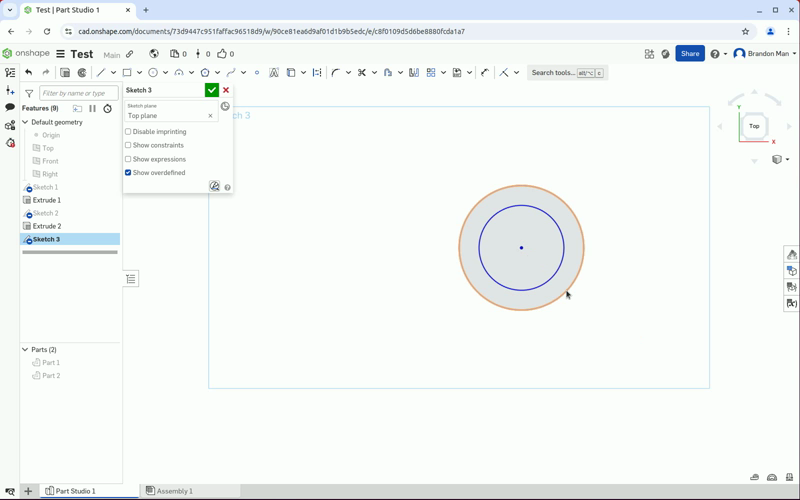
scroll(6)
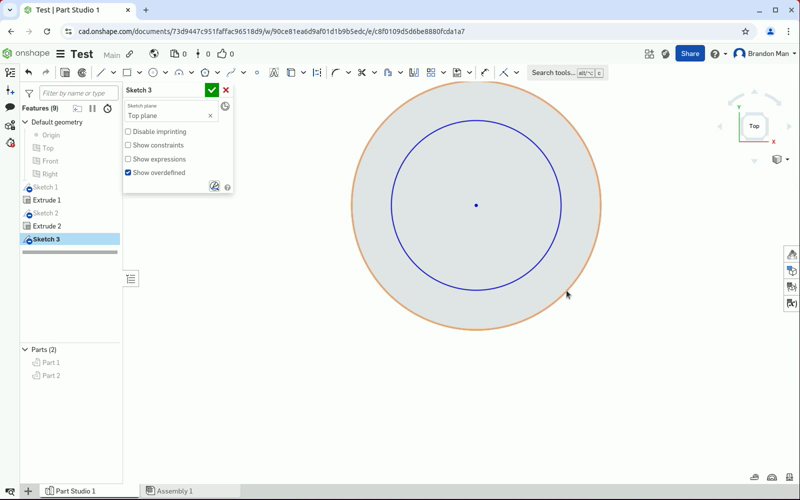
click(566, 290)
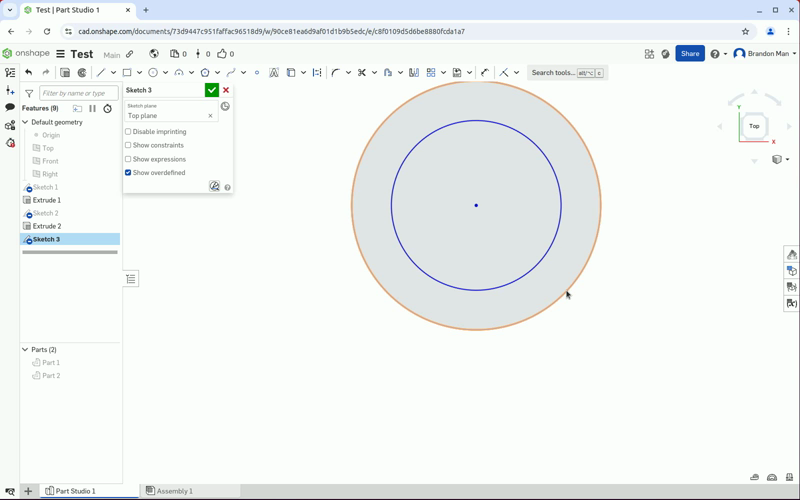
scroll(-6)
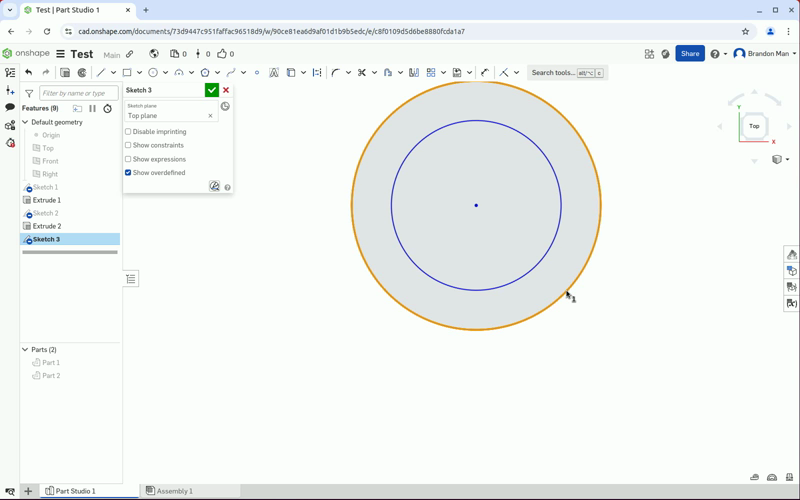
scroll(-6)
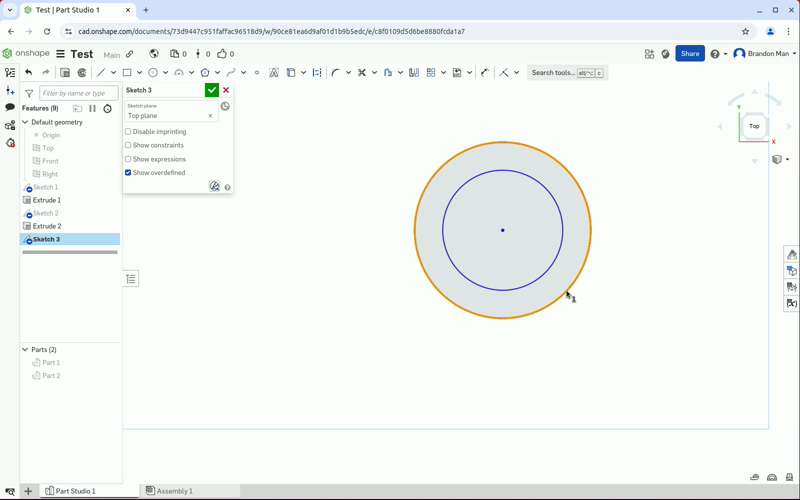
scroll(-6)
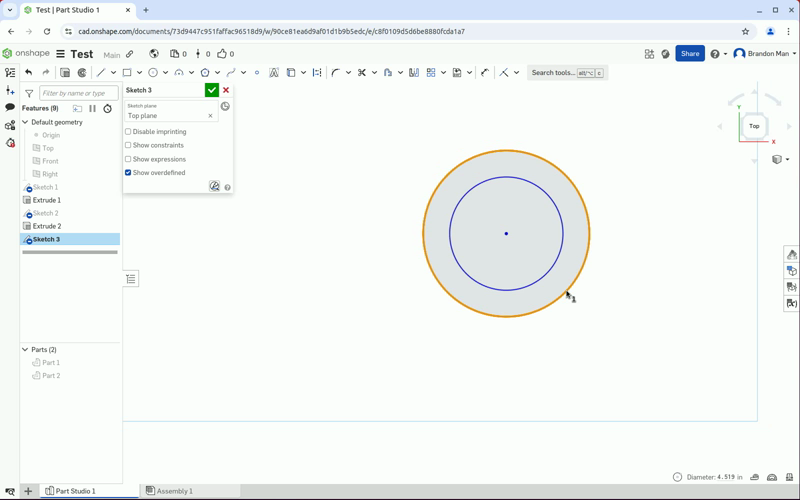
scroll(-6)
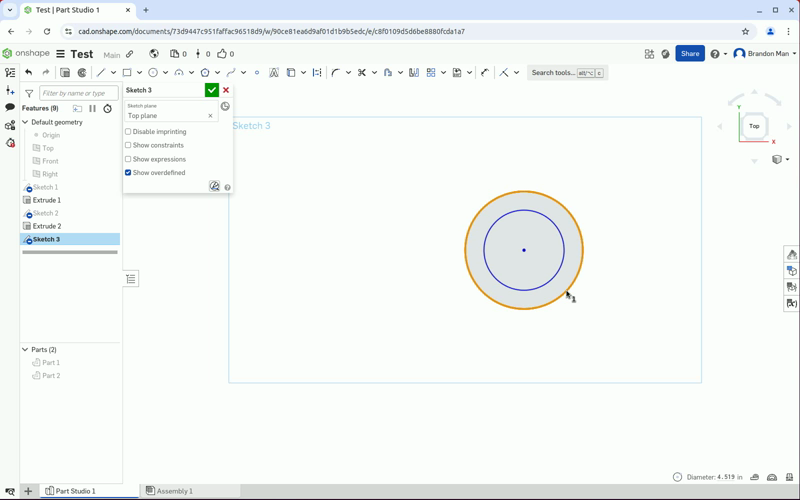
scroll(-6)
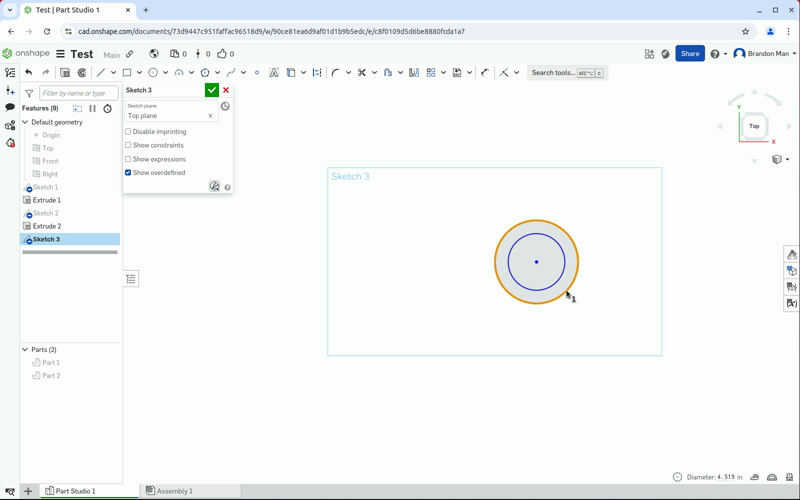
scroll(-6)
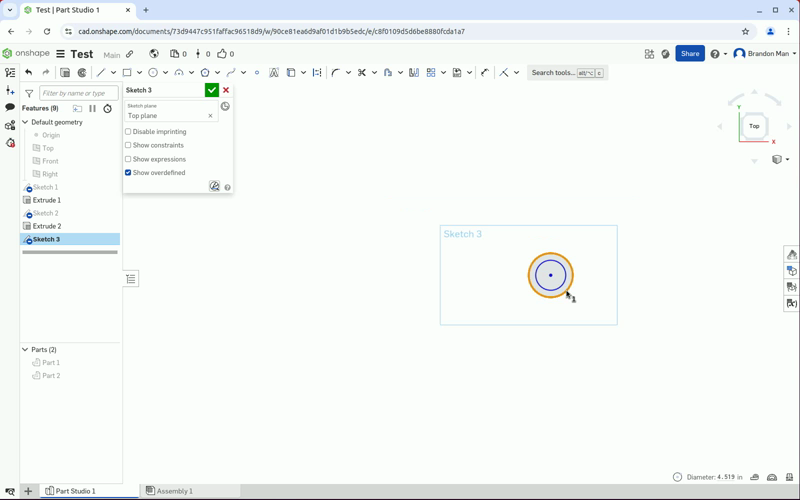
scroll(-6)
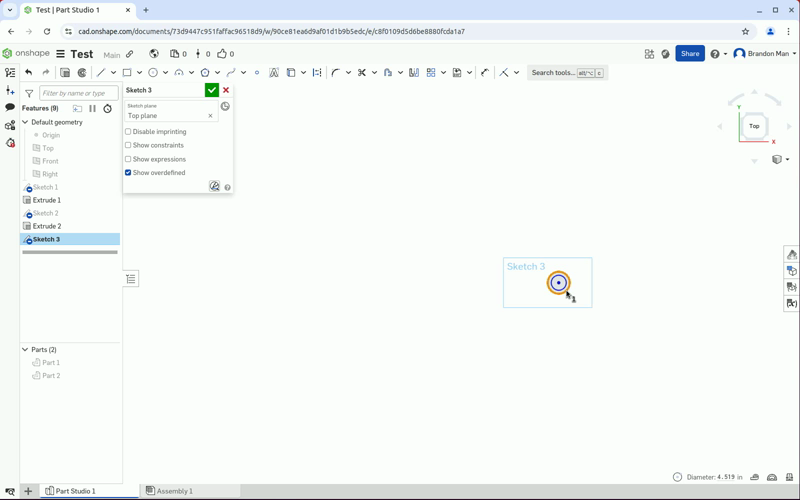
mouse_move(73, 352)
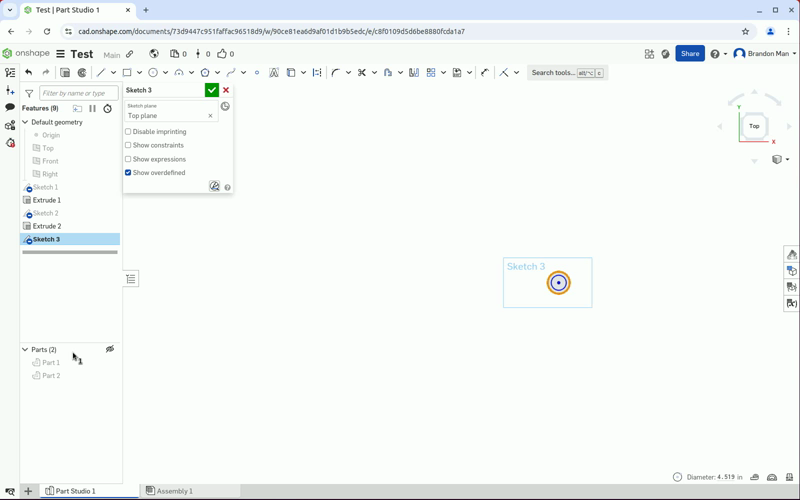
key(shift+y)
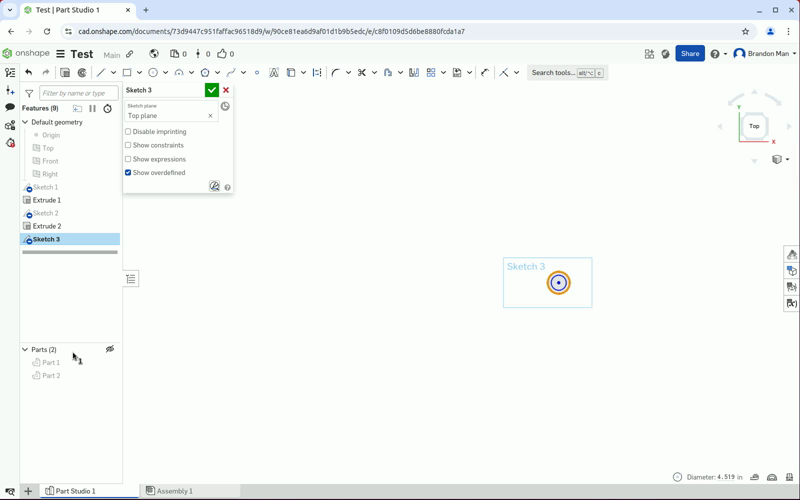
key(shift+e)
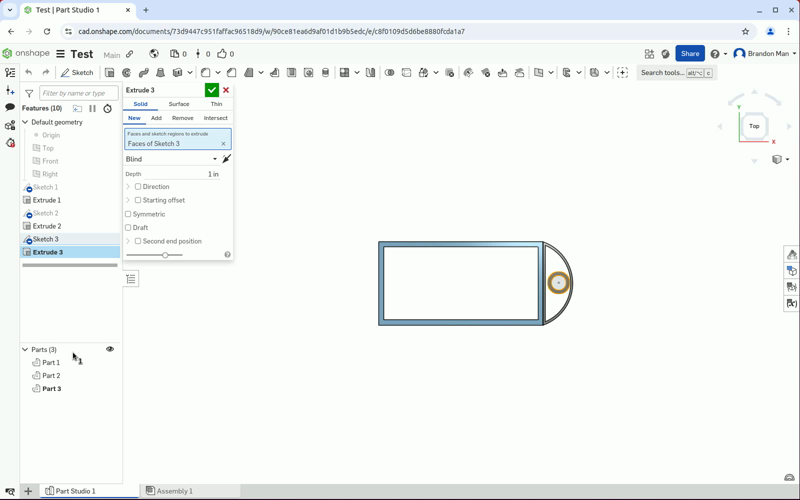
mouse_move(143, 106)
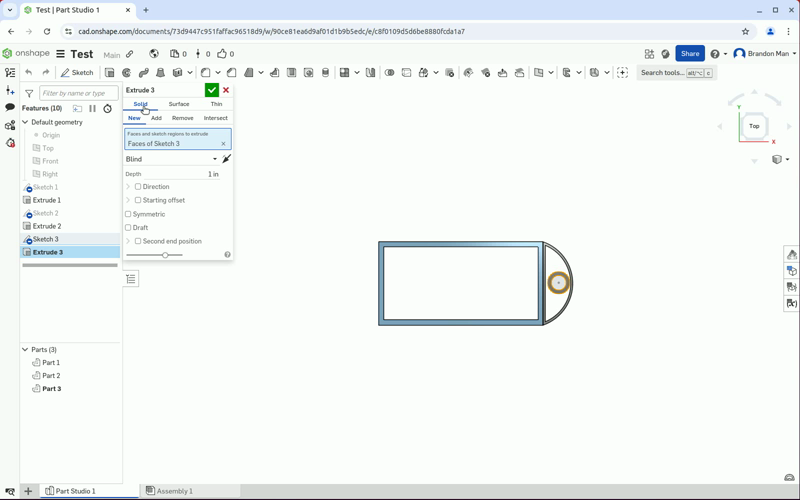
click(143, 106)
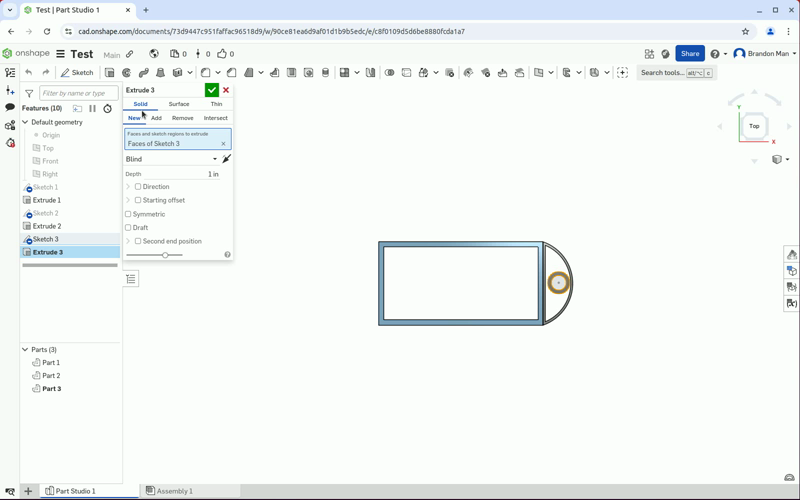
mouse_move(137, 120)
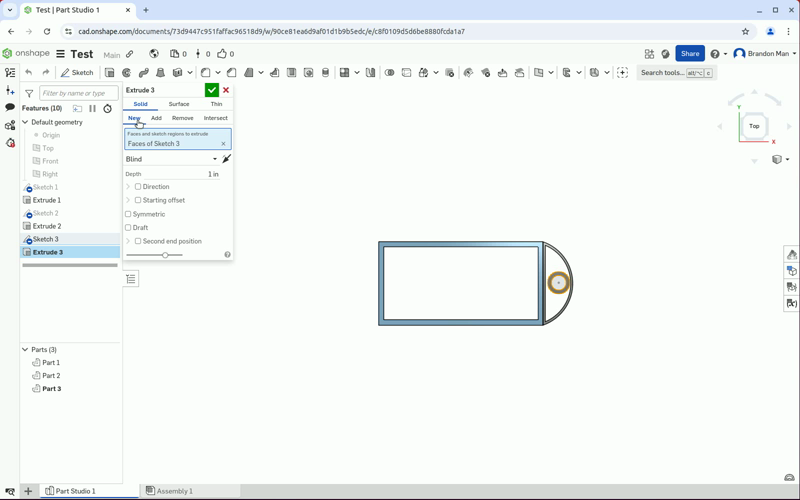
click(137, 120)
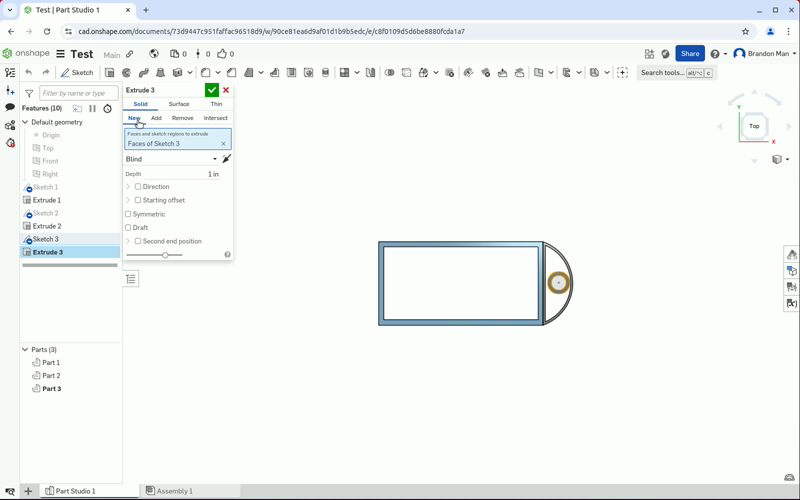
key(tab, 4)
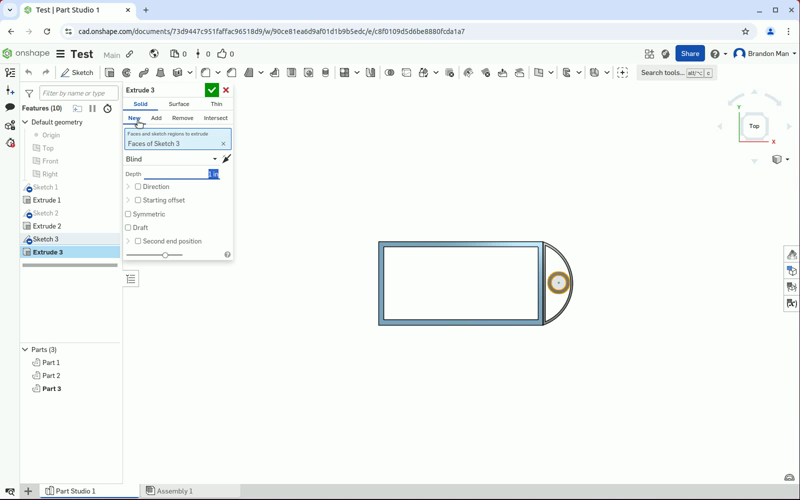
text(3.37)
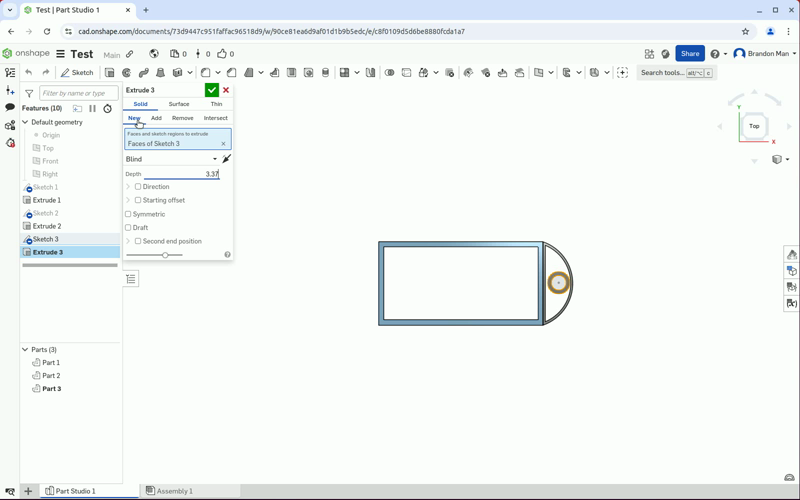
key(enter)
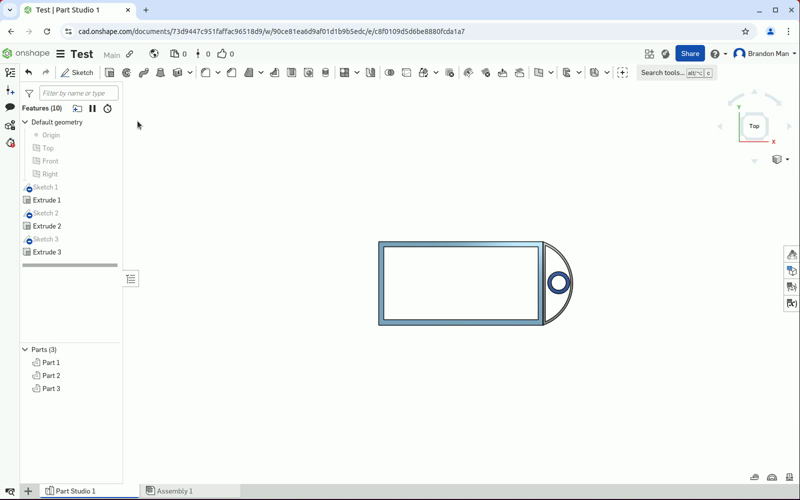
key(shift+h)
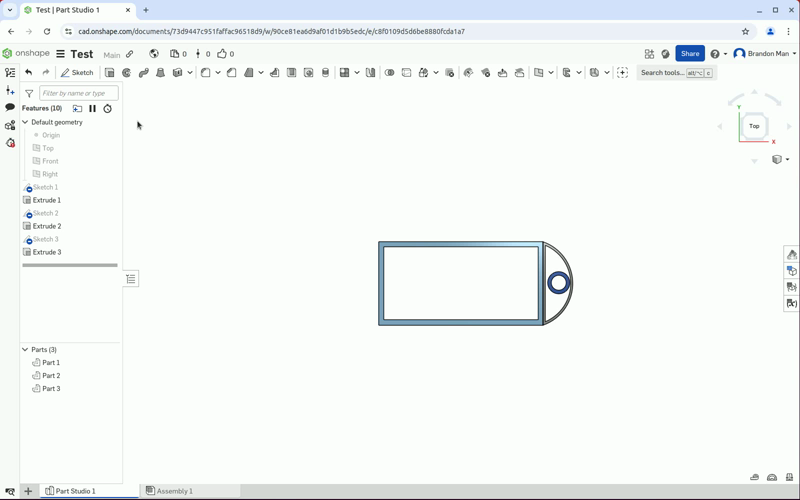
key(shift+h)
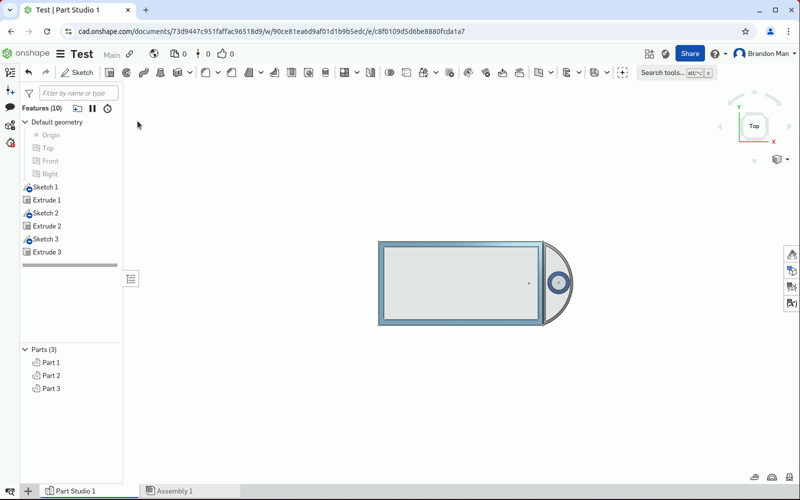
key(shift+7)
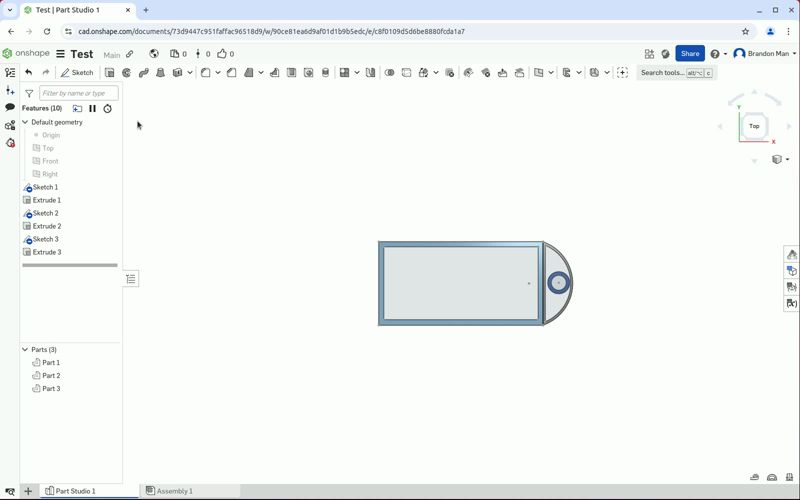
key(up, 3)
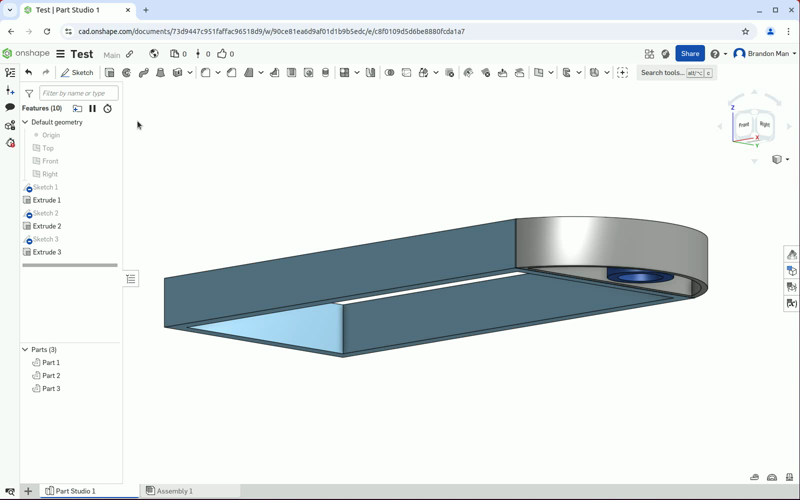
key(left, 3)
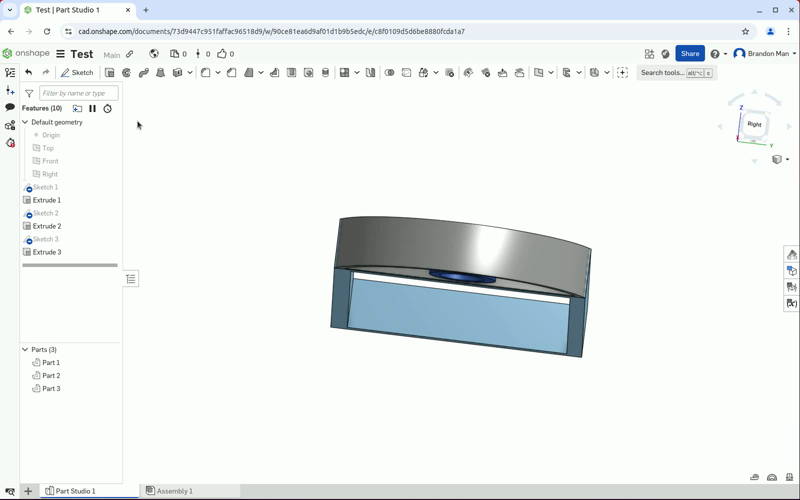
key(right, 3)
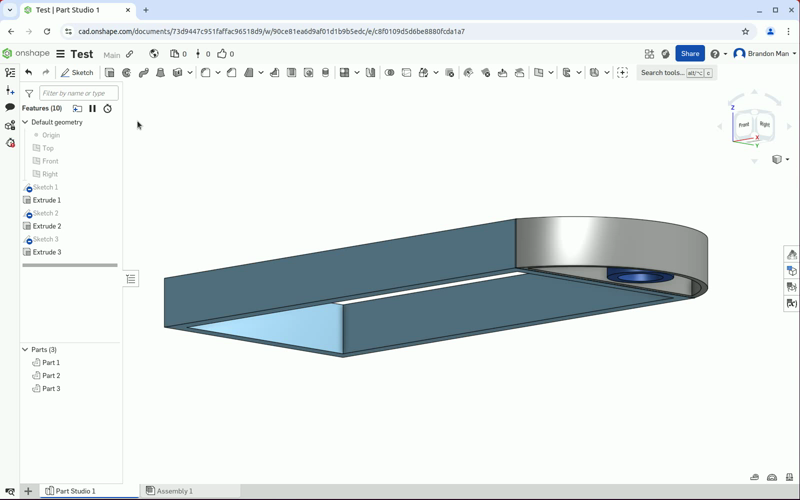
key(down, 3)
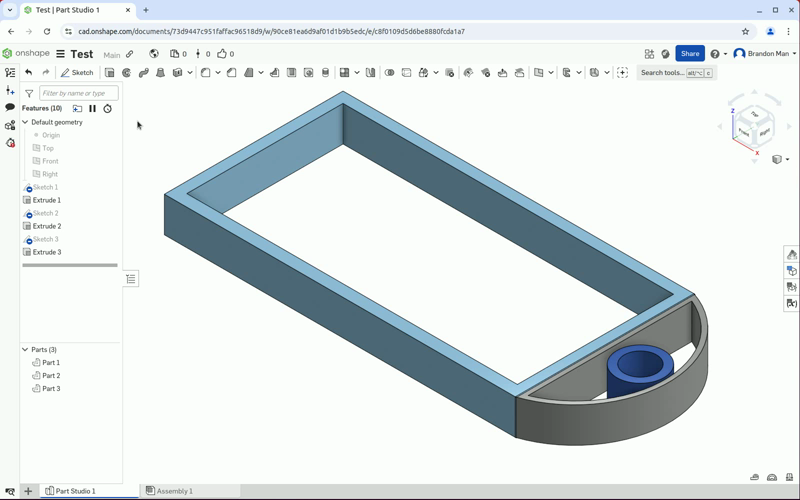
mouse_move(73, 189)
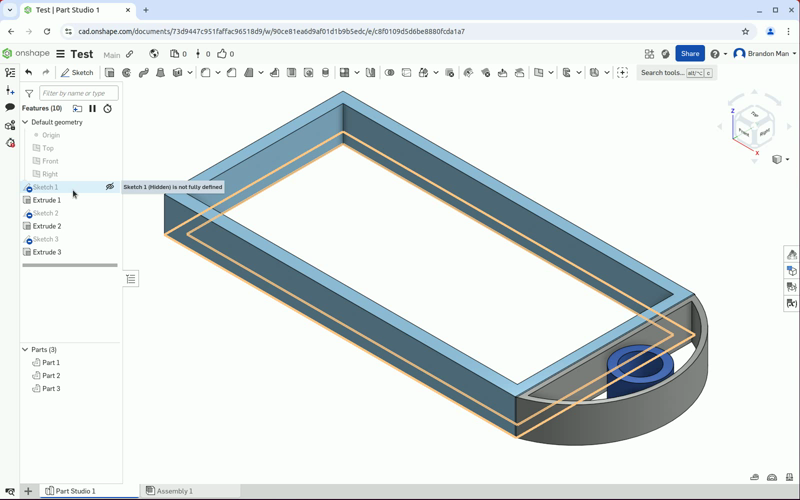
click(73, 189)